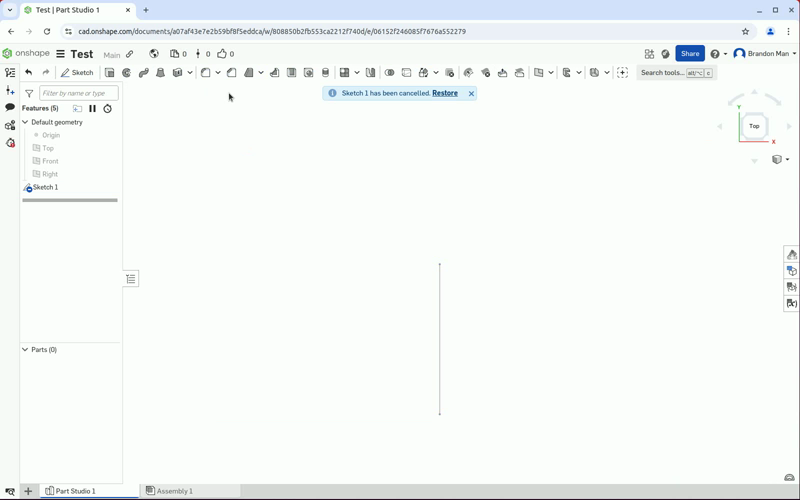
key(shift+h)
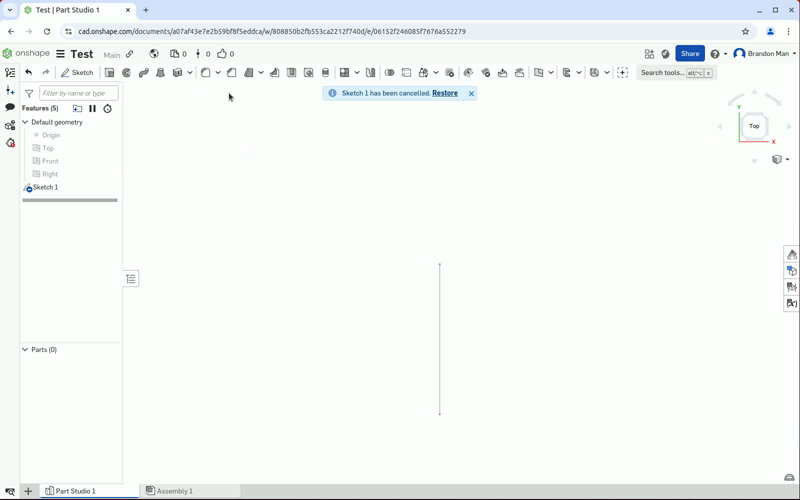
key(shift+s)
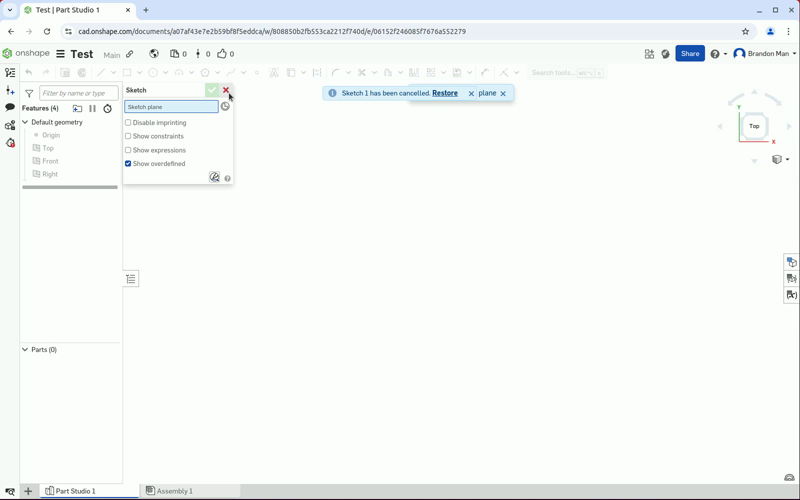
mouse_move(73, 150)
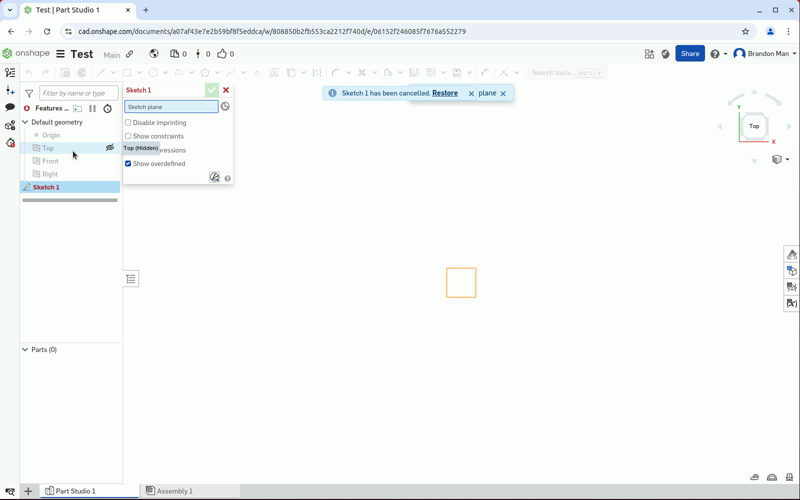
click(73, 150)
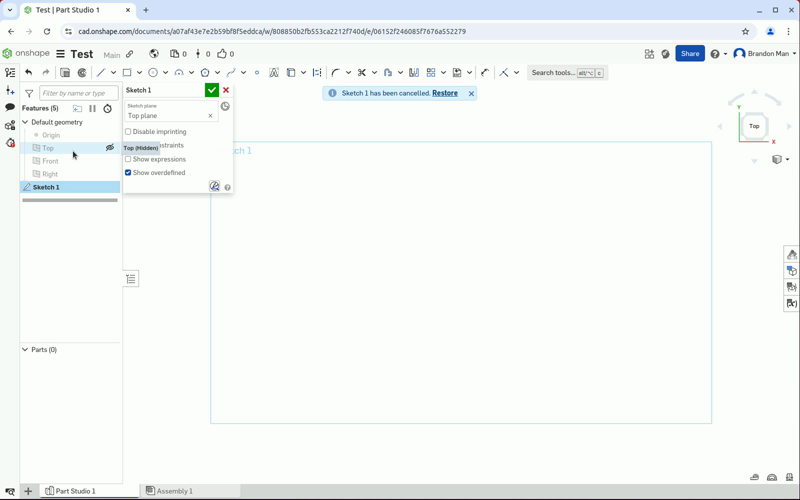
mouse_move(73, 352)
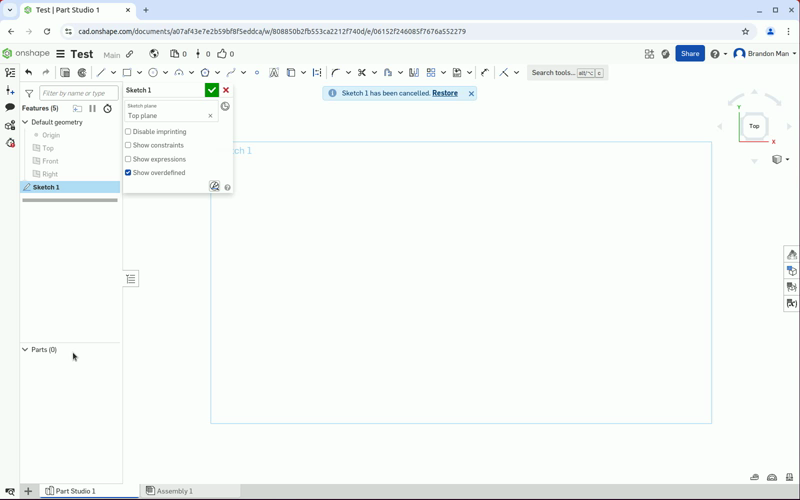
key(y)
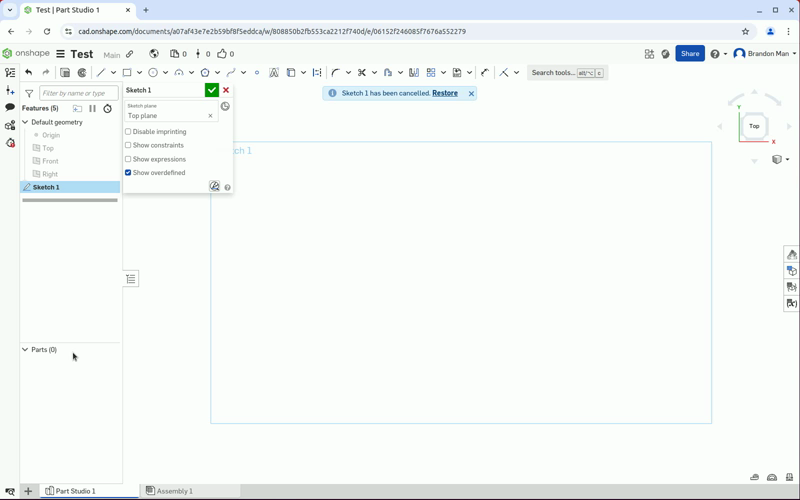
key(l)
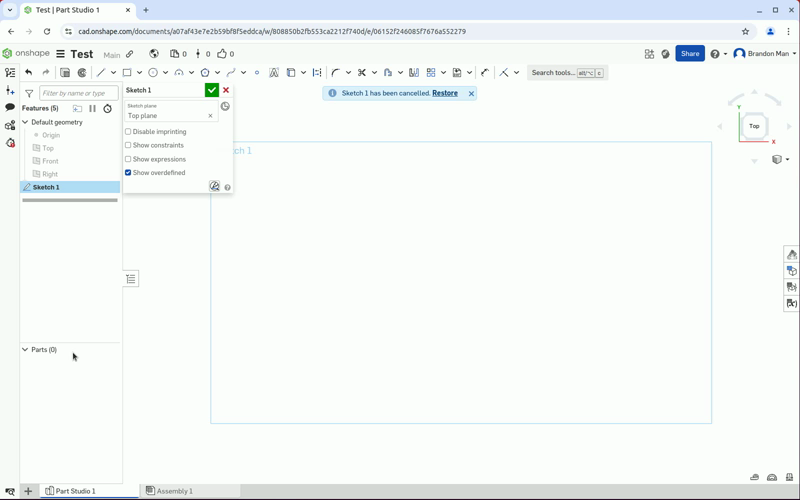
key_down(shift)
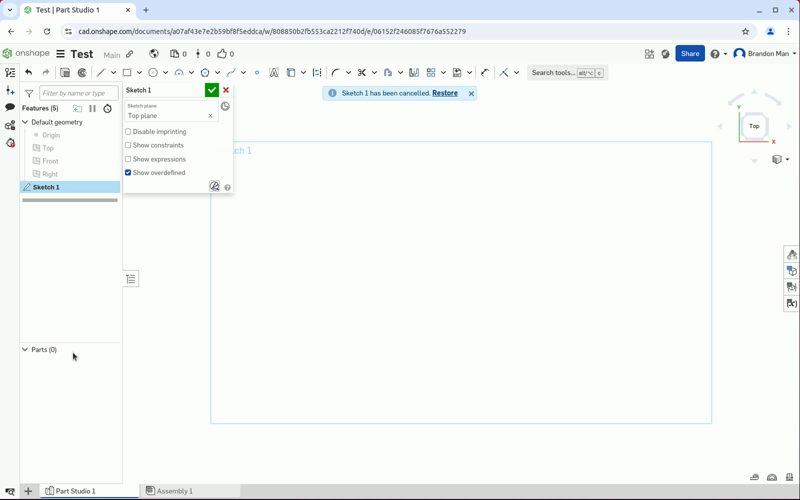
mouse_move(460, 290)
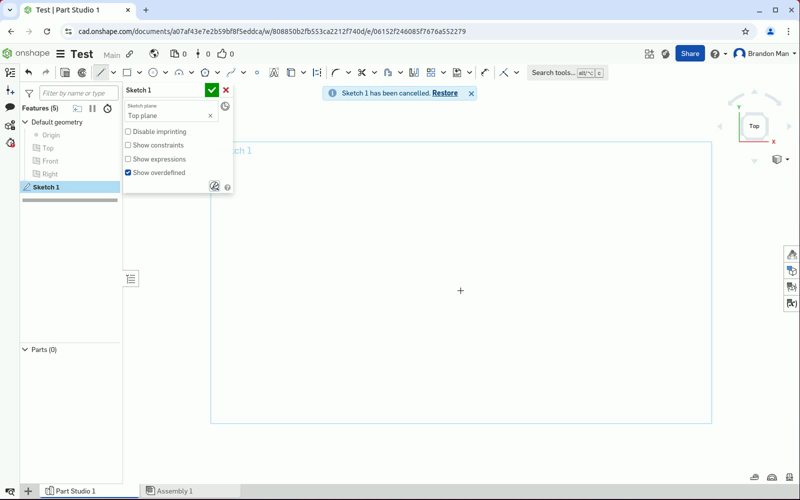
click(460, 290)
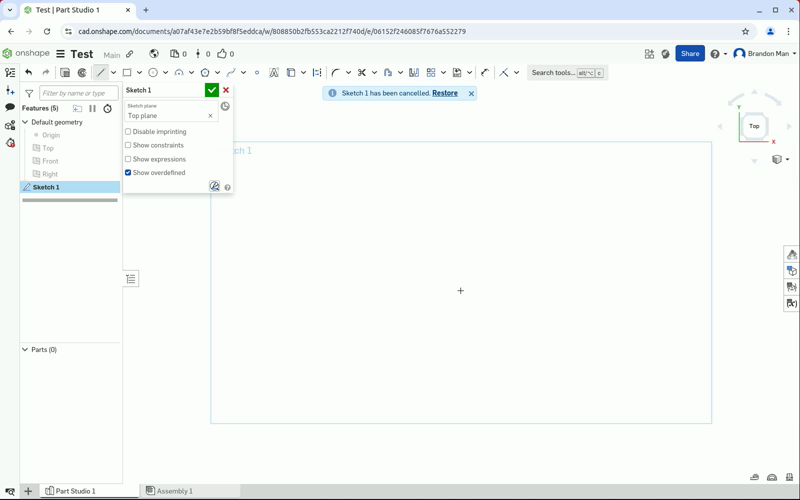
key_up(shift)
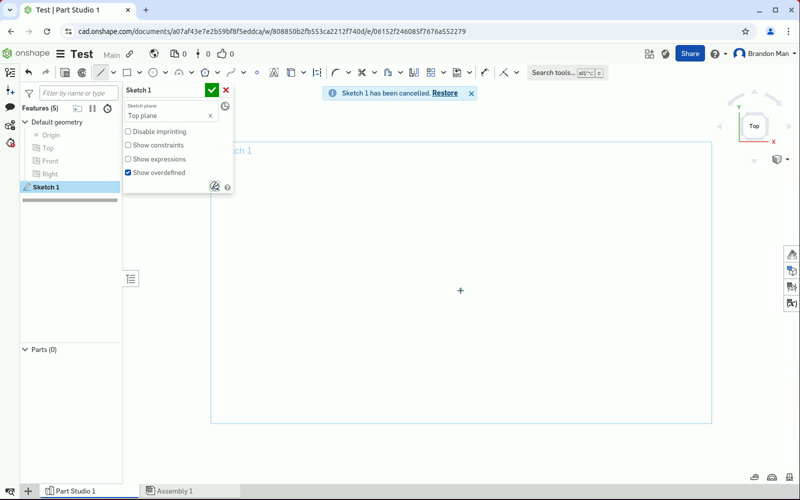
key_down(shift)
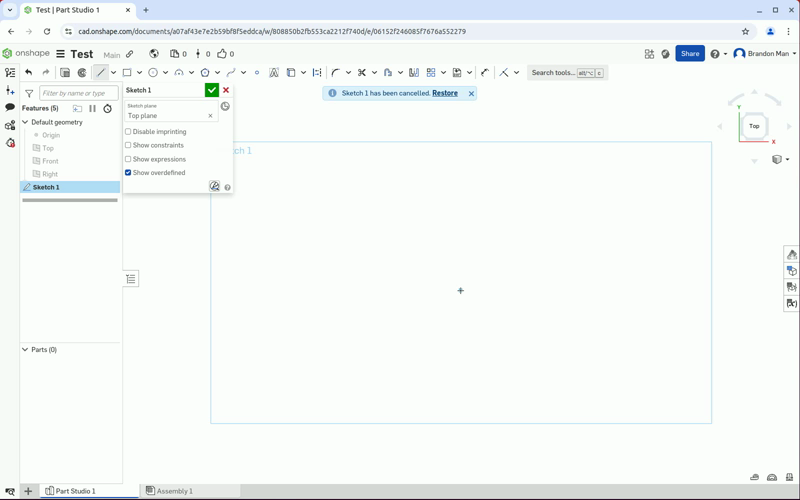
mouse_move(490, 290)
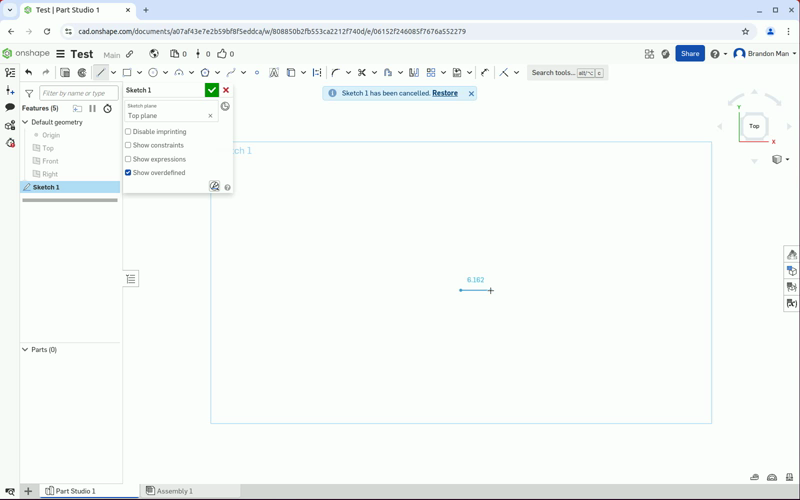
mouse_move(468, 290)
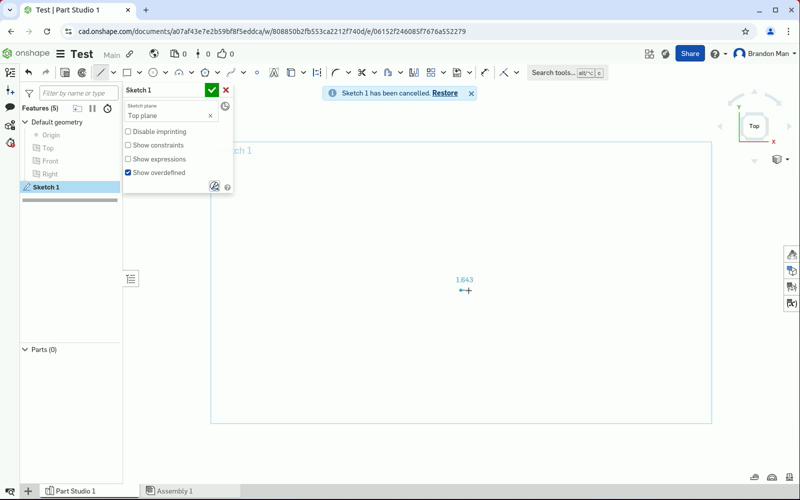
click(468, 290)
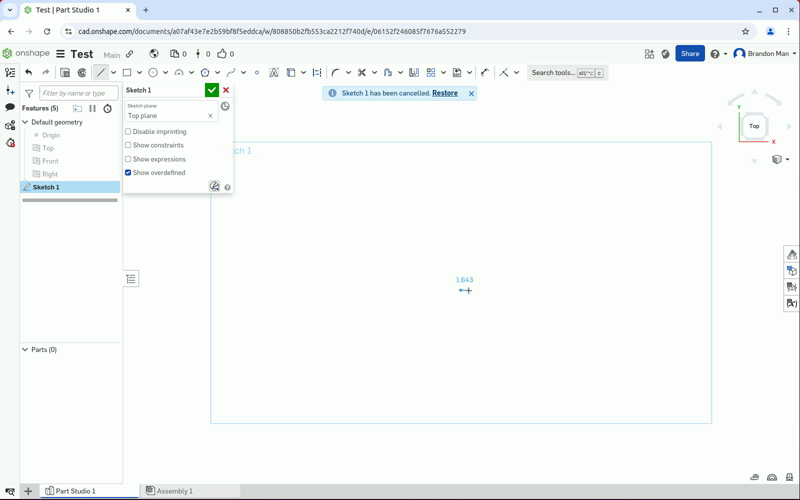
key_up(shift)
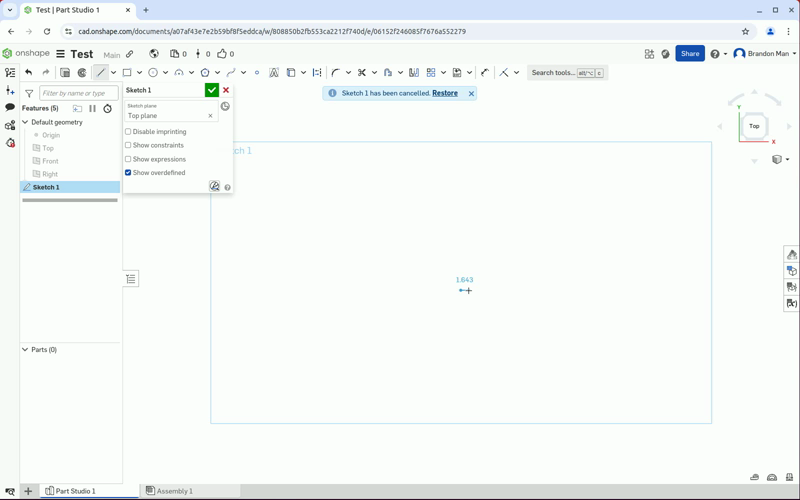
key_down(shift)
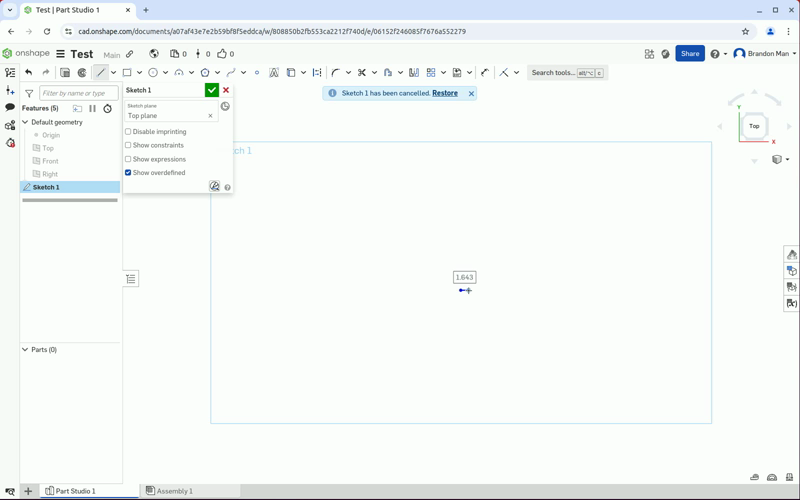
mouse_move(498, 290)
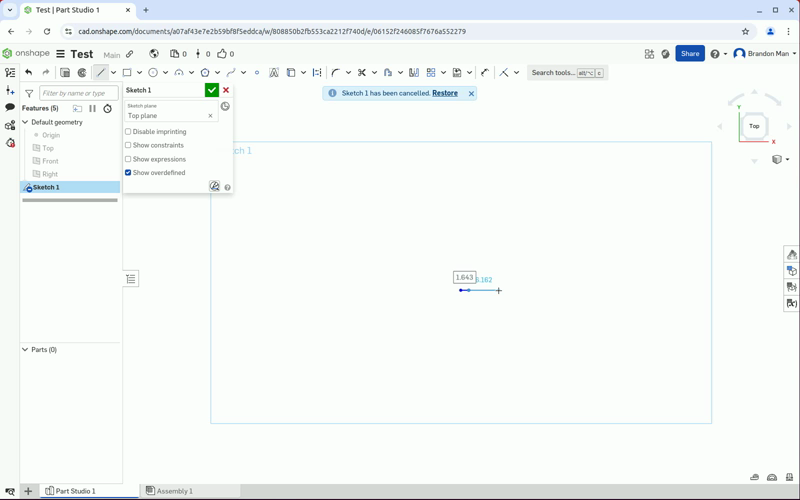
mouse_move(468, 281)
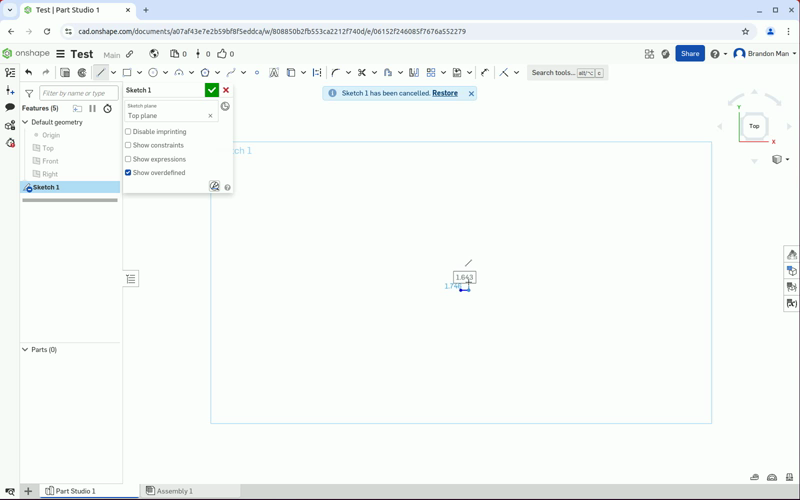
click(468, 281)
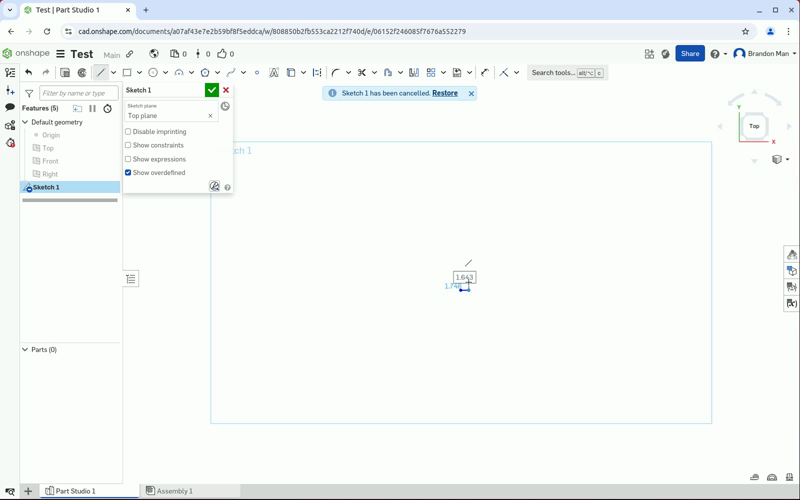
key_up(shift)
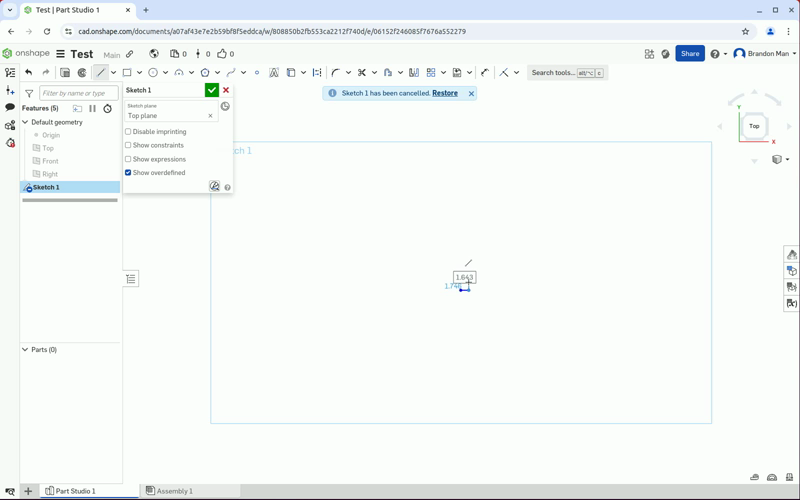
key_down(shift)
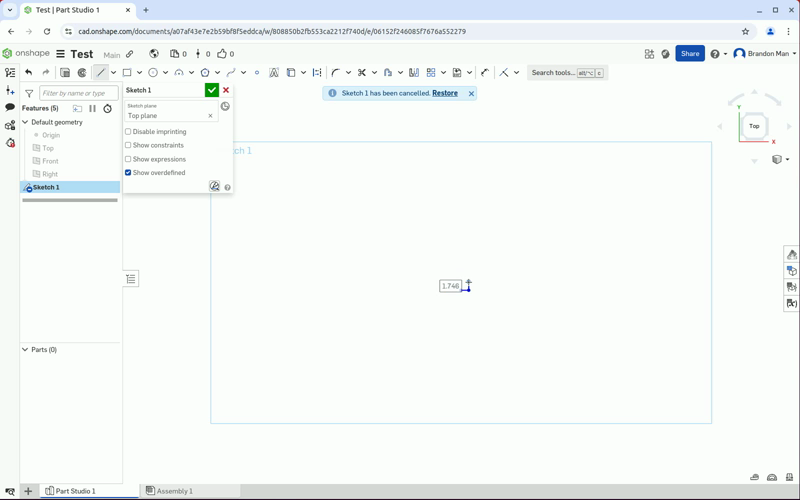
mouse_move(498, 281)
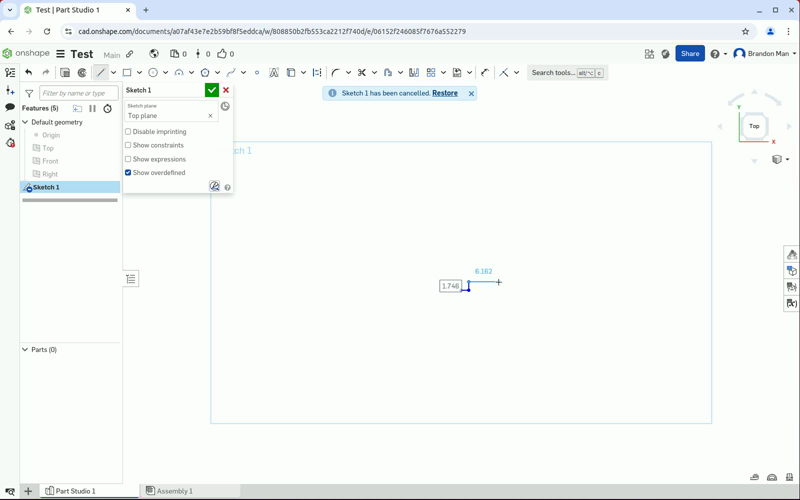
mouse_move(460, 281)
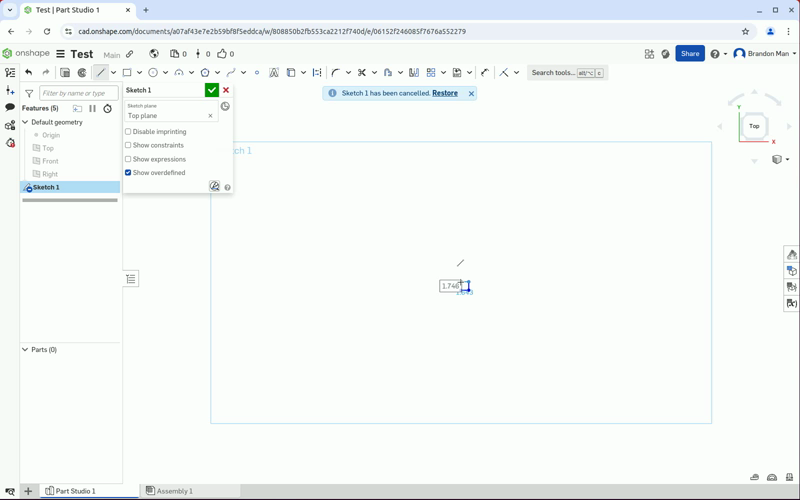
click(460, 281)
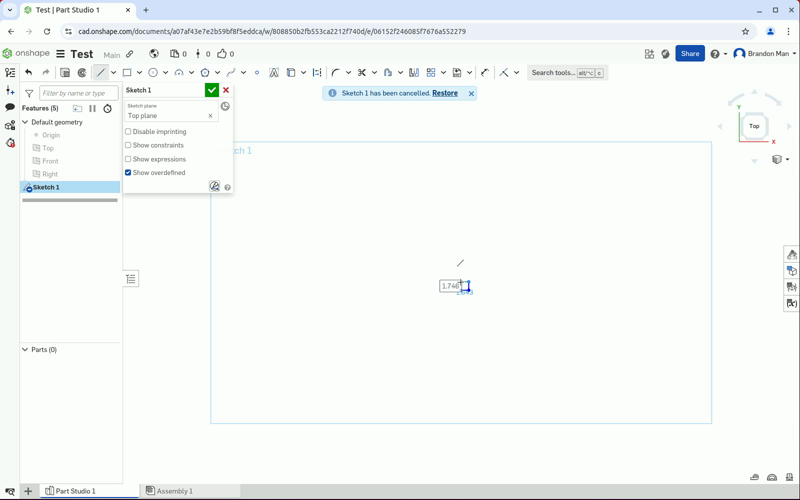
key_up(shift)
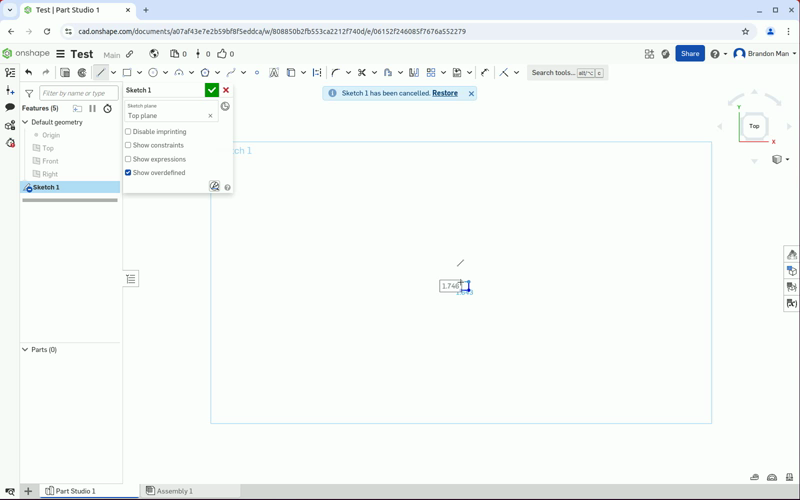
mouse_move(490, 281)
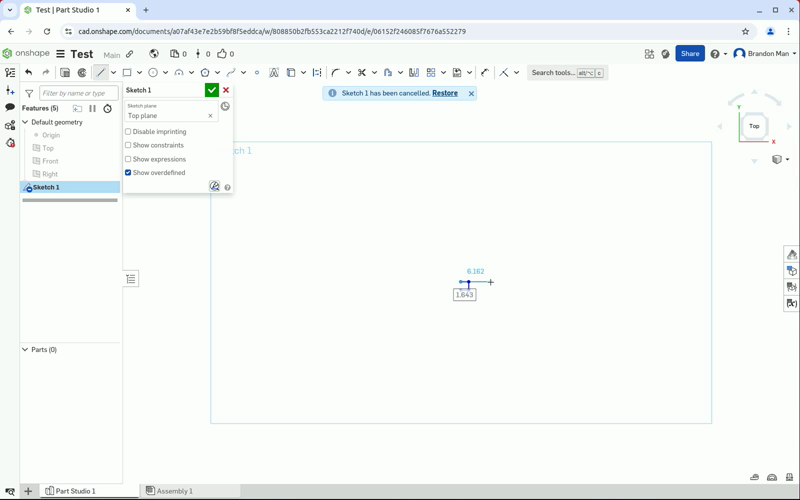
key_down(shift)
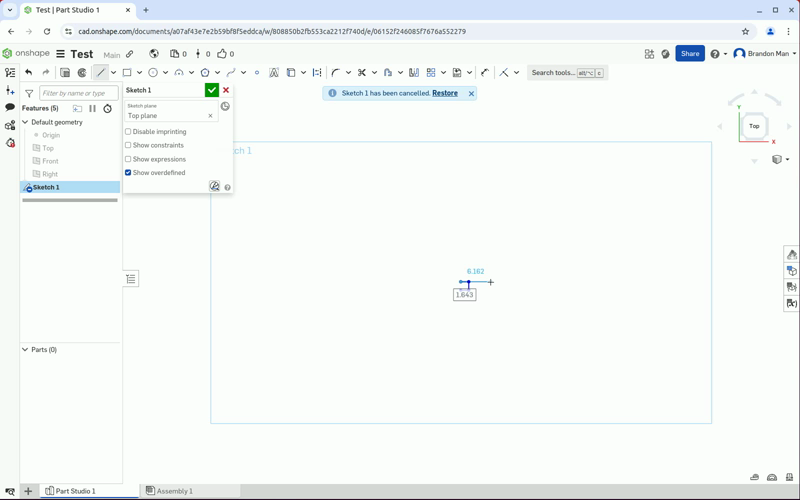
mouse_move(460, 290)
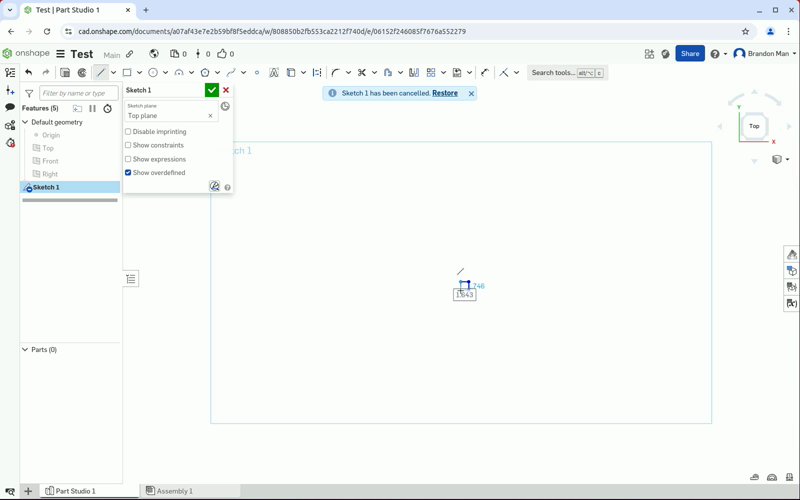
key_up(shift)
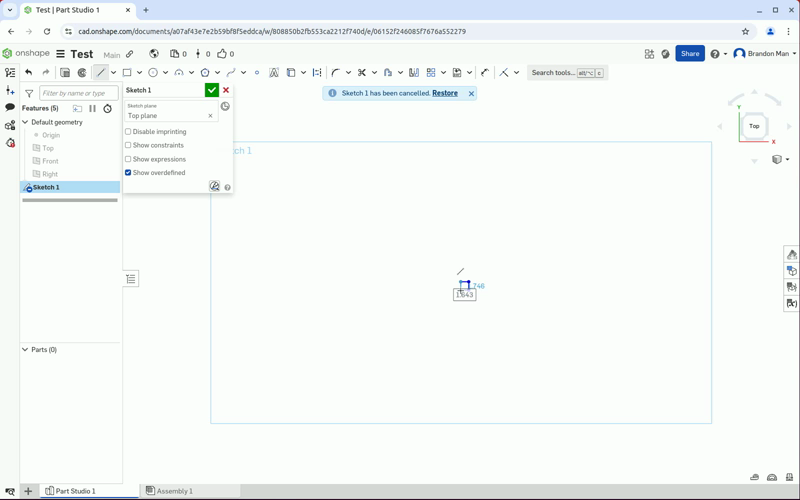
click(460, 290)
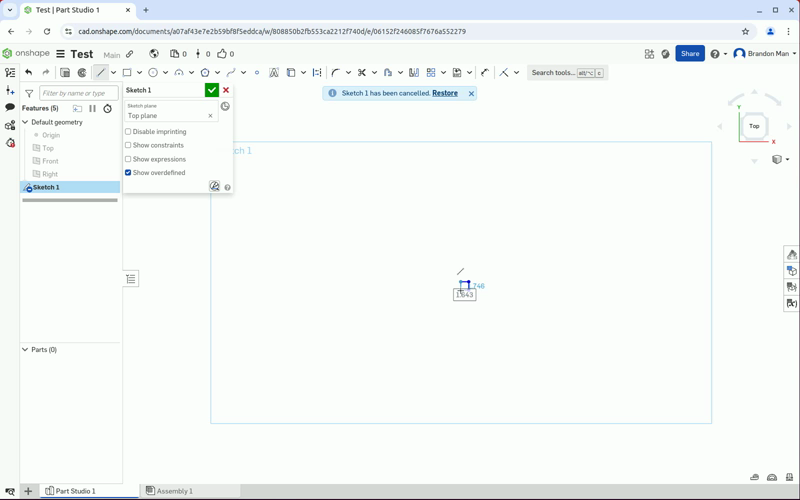
key(esc)
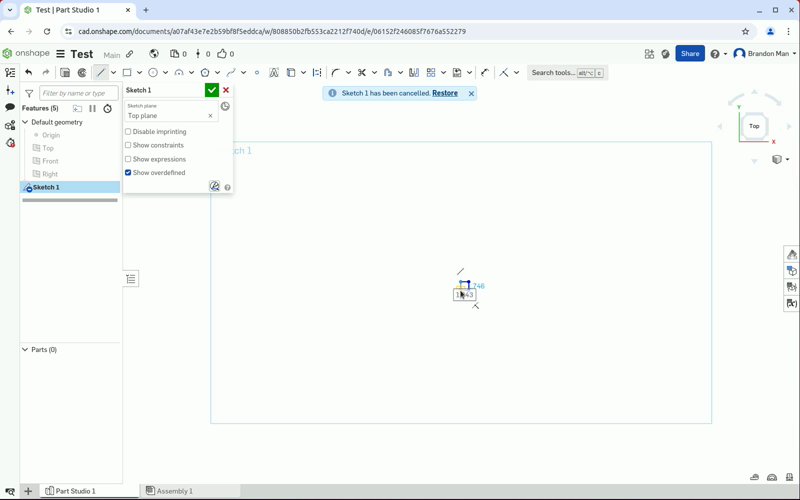
mouse_move(462, 287)
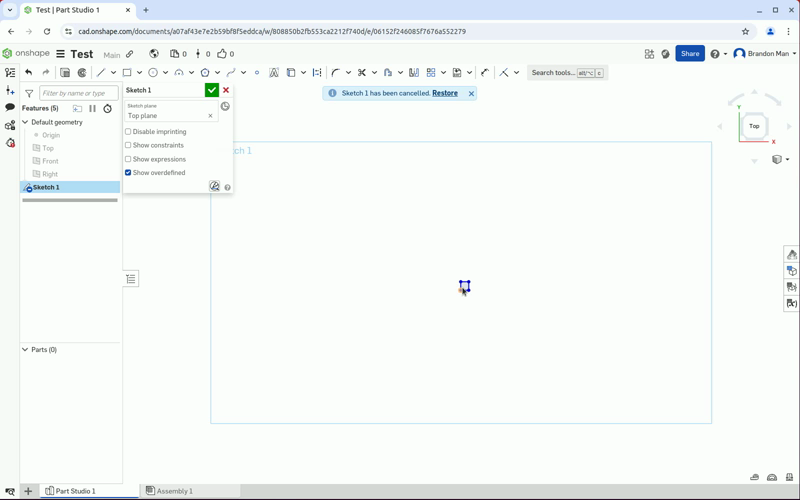
scroll(6)
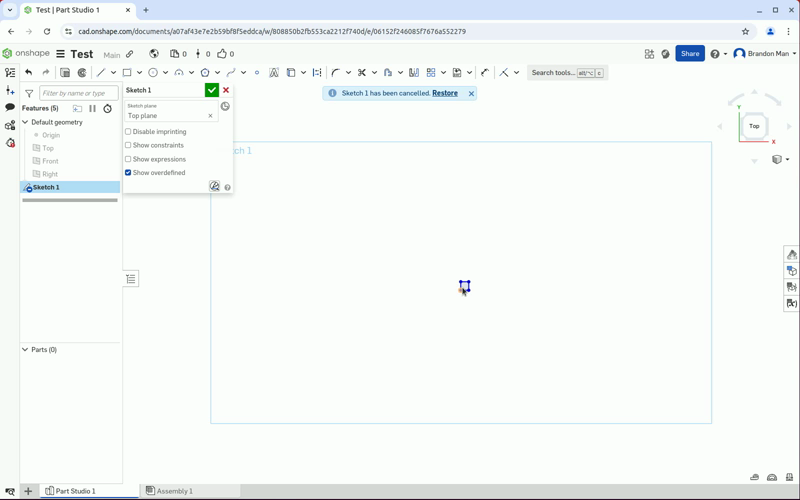
scroll(6)
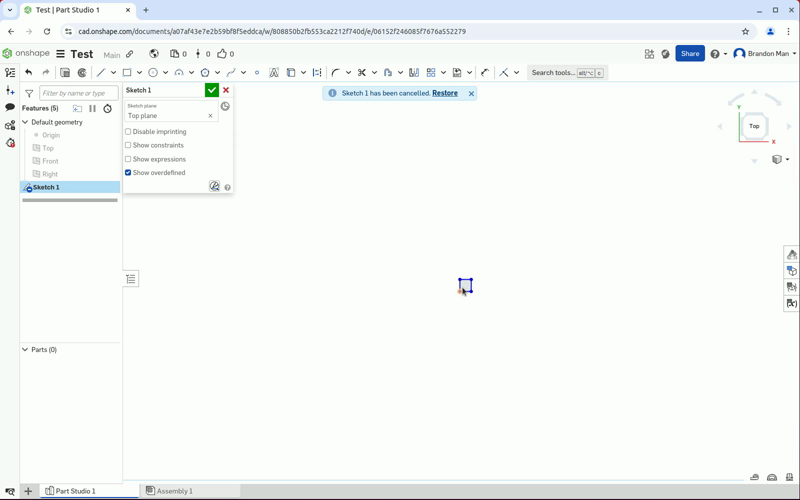
scroll(6)
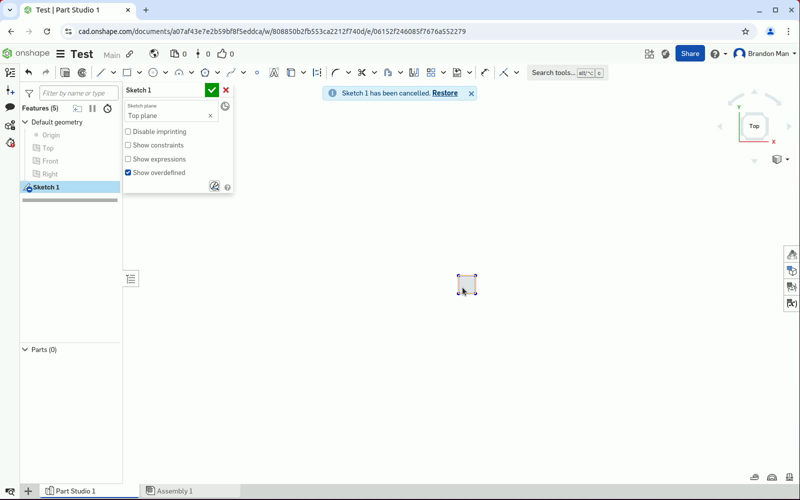
scroll(6)
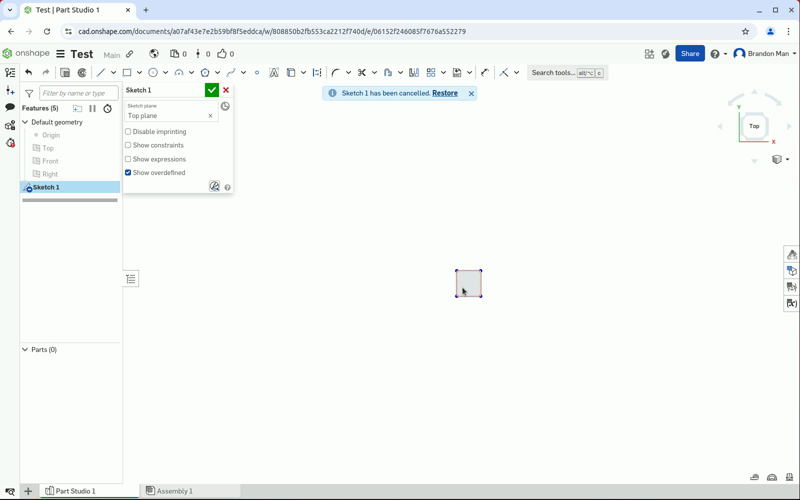
scroll(6)
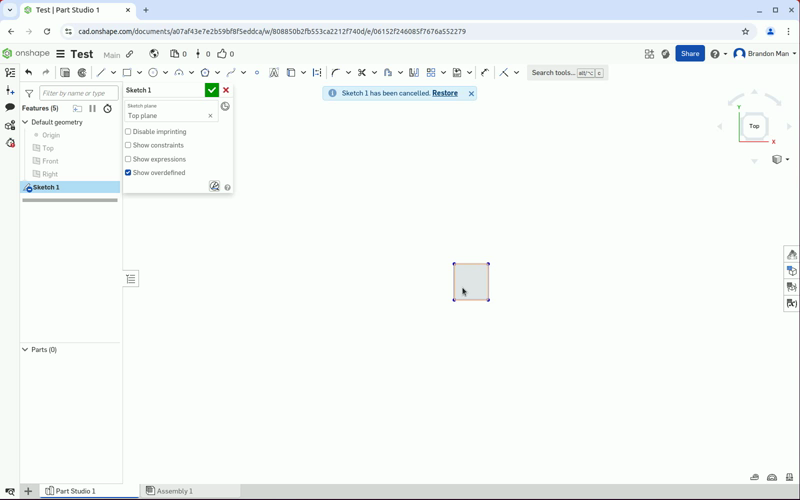
scroll(6)
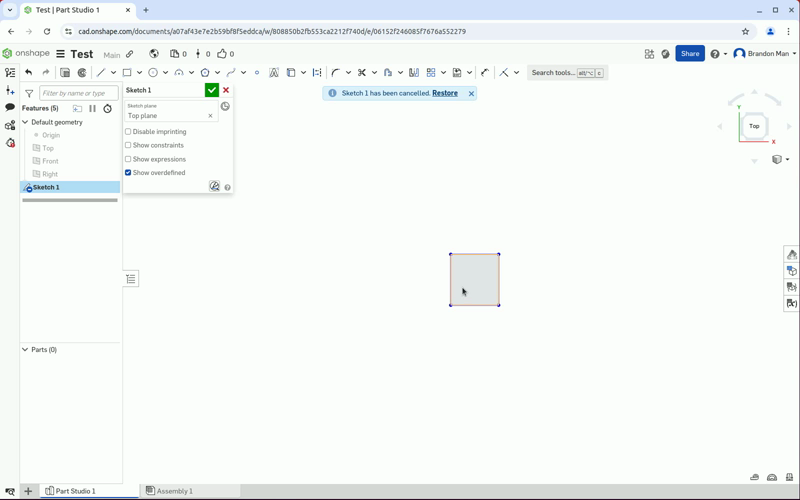
scroll(6)
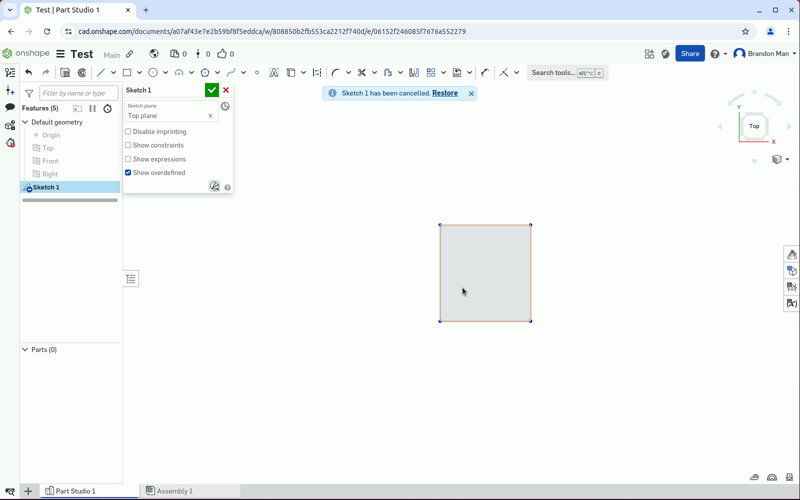
click(462, 287)
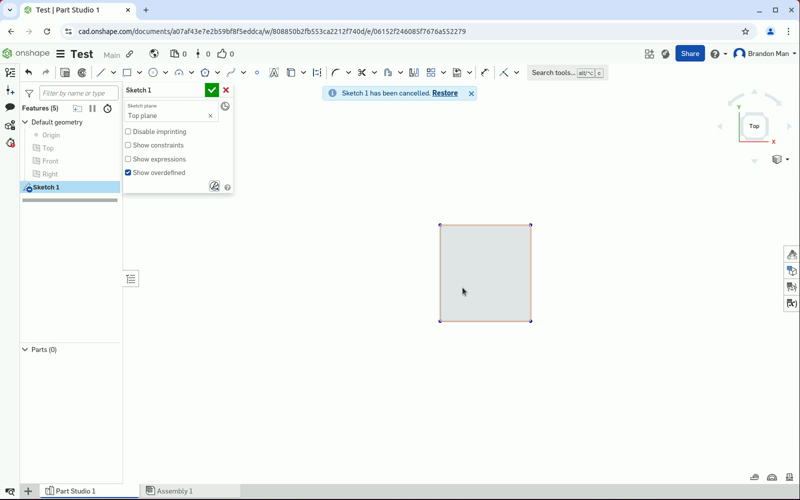
scroll(-6)
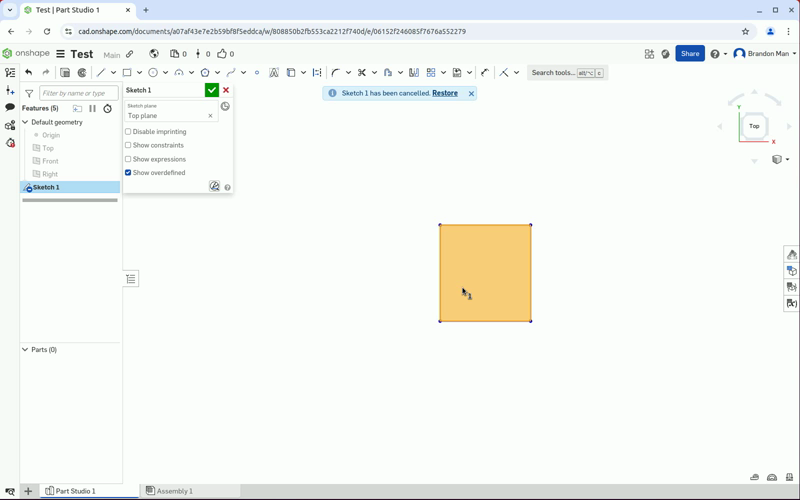
scroll(-6)
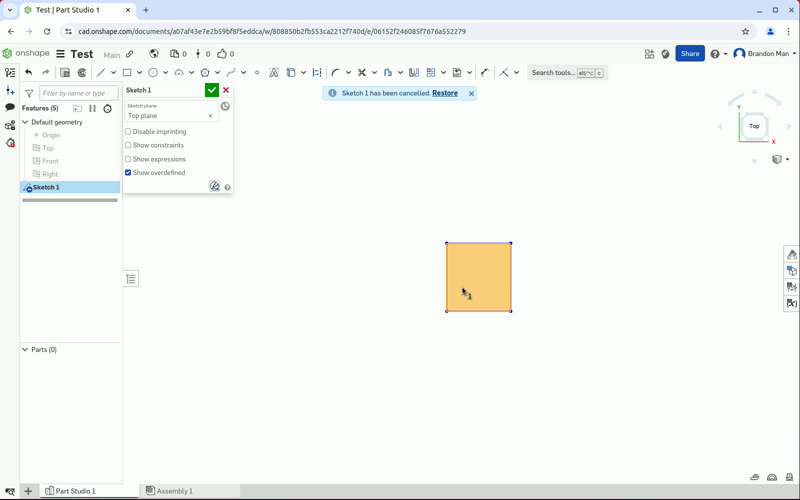
scroll(-6)
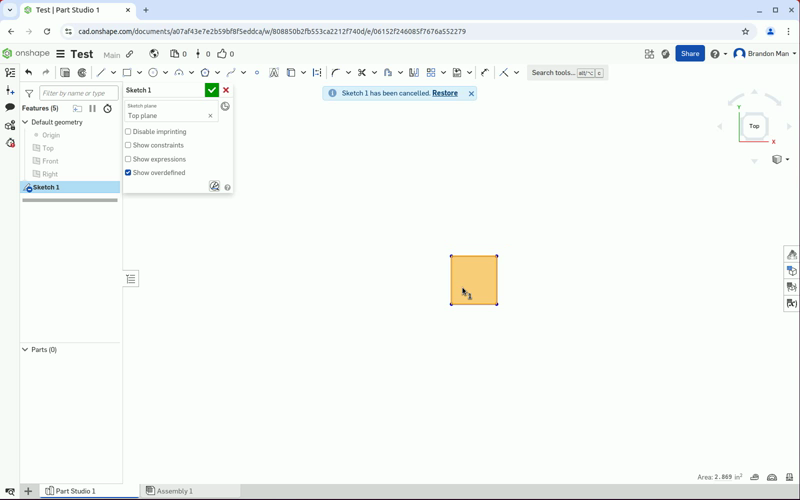
scroll(-6)
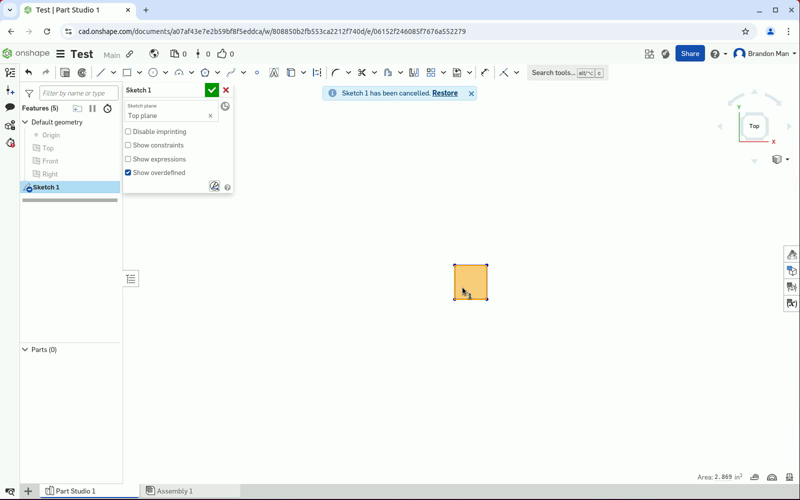
scroll(-6)
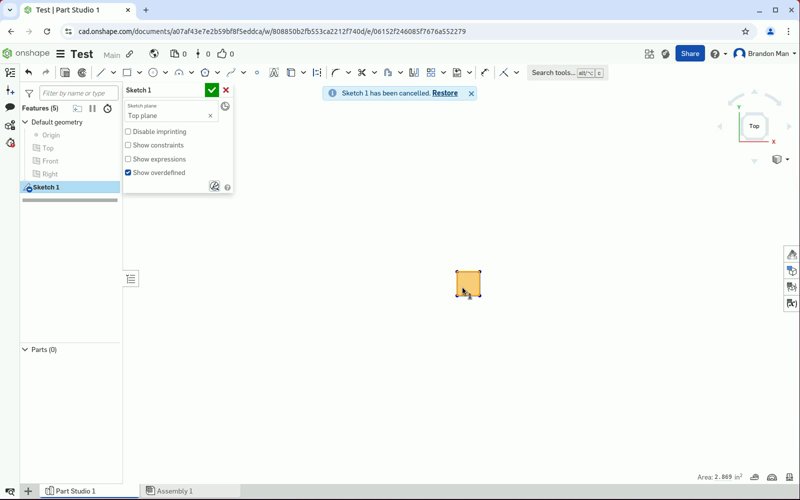
scroll(-6)
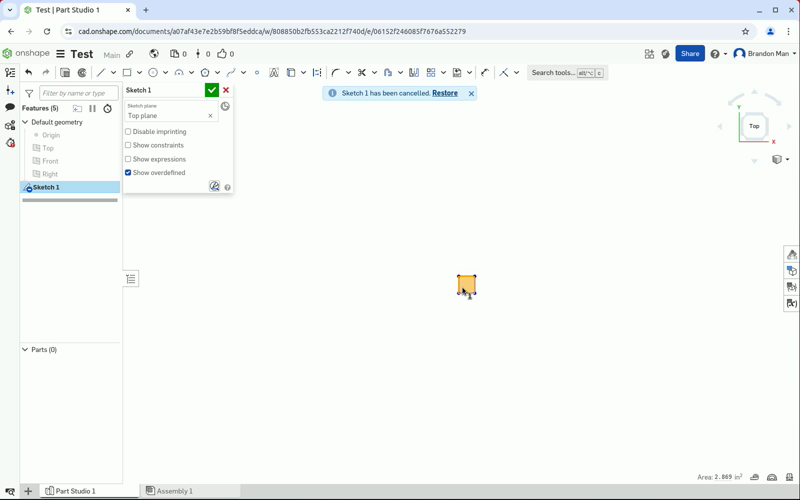
scroll(-6)
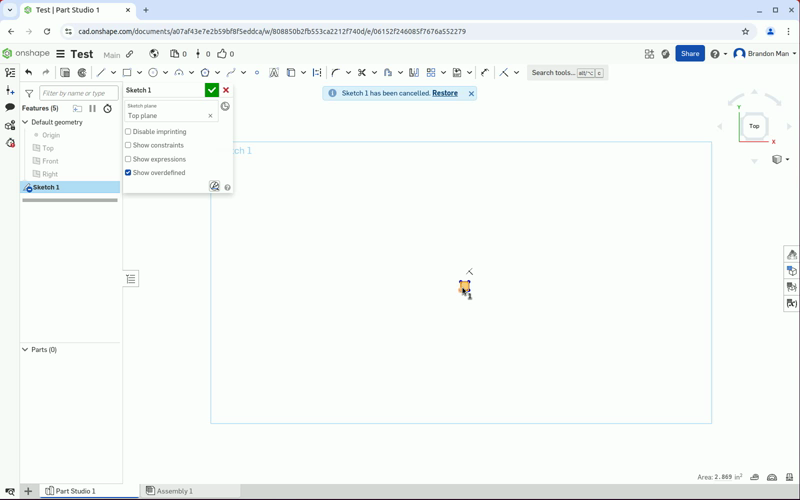
mouse_move(73, 352)
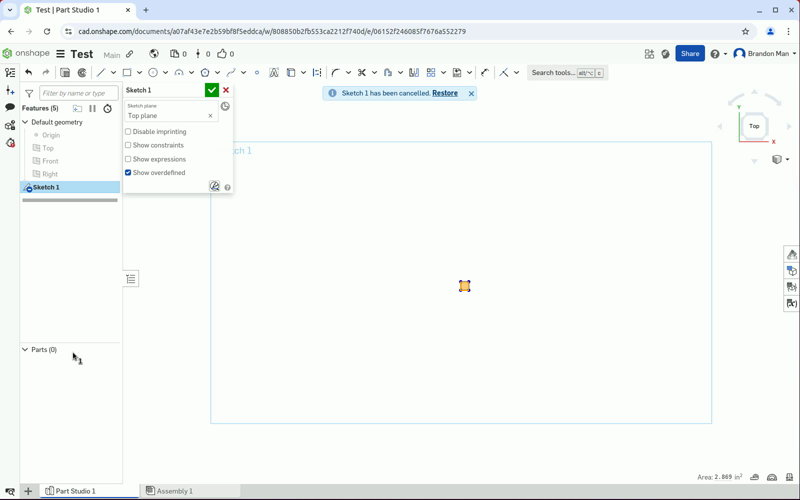
key(shift+y)
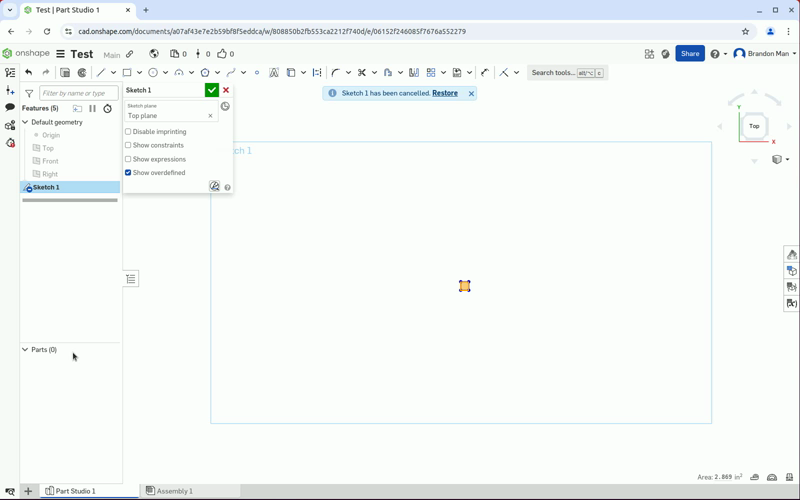
key(shift+e)
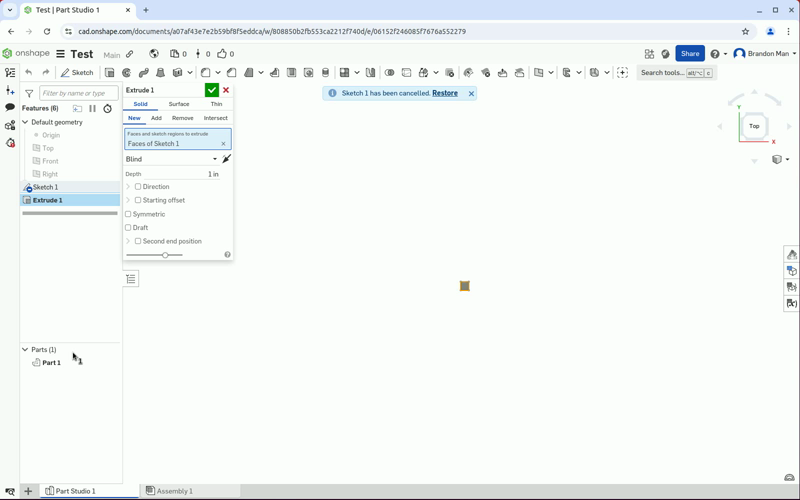
mouse_move(143, 106)
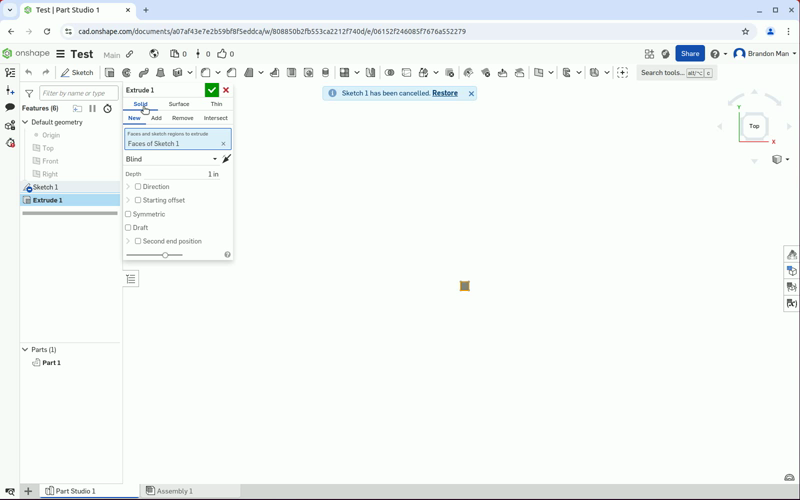
click(143, 106)
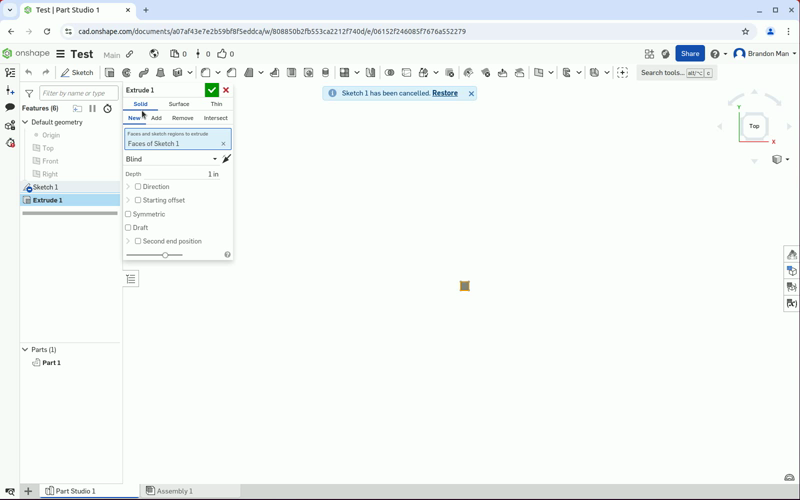
mouse_move(137, 120)
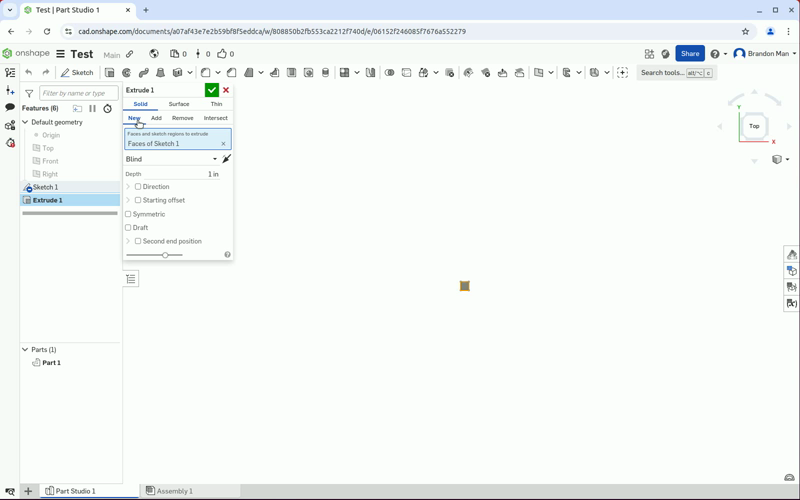
click(137, 120)
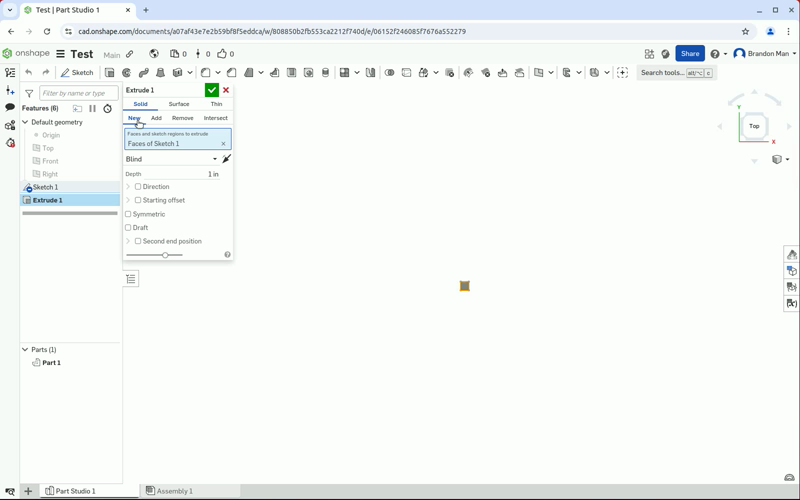
key(tab, 4)
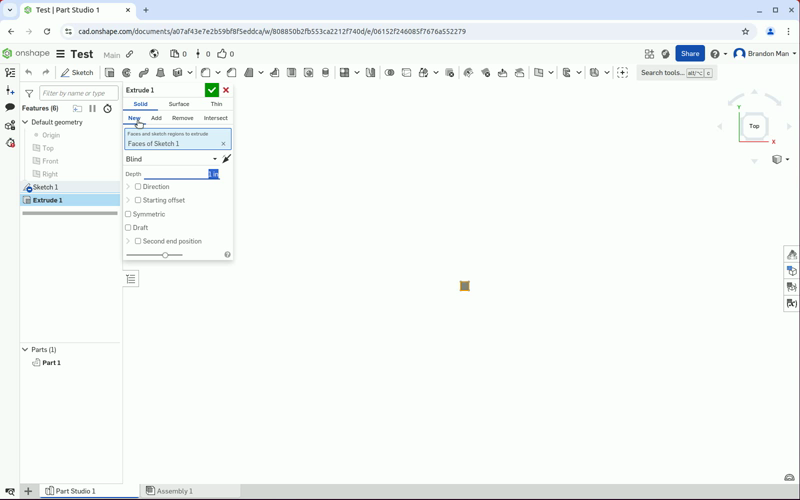
text(23.108)
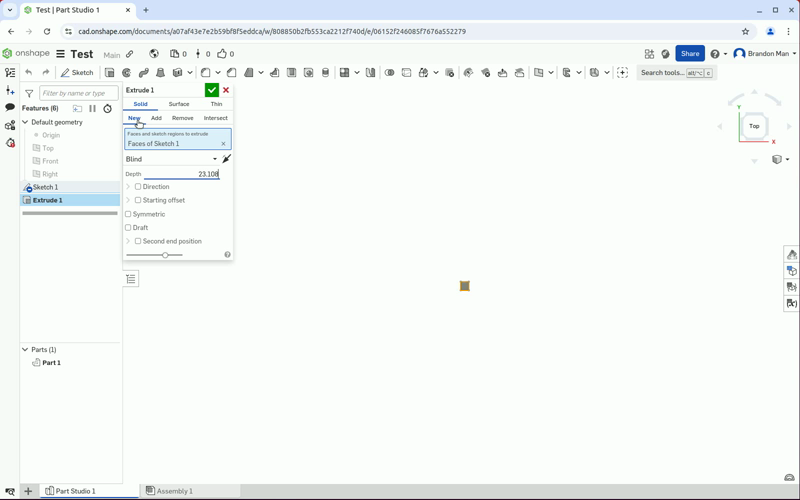
key(enter)
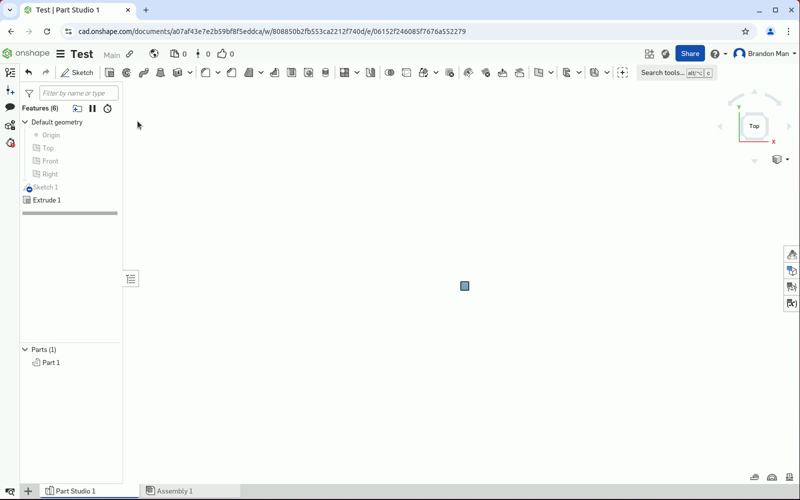
key(shift+h)
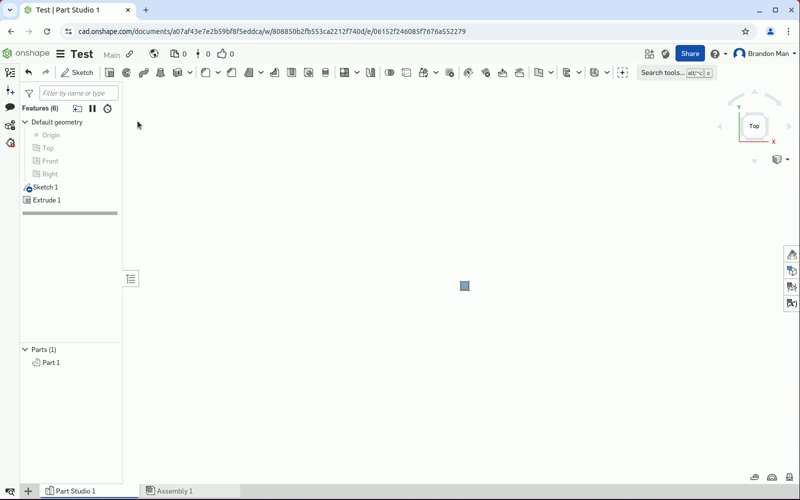
key(shift+h)
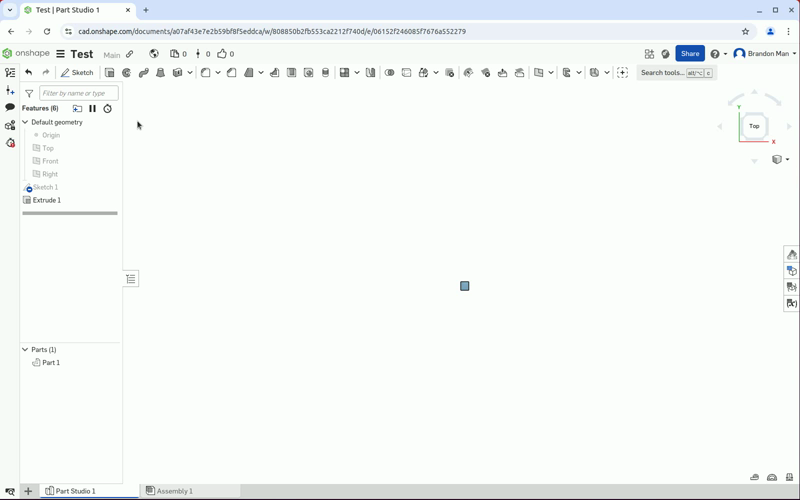
mouse_move(73, 189)
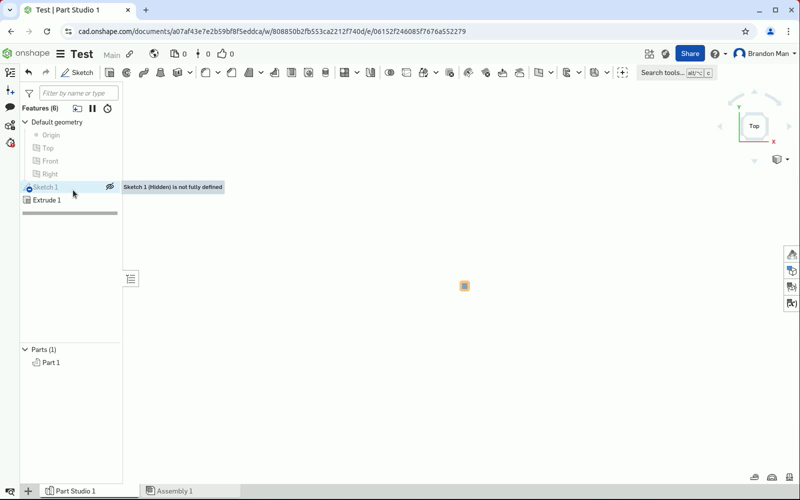
click(73, 189)
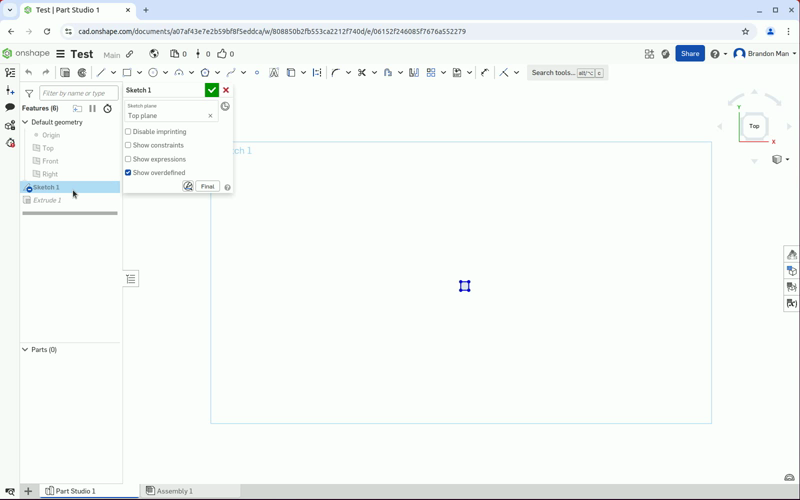
mouse_move(229, 92)
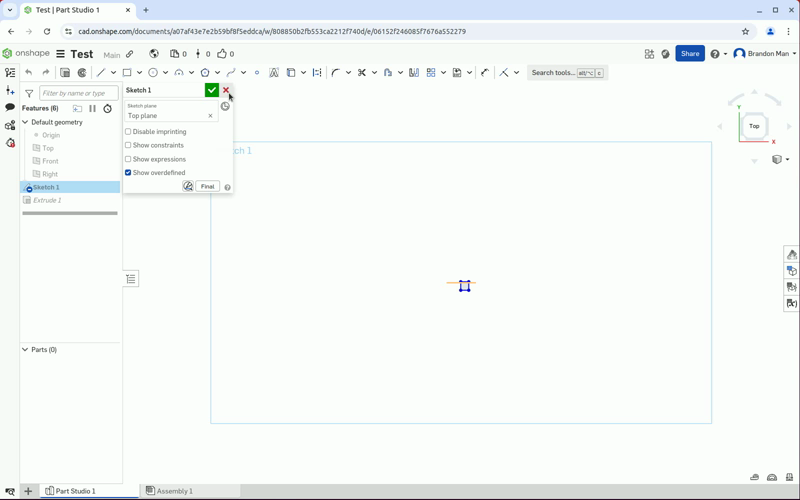
click(229, 92)
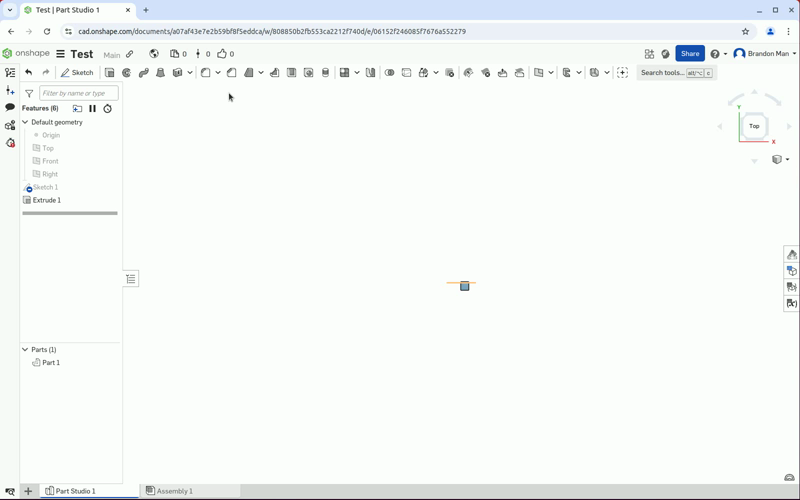
mouse_move(73, 352)
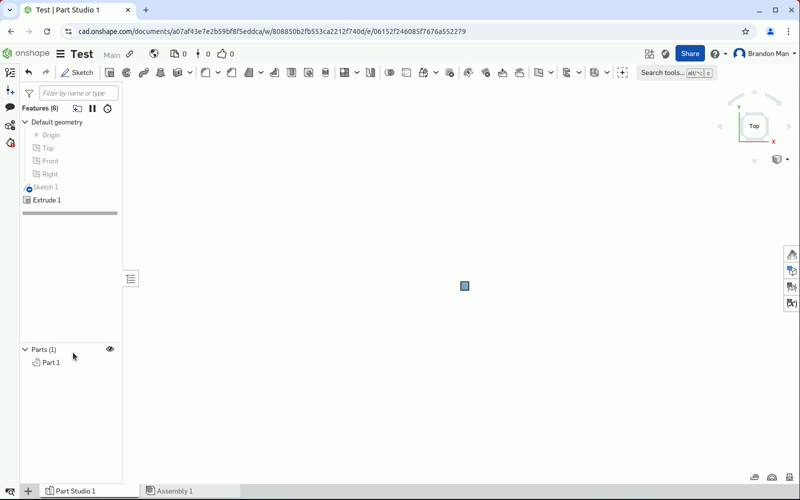
key(y)
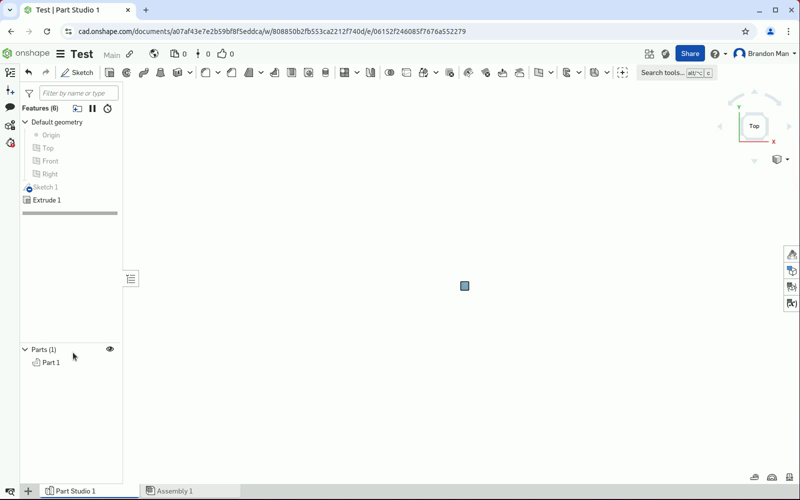
key(shift+p)
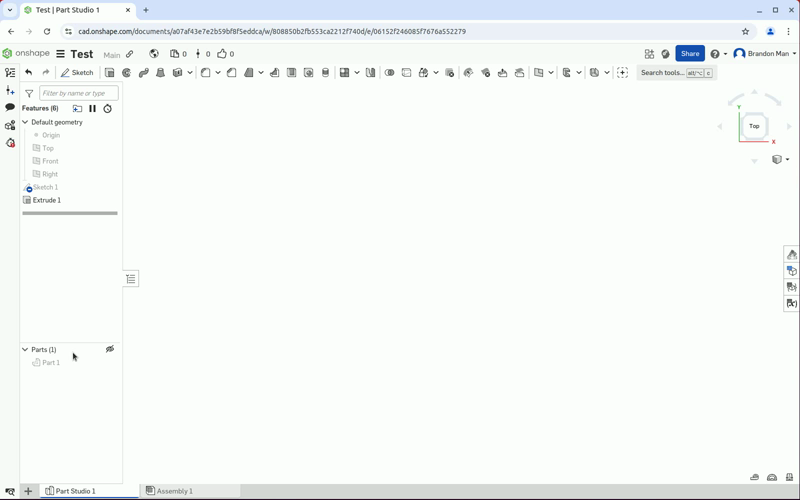
key(space)
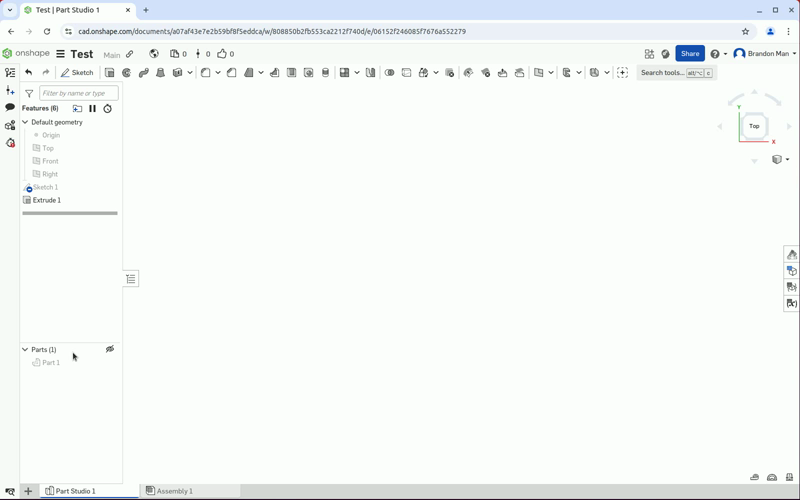
key_down(shift)
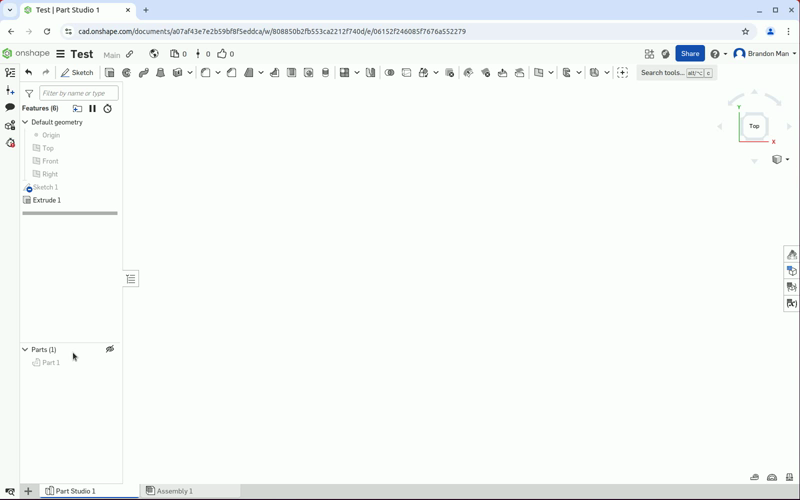
key(up)
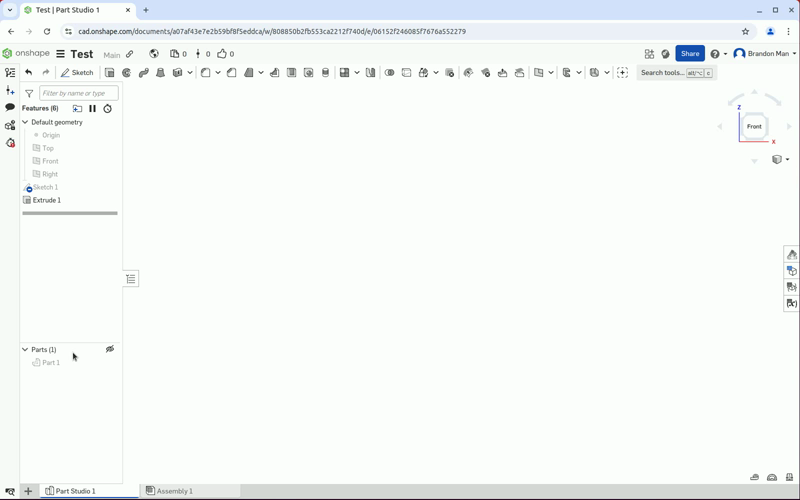
key_up(shift)
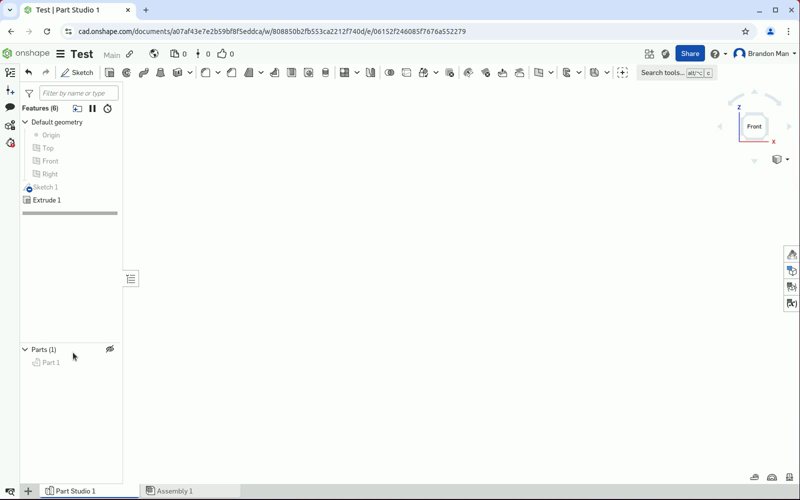
key(space)
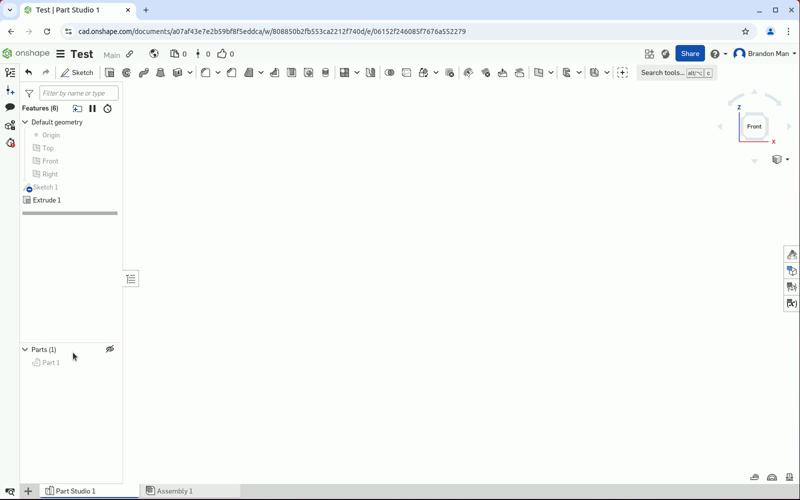
key_down(shift)
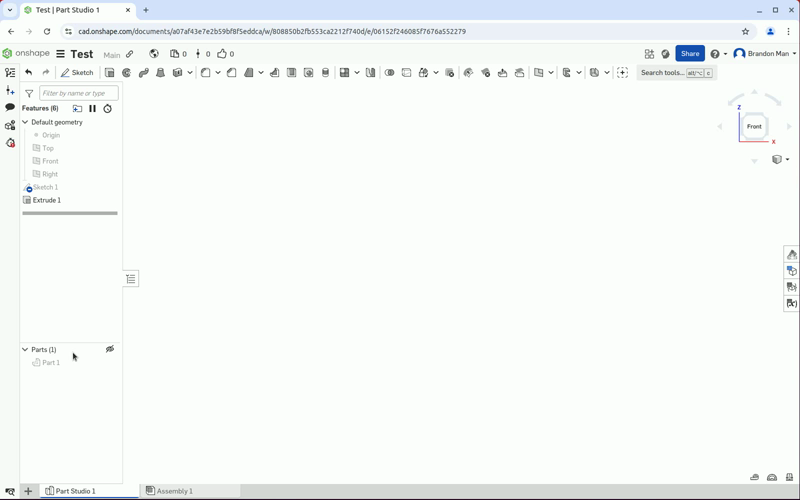
key(left)
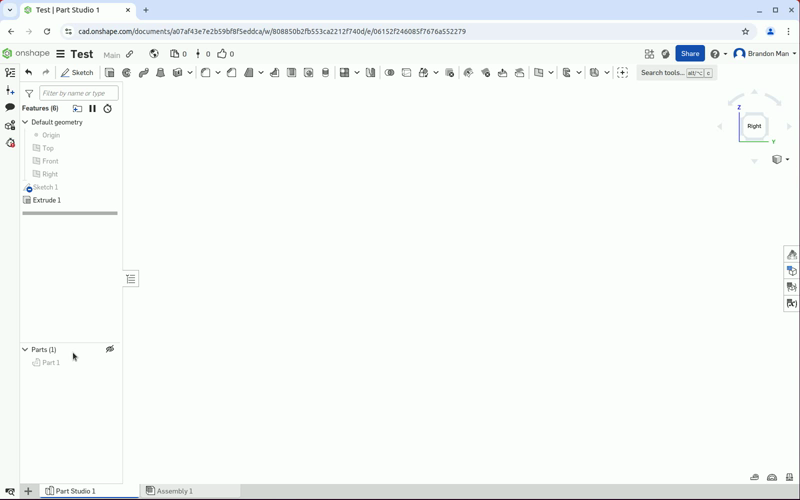
key_up(shift)
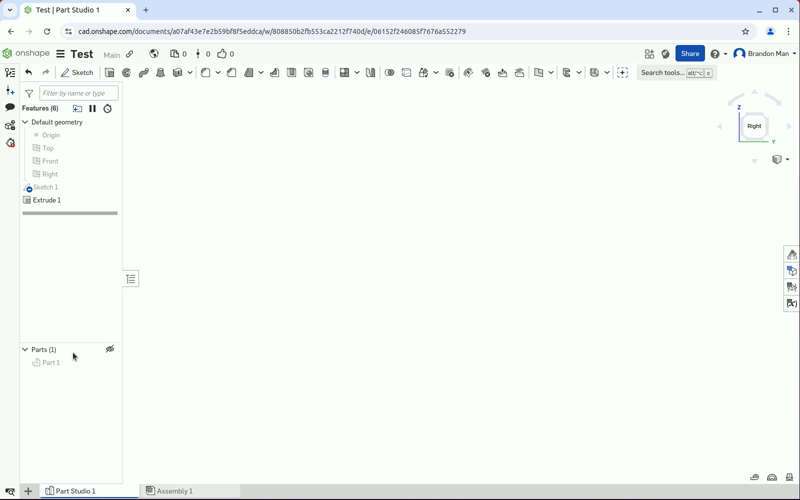
mouse_move(73, 352)
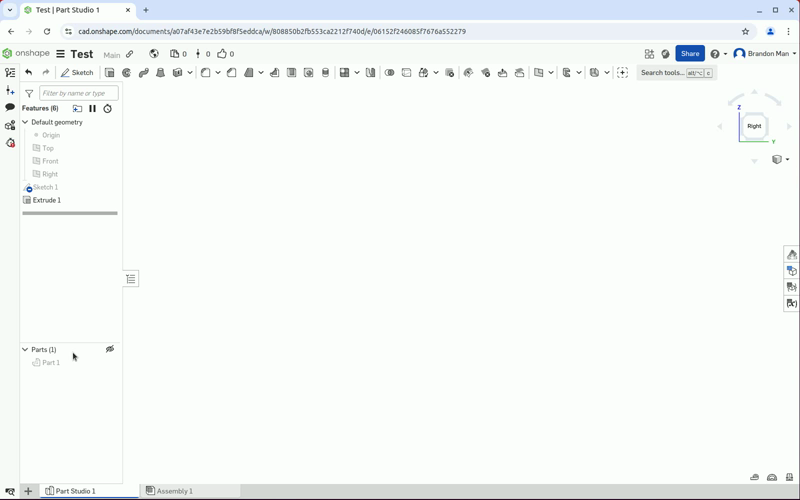
key(shift+y)
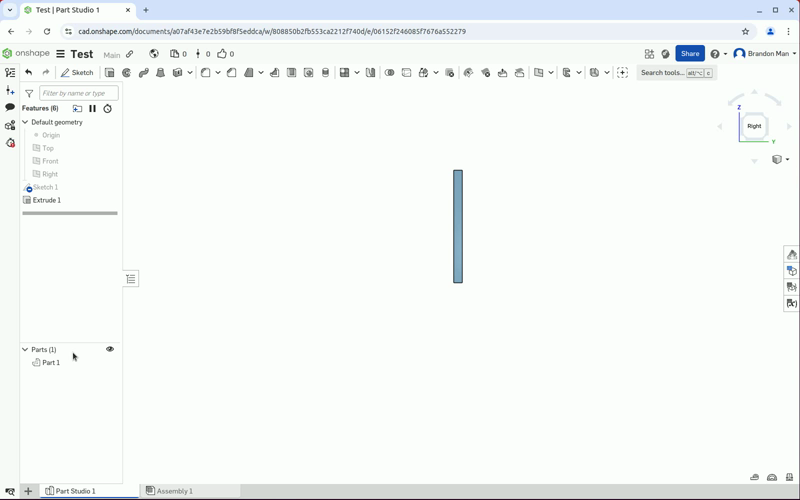
mouse_move(541, 75)
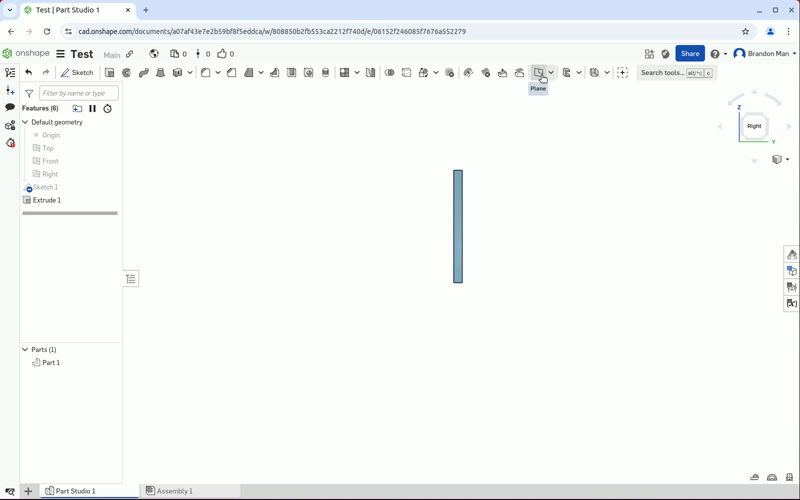
click(541, 75)
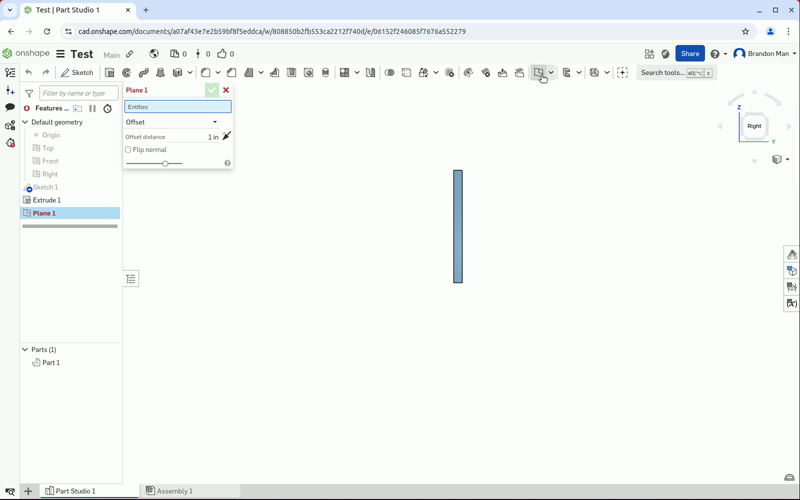
mouse_move(73, 176)
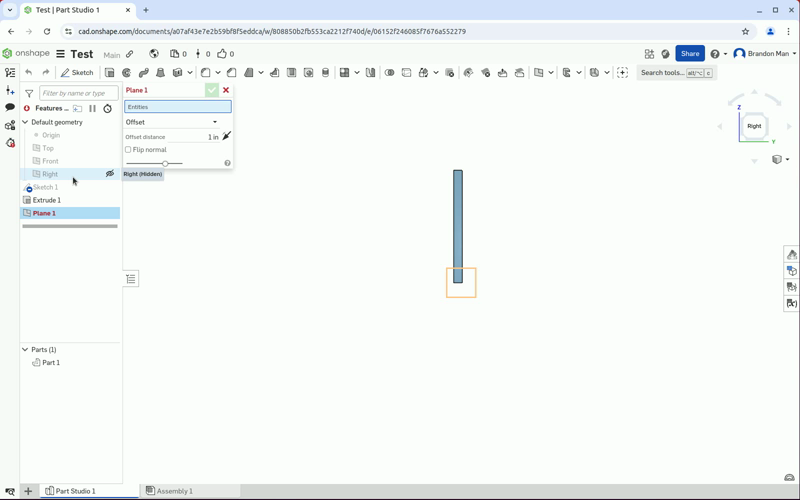
click(73, 176)
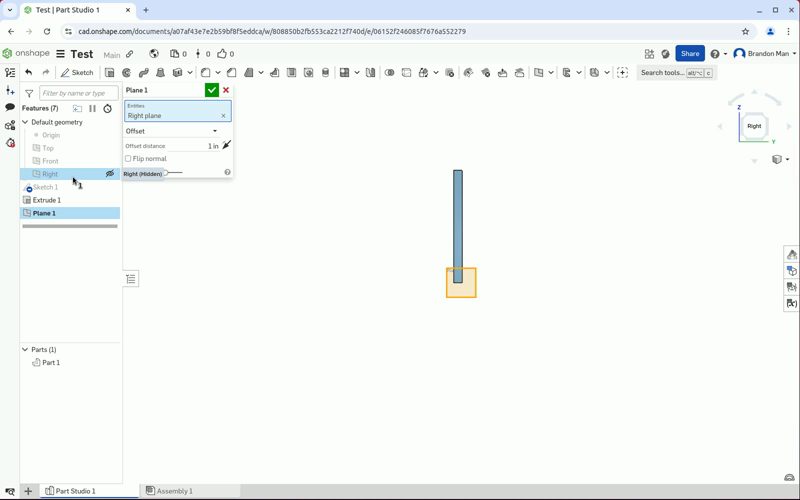
key(tab, 2)
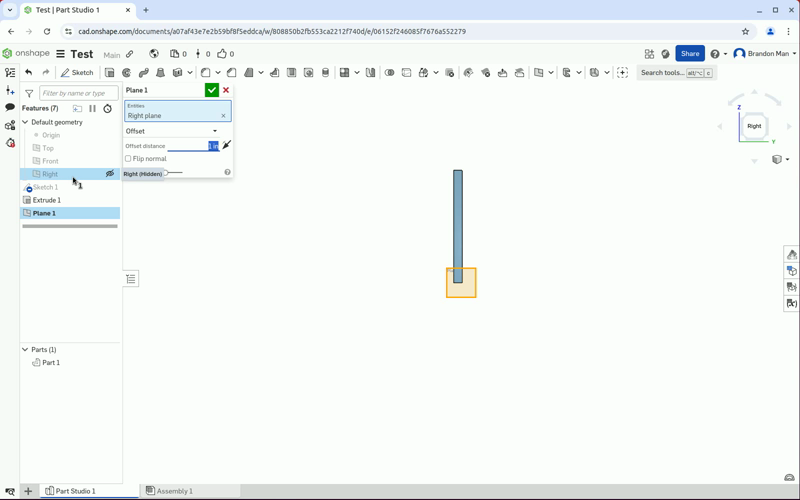
text(1.448)
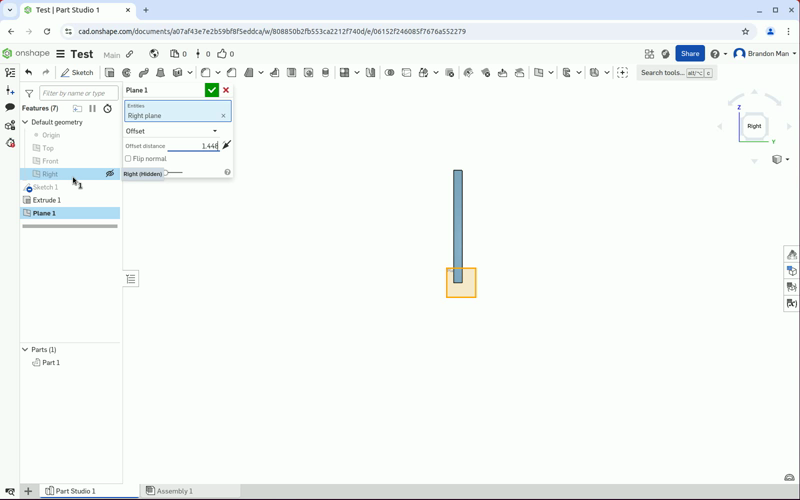
key(enter, 2)
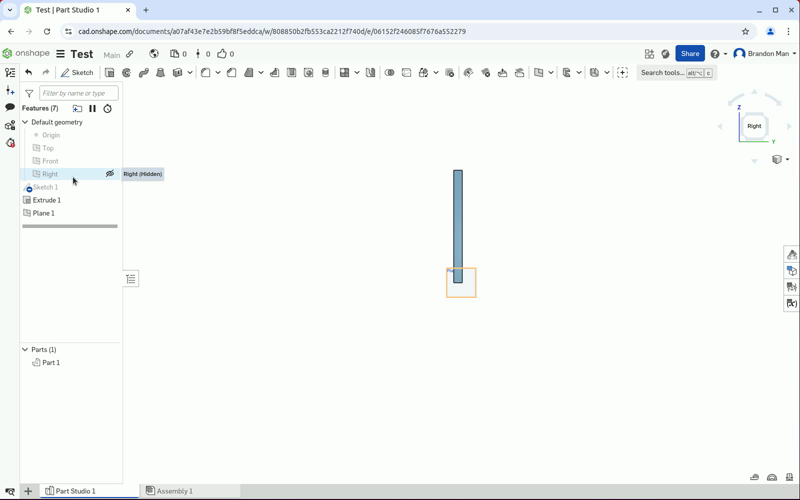
key(shift+s)
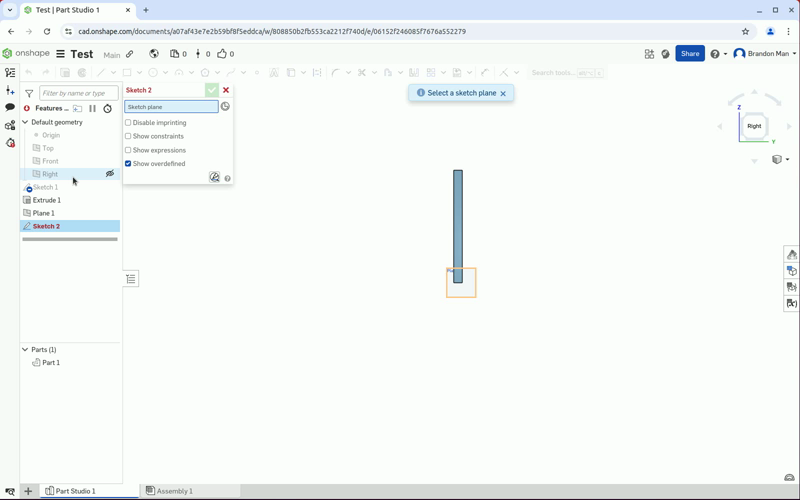
mouse_move(73, 215)
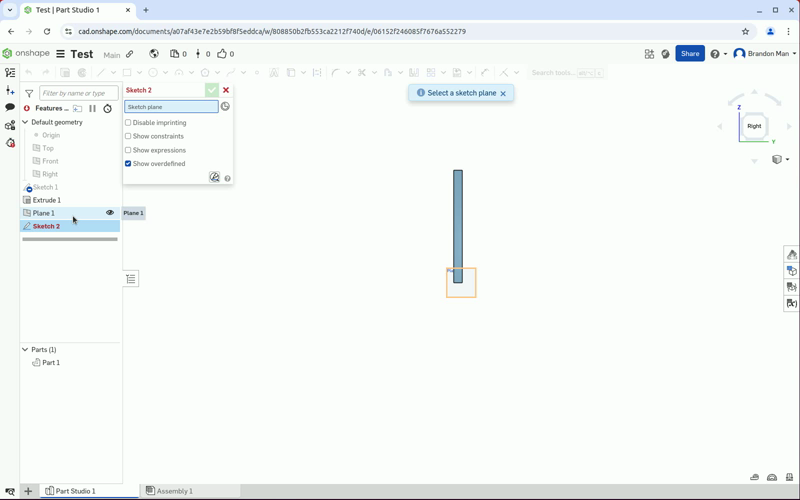
click(73, 215)
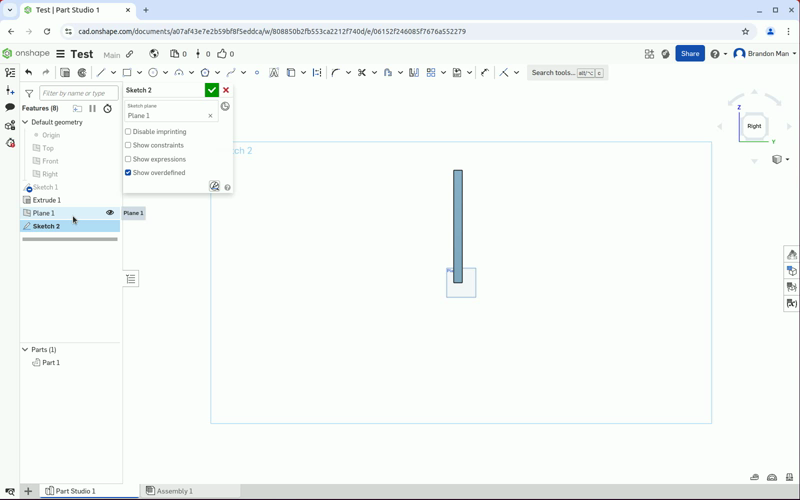
mouse_move(73, 352)
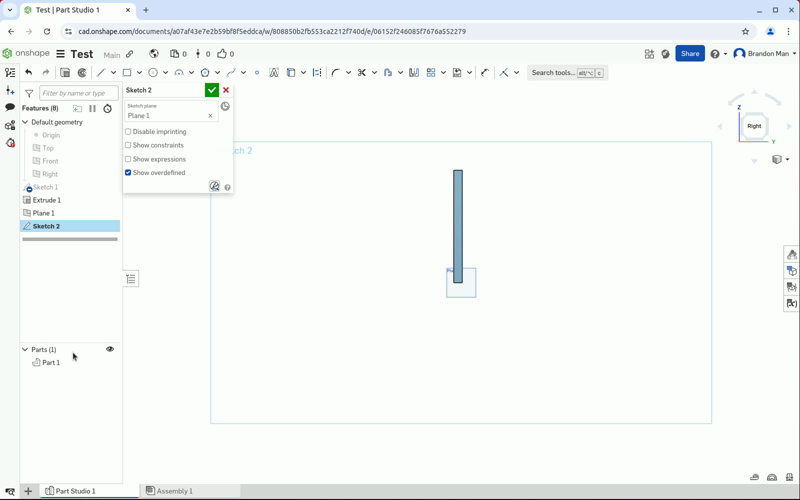
key(y)
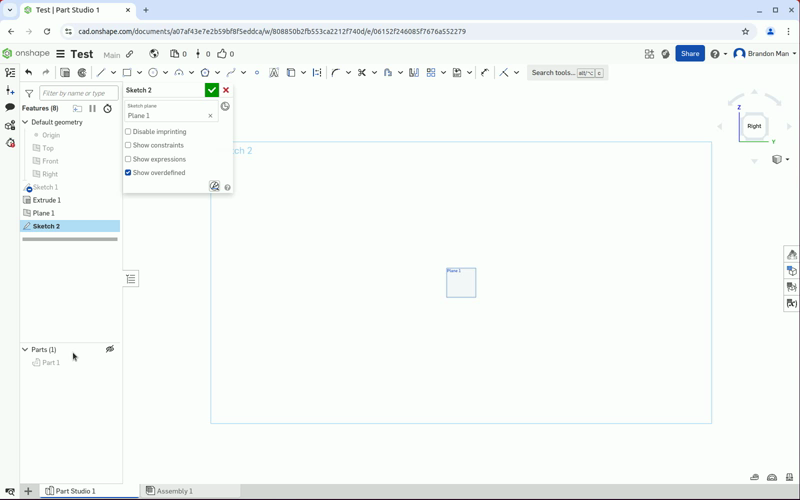
key(l)
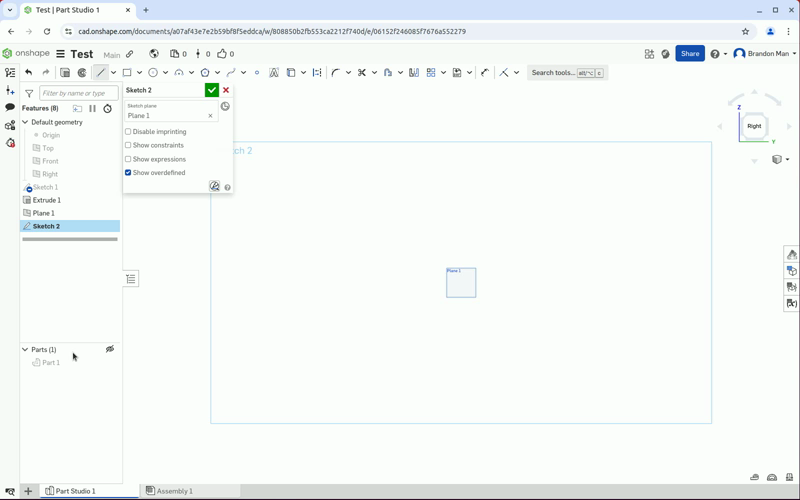
key_down(shift)
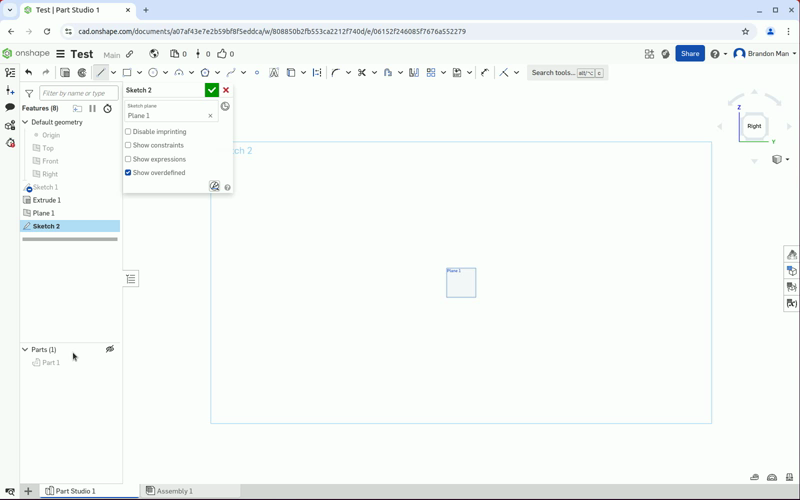
mouse_move(456, 180)
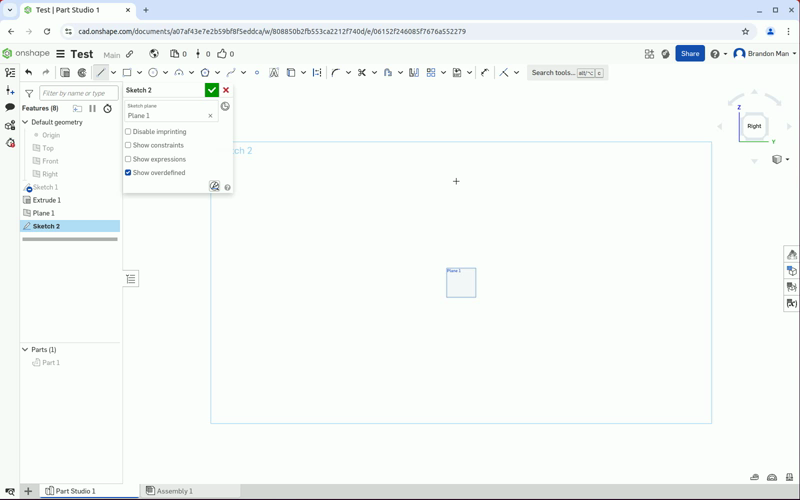
click(456, 180)
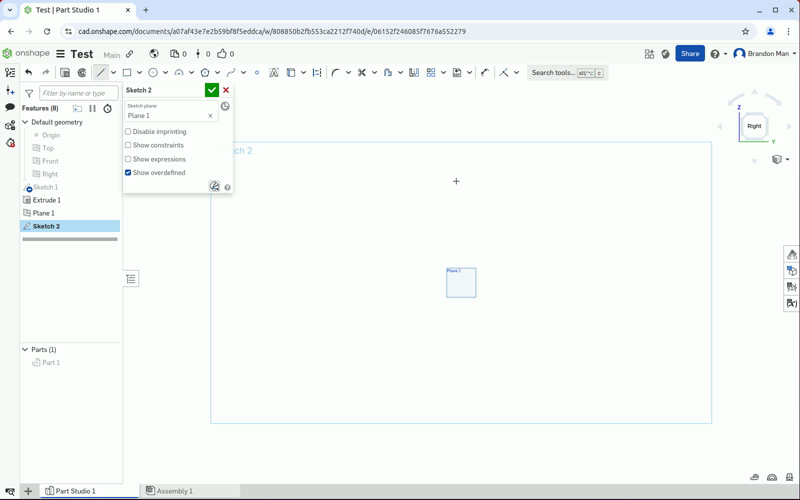
key_up(shift)
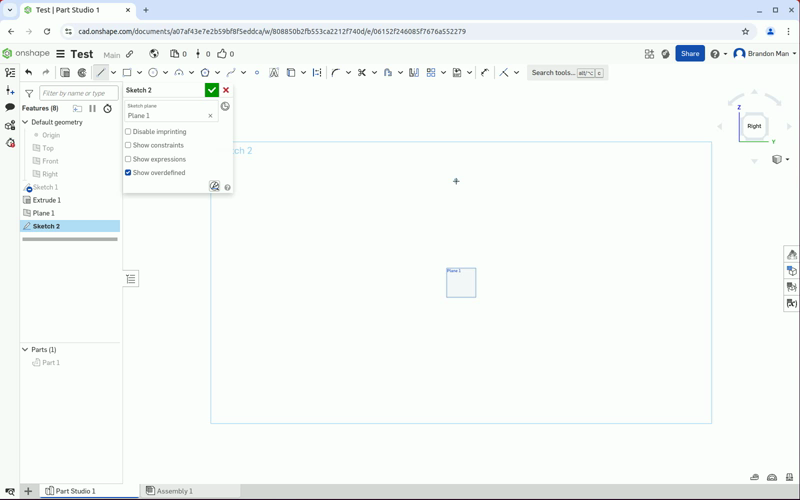
key_down(shift)
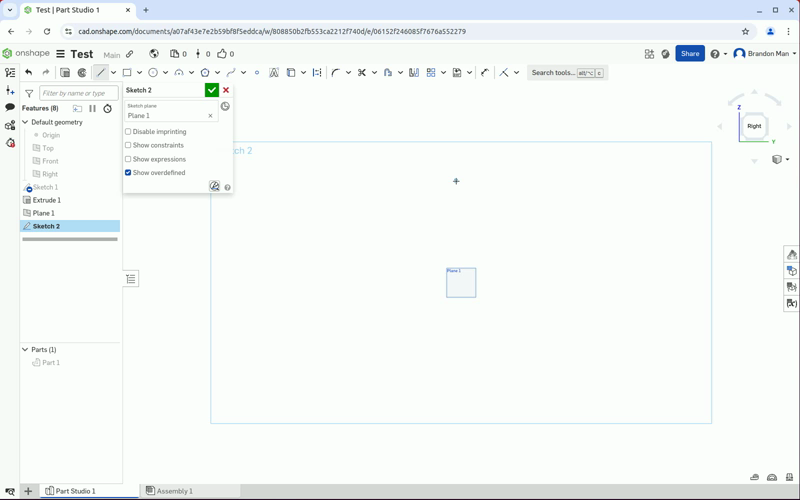
mouse_move(486, 180)
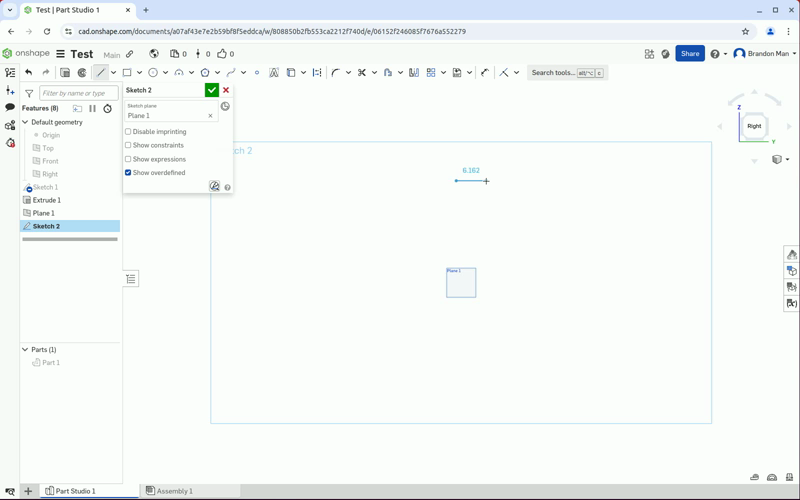
mouse_move(458, 180)
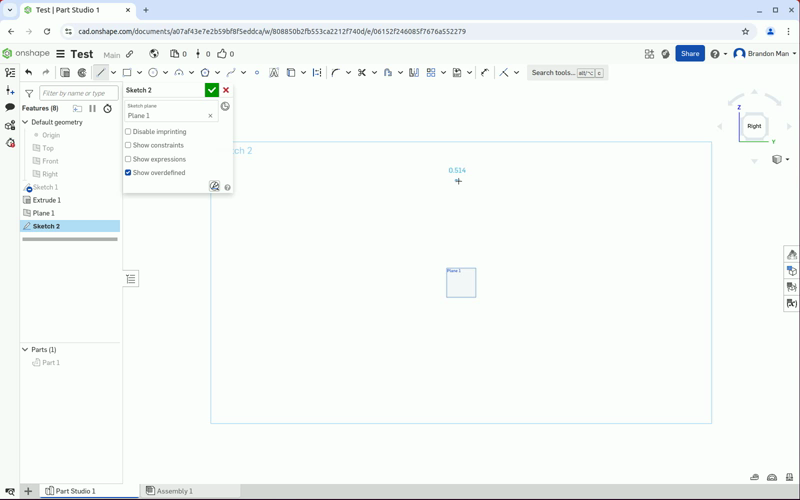
scroll(6)
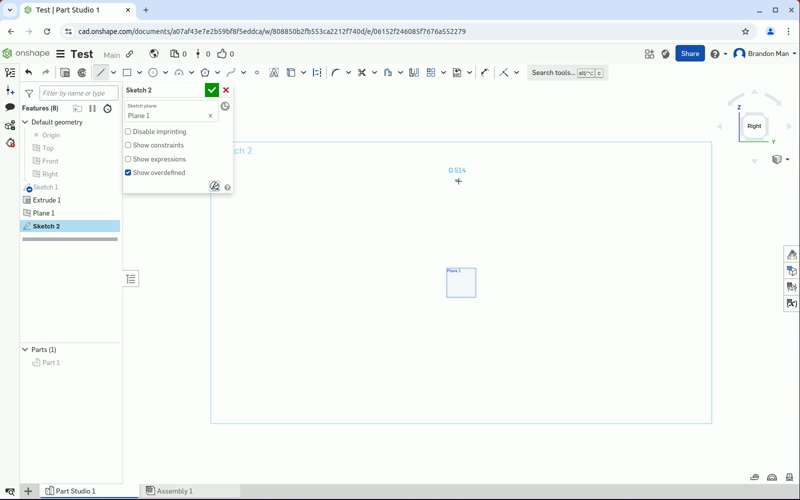
scroll(6)
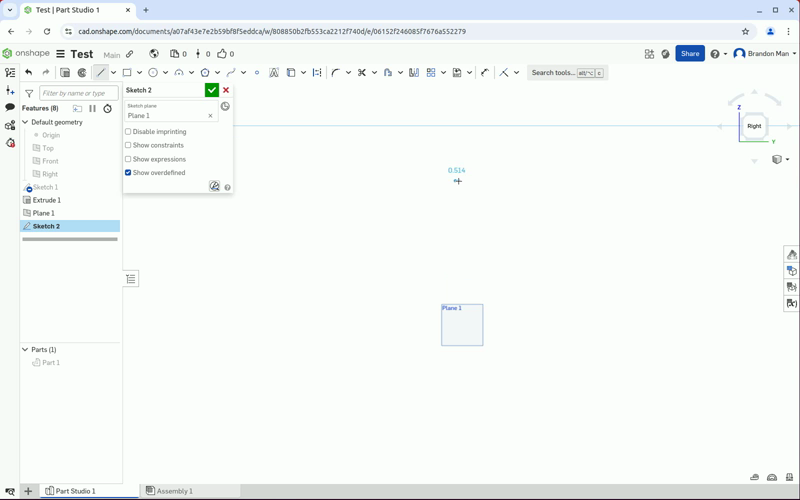
scroll(6)
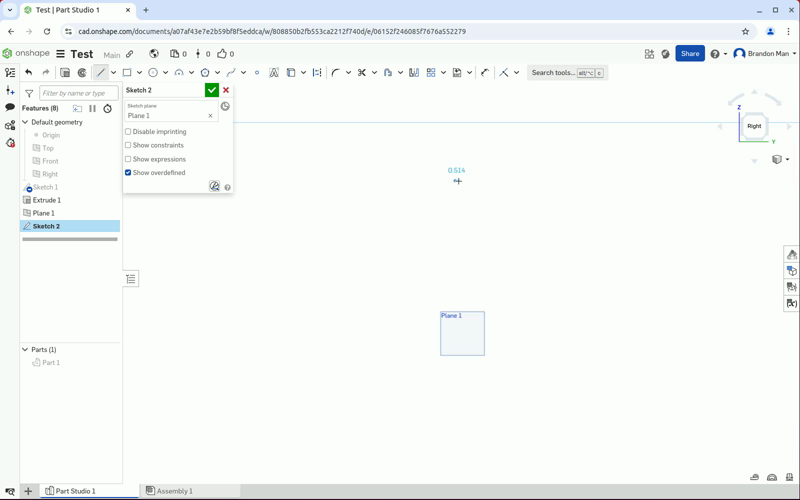
scroll(6)
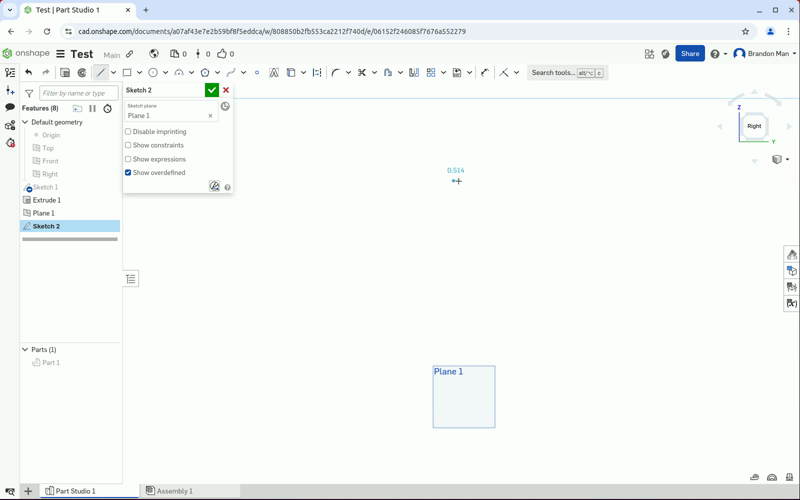
scroll(6)
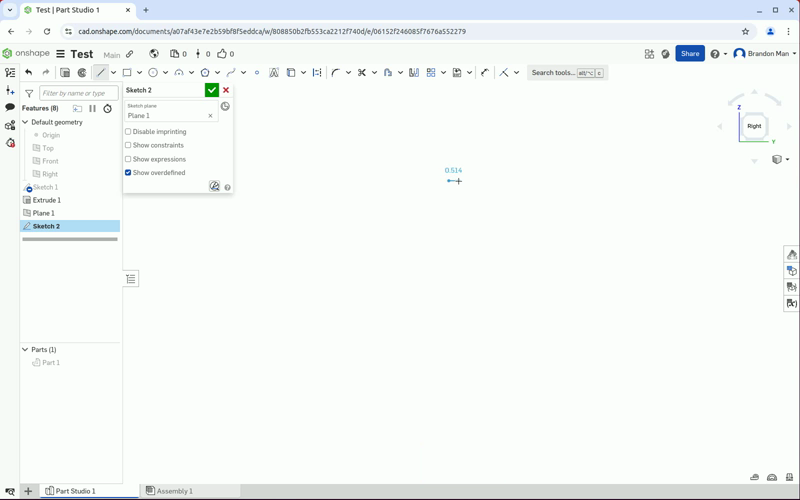
scroll(6)
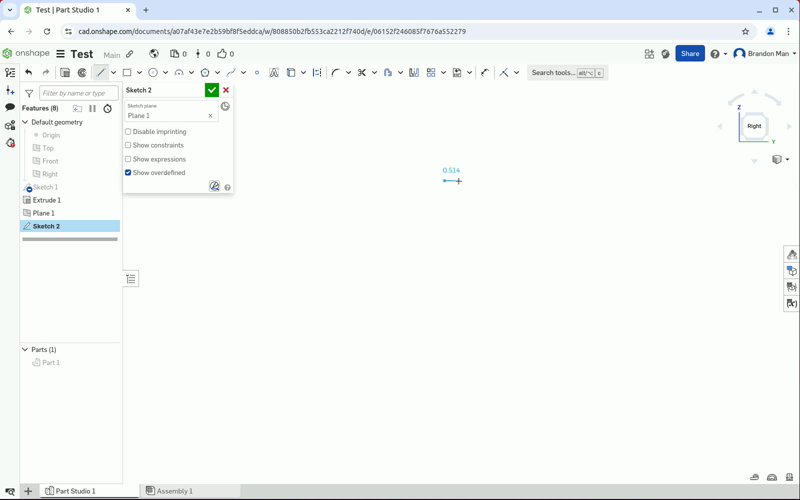
scroll(6)
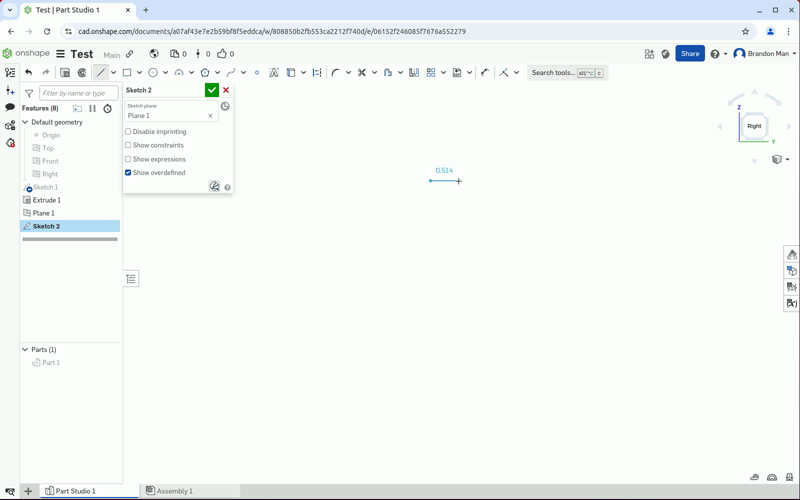
click(458, 180)
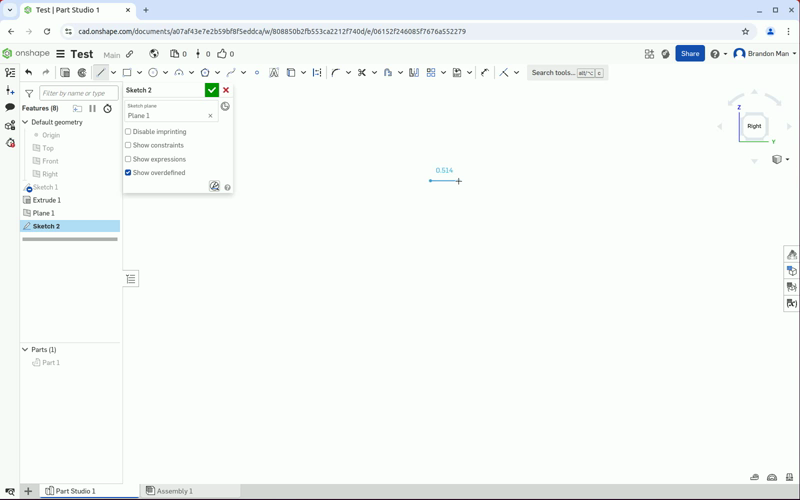
scroll(-6)
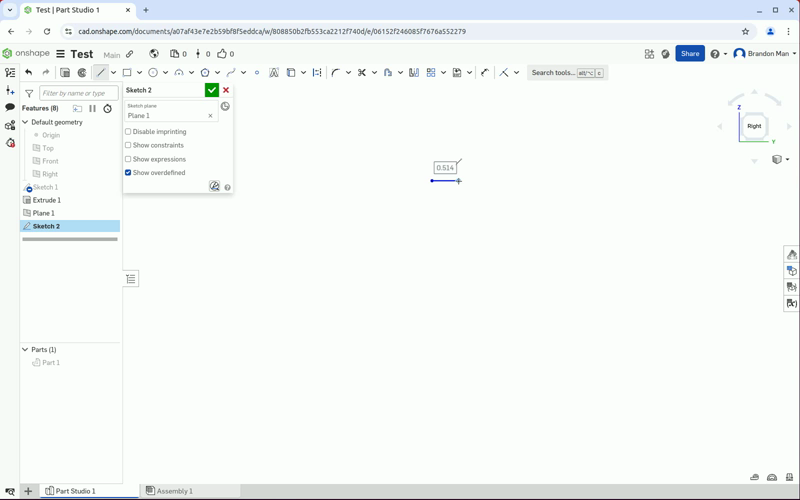
scroll(-6)
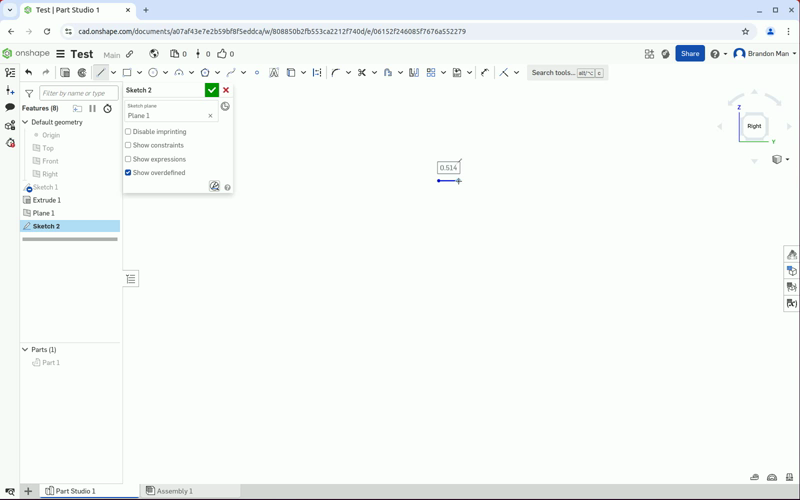
scroll(-6)
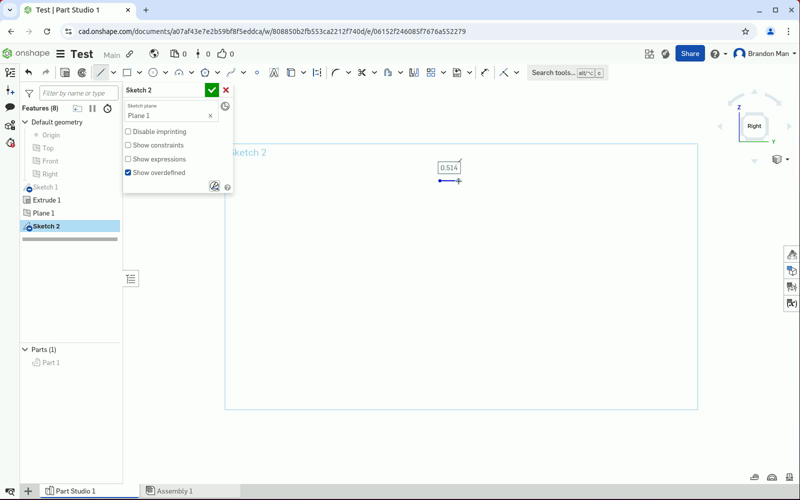
scroll(-6)
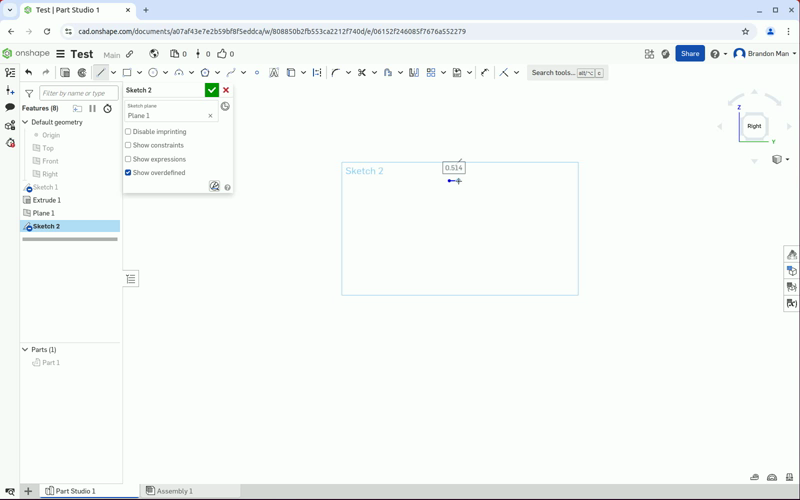
scroll(-6)
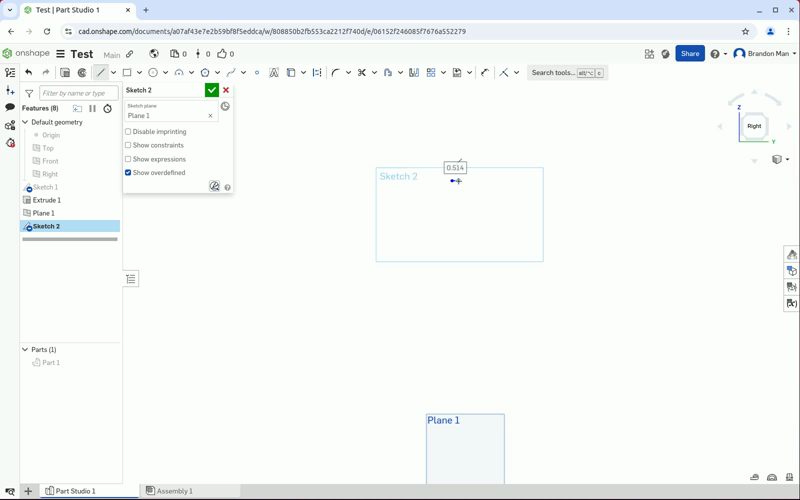
scroll(-6)
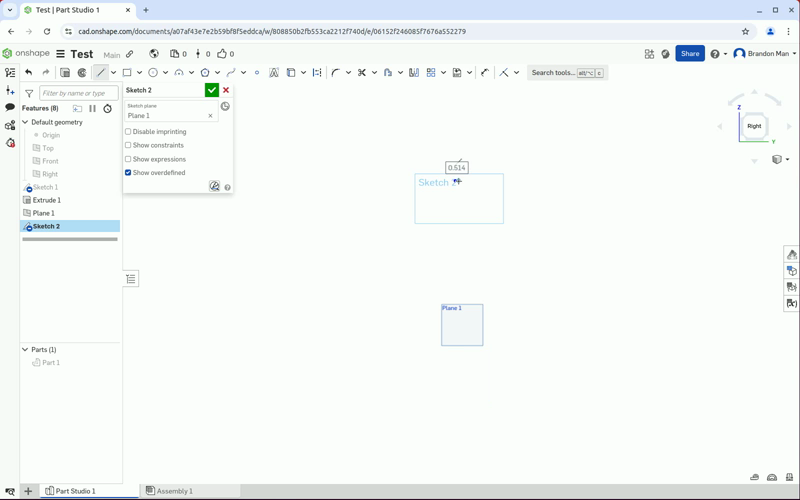
scroll(-6)
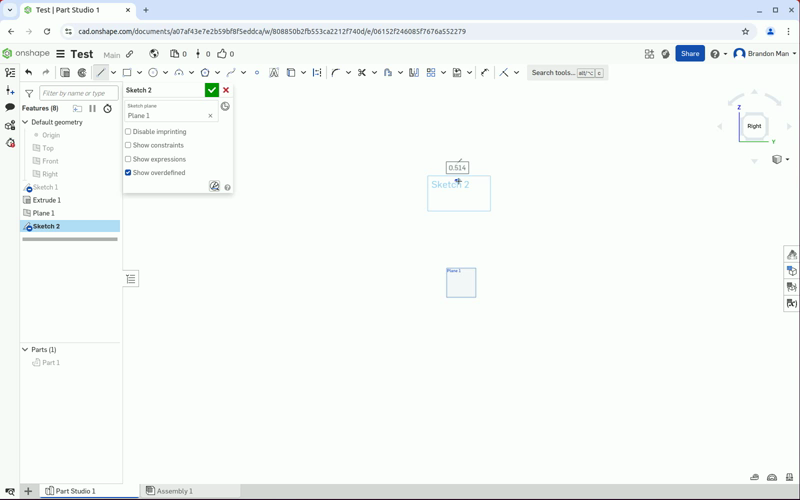
key_up(shift)
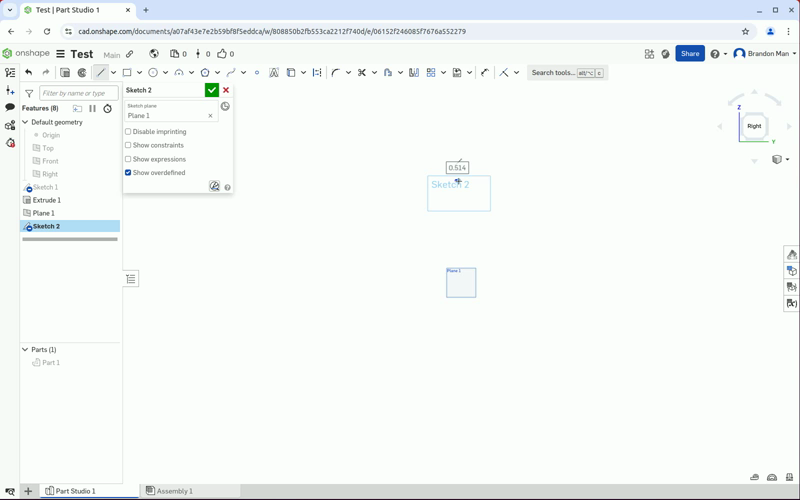
key_down(shift)
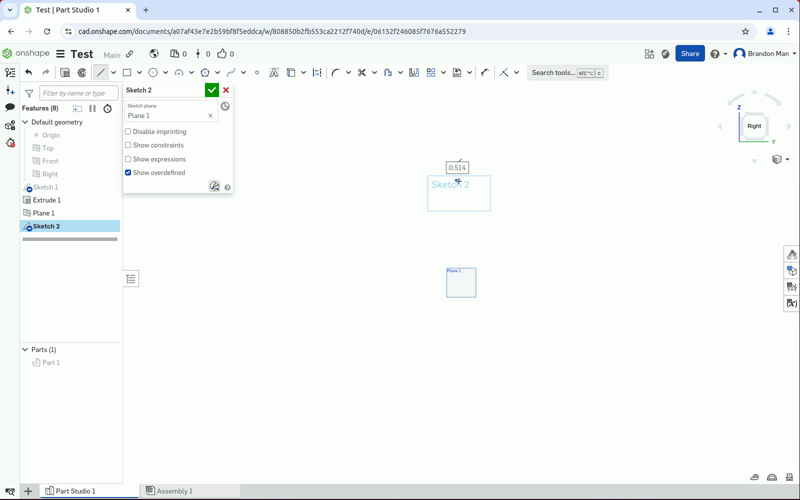
mouse_move(489, 180)
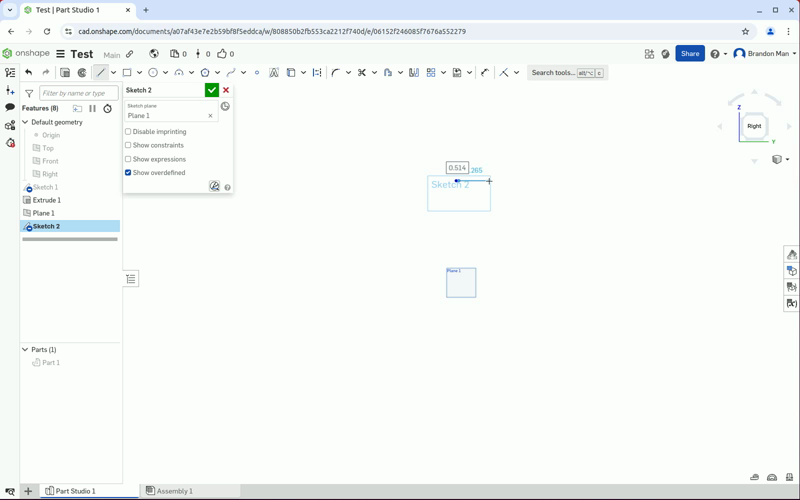
mouse_move(458, 172)
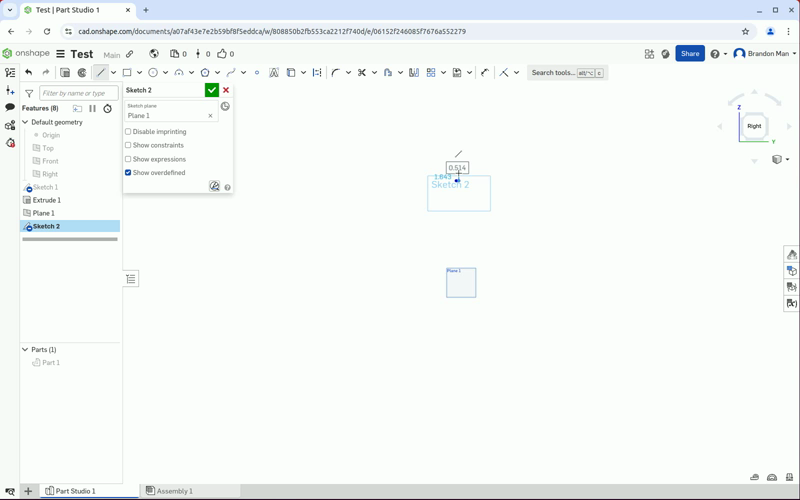
click(458, 172)
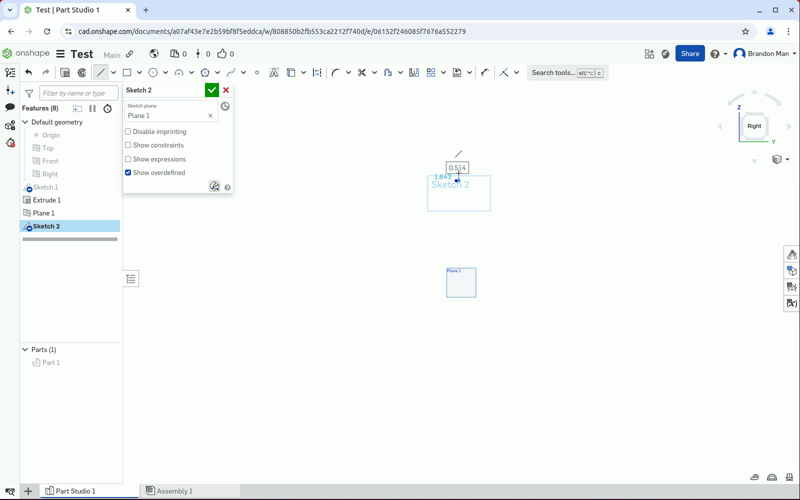
key_up(shift)
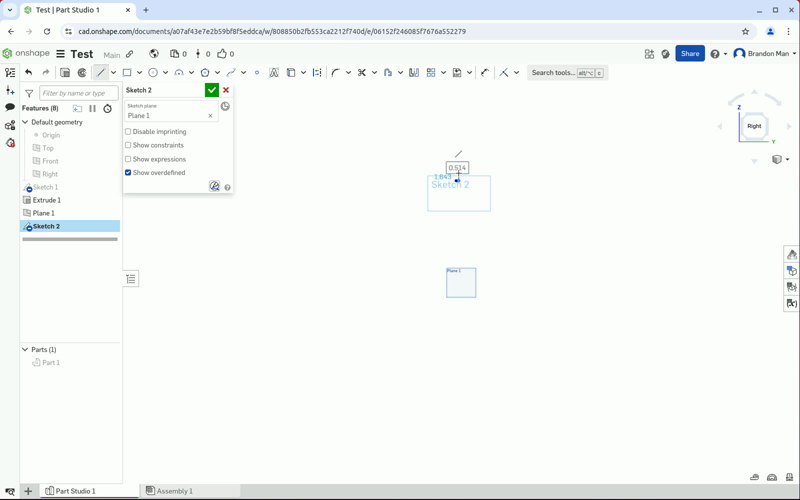
key_down(shift)
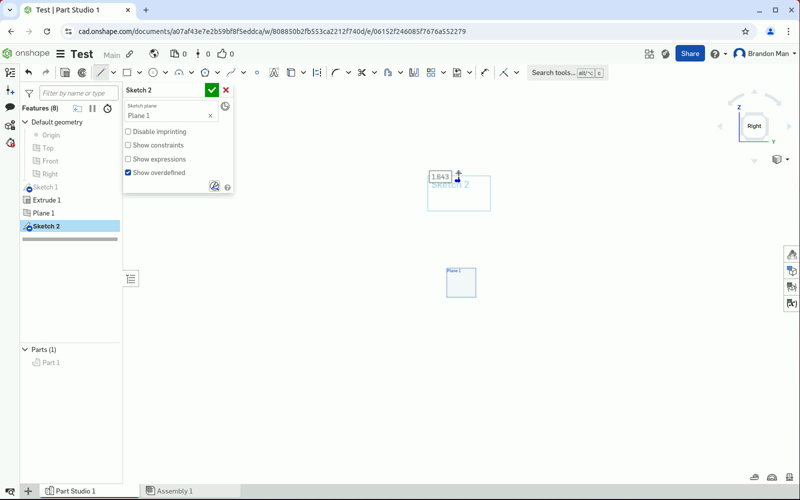
mouse_move(489, 172)
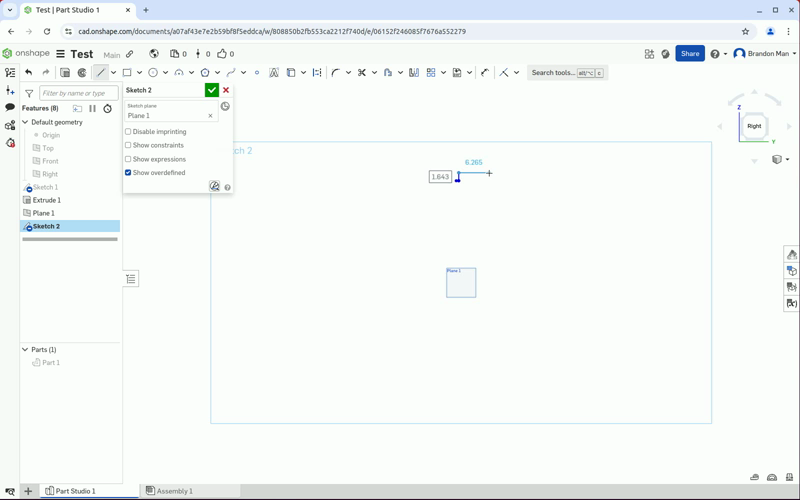
mouse_move(456, 172)
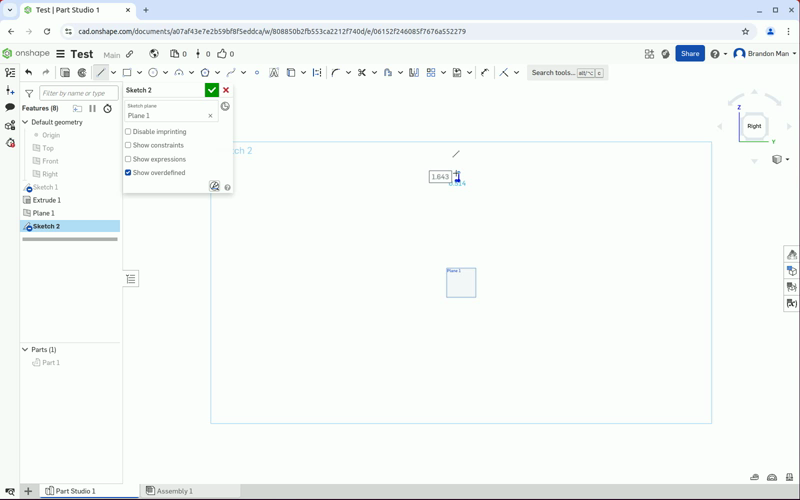
scroll(6)
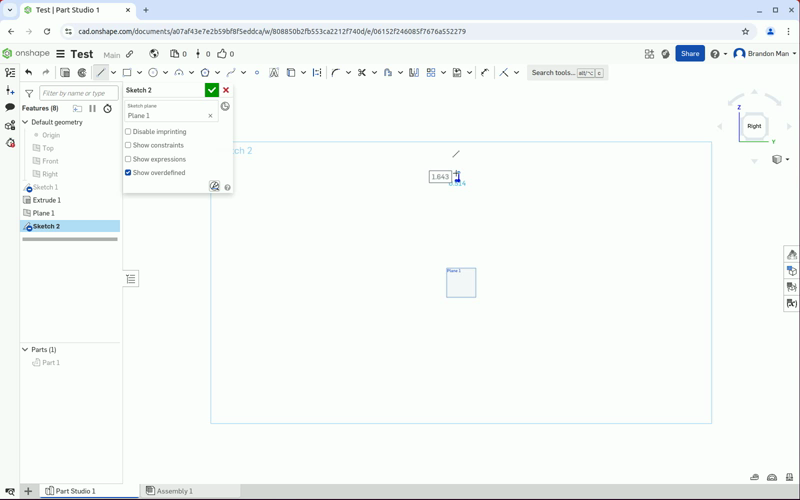
scroll(6)
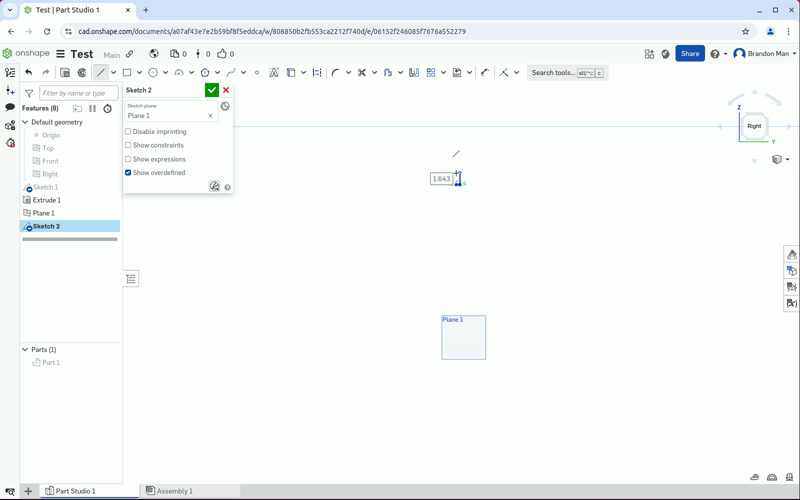
scroll(6)
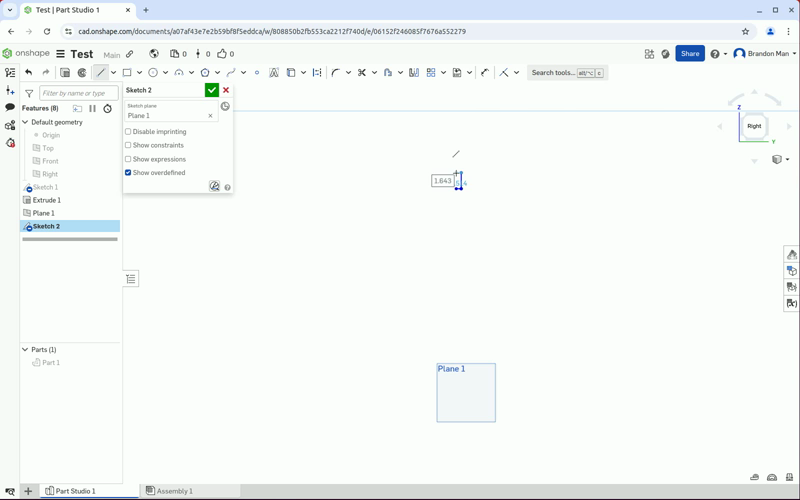
scroll(6)
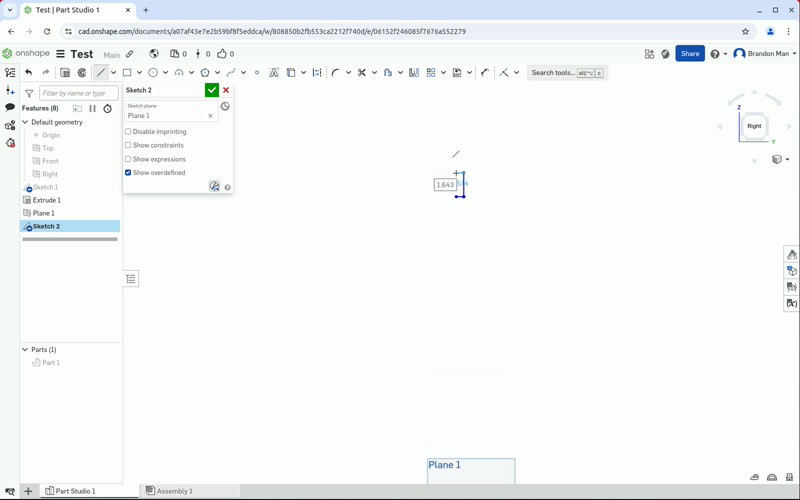
scroll(6)
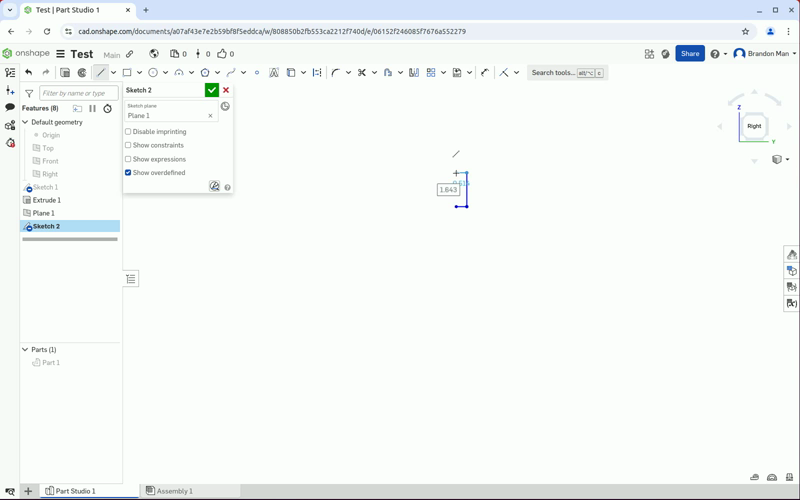
scroll(6)
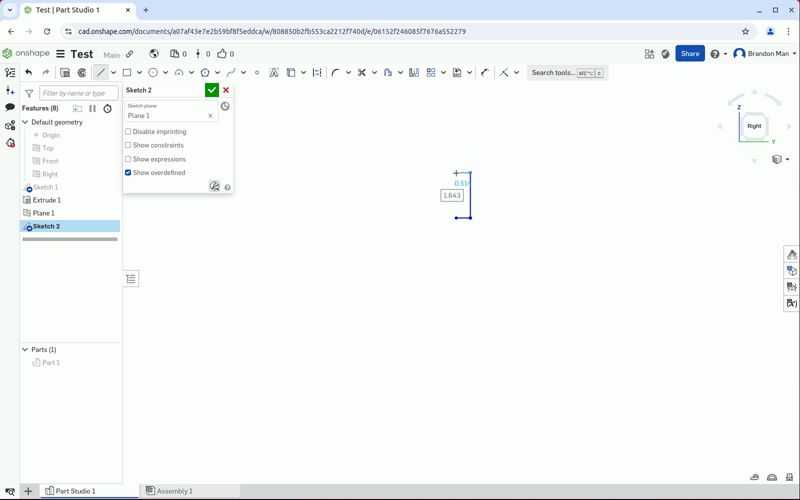
scroll(6)
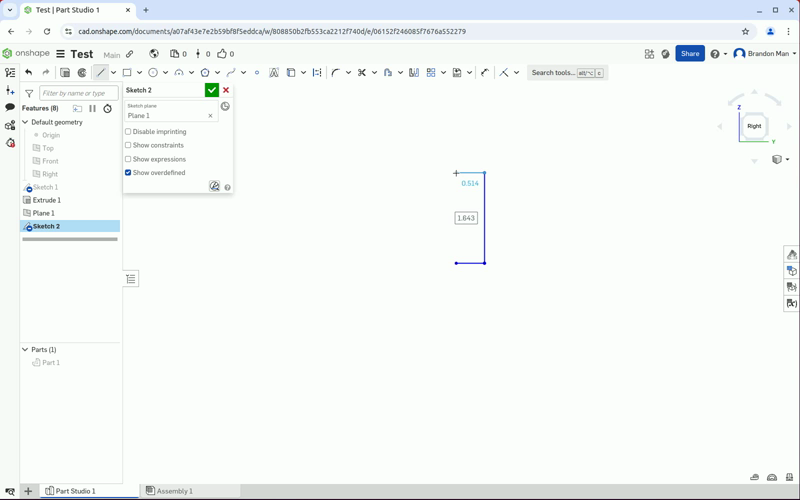
click(456, 172)
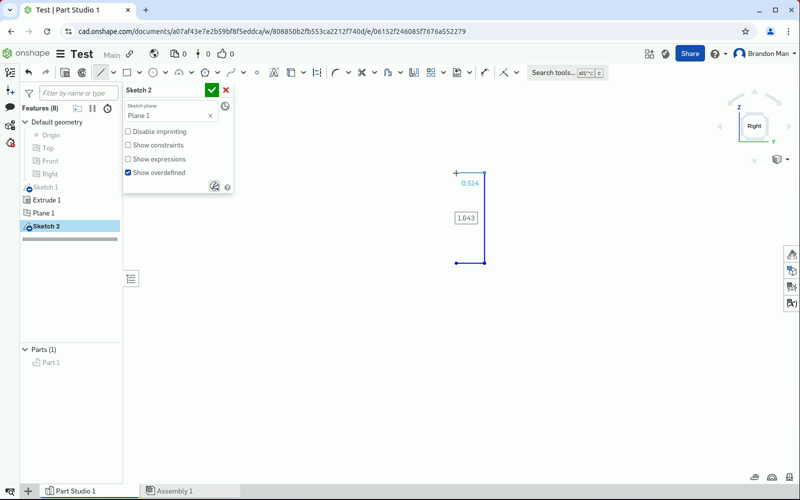
scroll(-6)
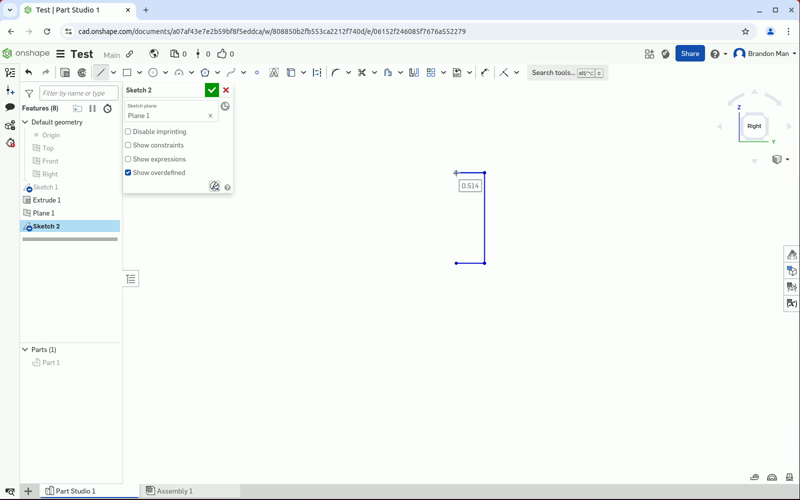
scroll(-6)
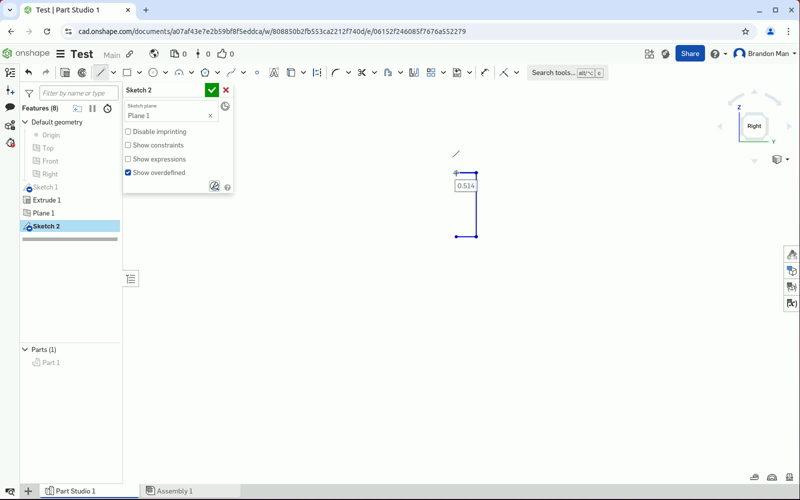
scroll(-6)
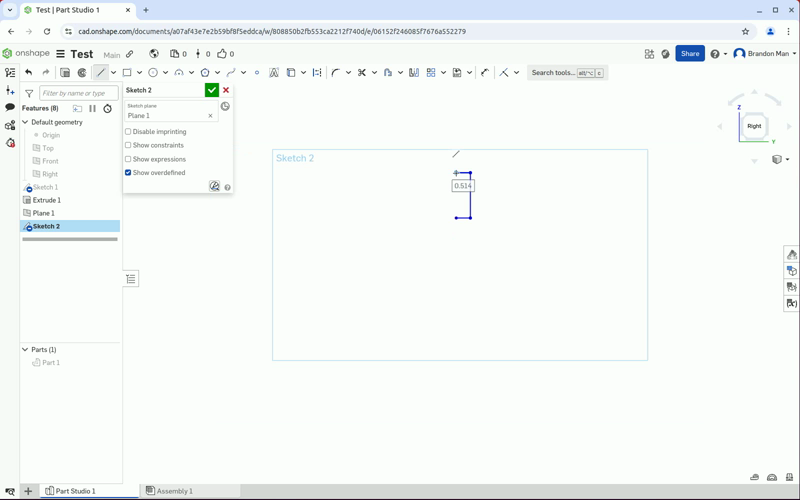
scroll(-6)
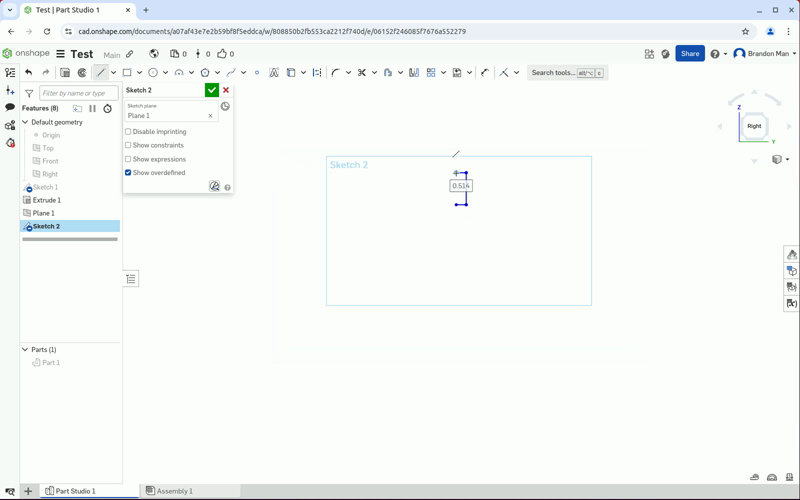
scroll(-6)
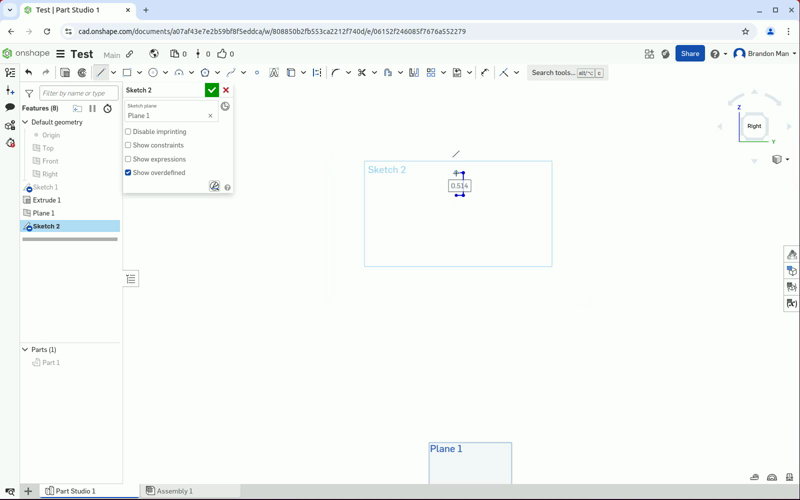
scroll(-6)
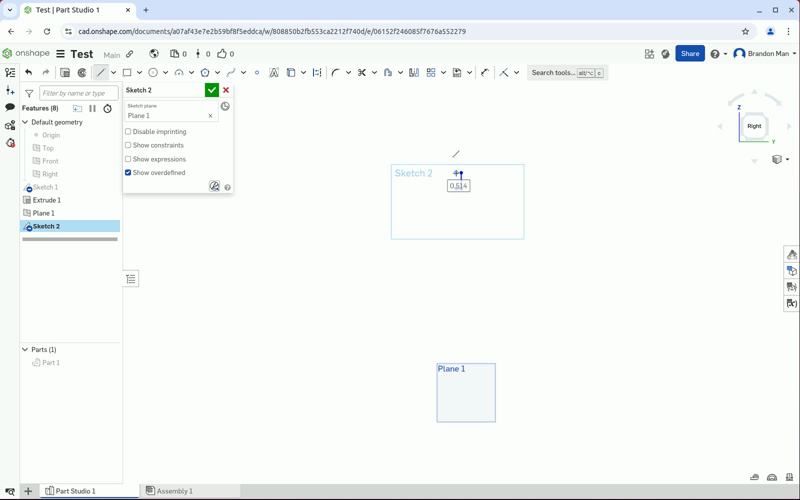
scroll(-6)
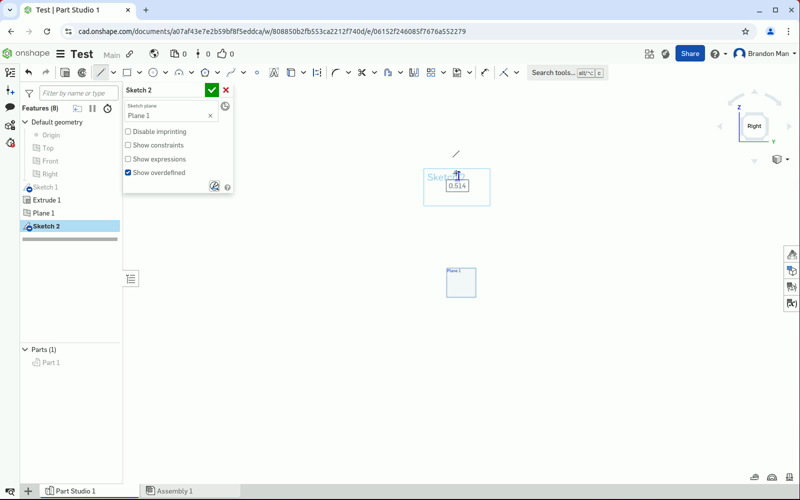
key_up(shift)
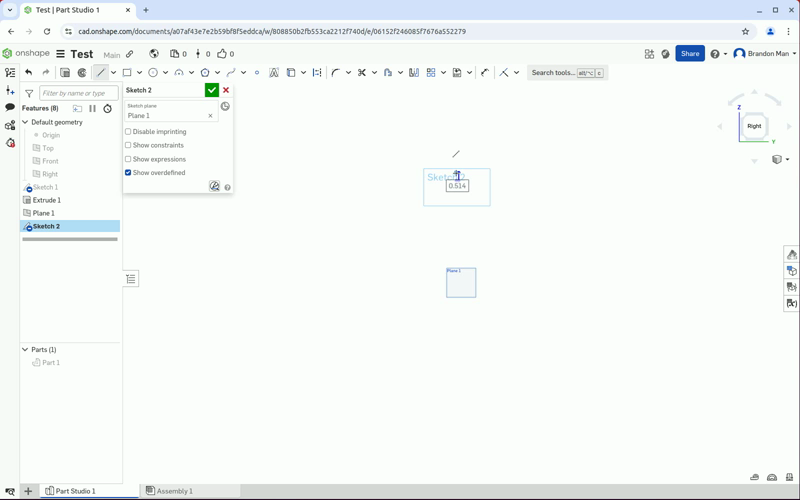
mouse_move(486, 172)
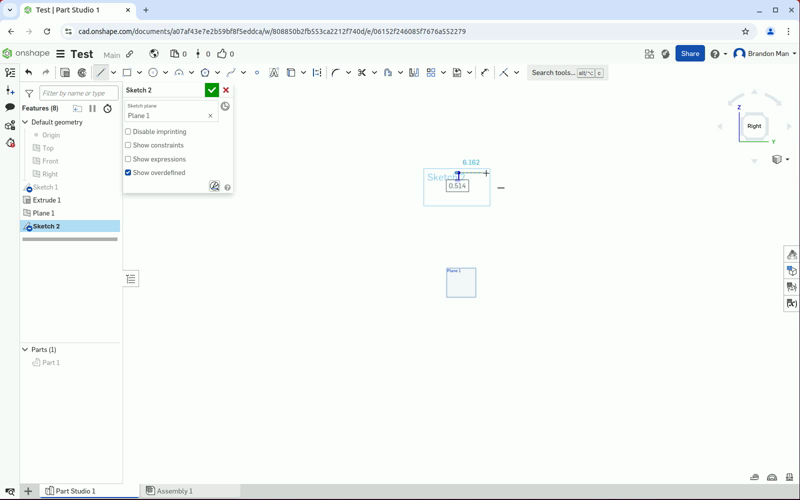
key_down(shift)
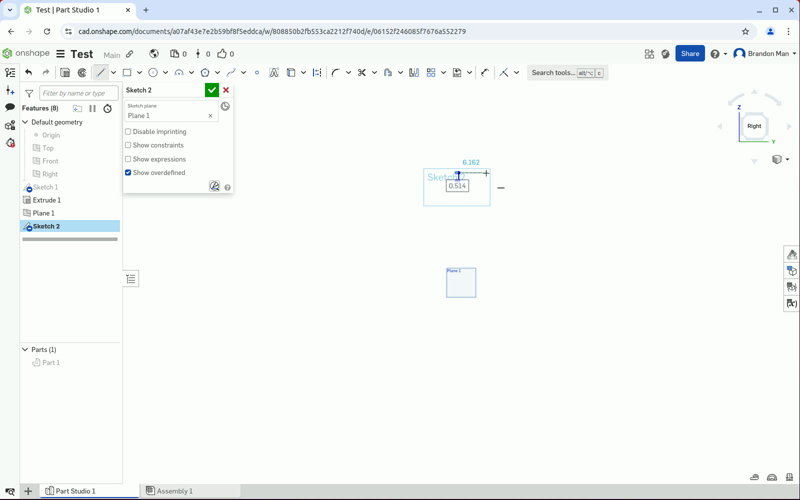
mouse_move(456, 180)
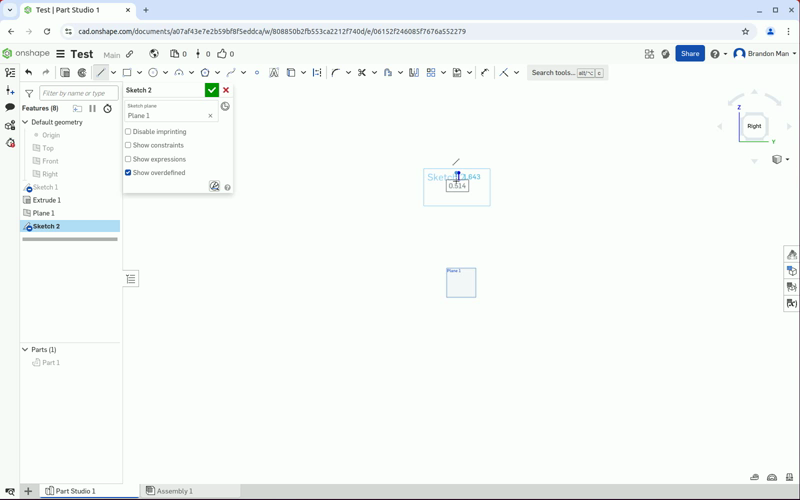
scroll(6)
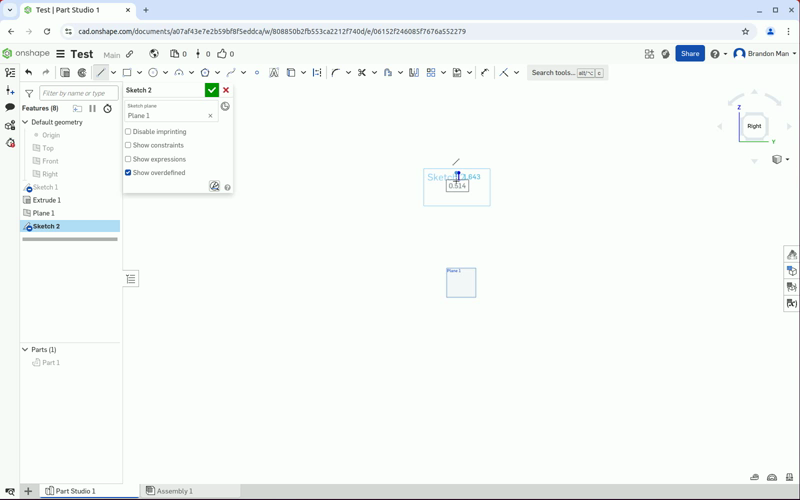
scroll(6)
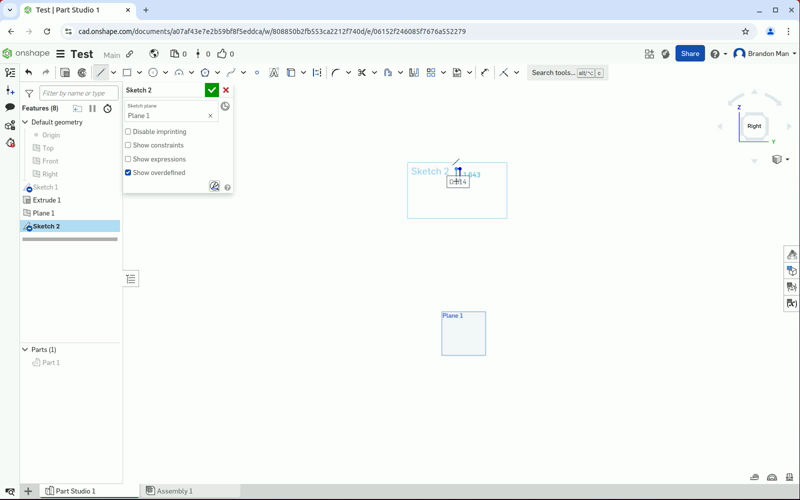
scroll(6)
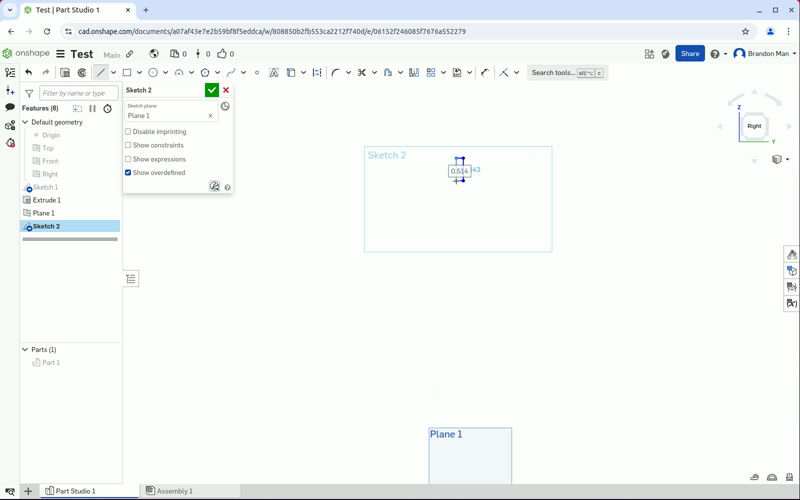
scroll(6)
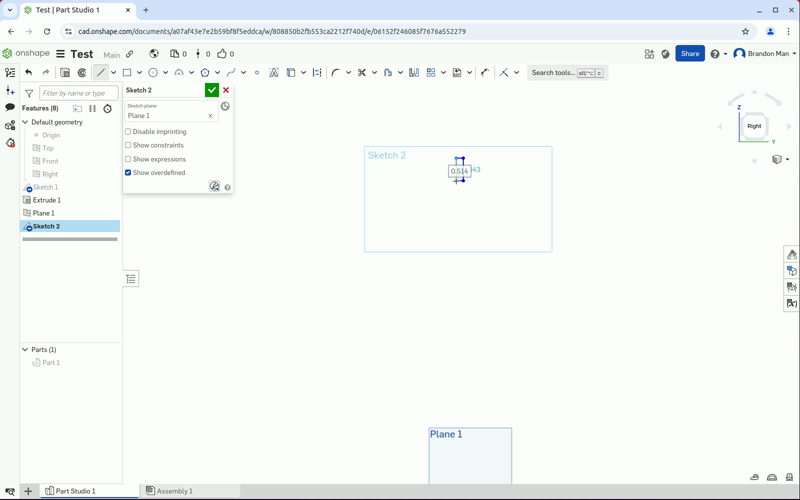
scroll(6)
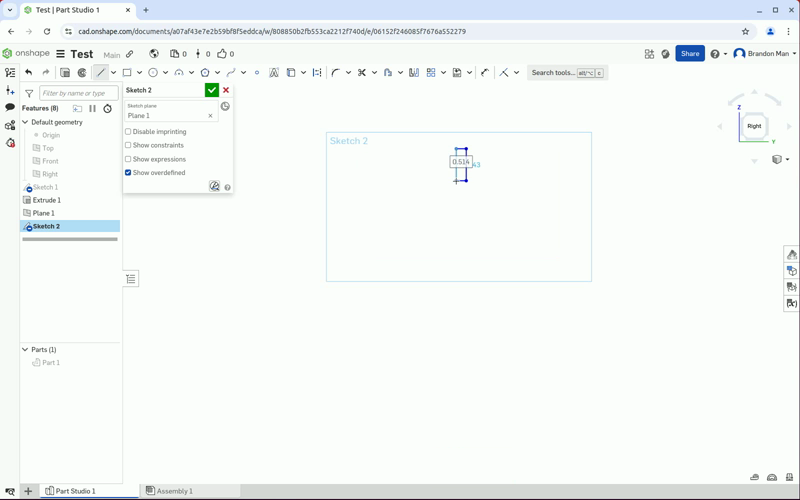
scroll(6)
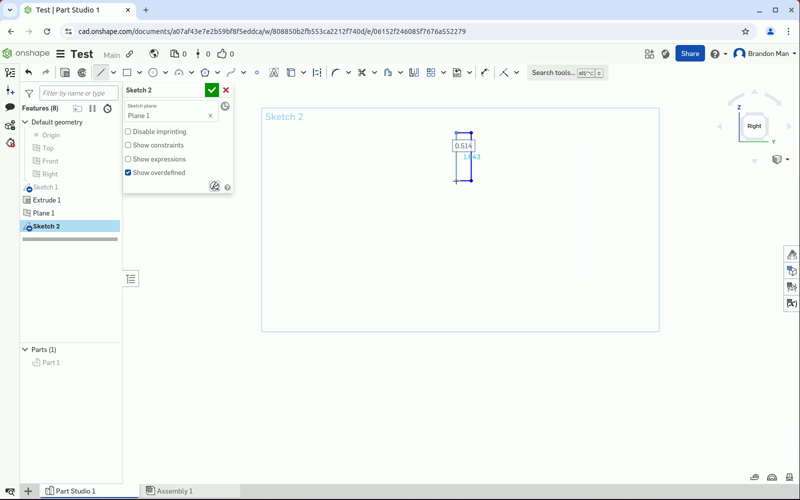
scroll(6)
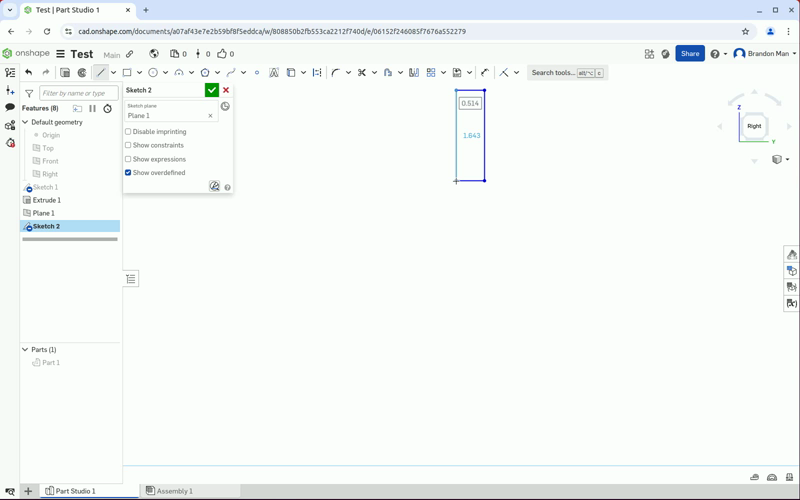
key_up(shift)
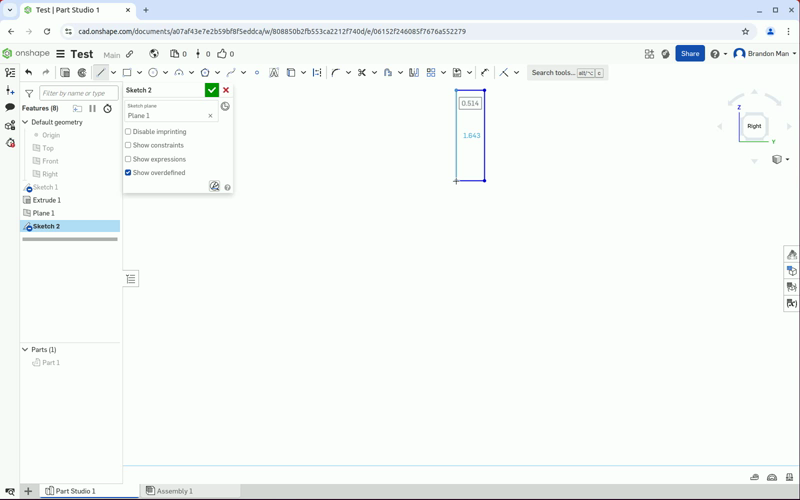
click(456, 180)
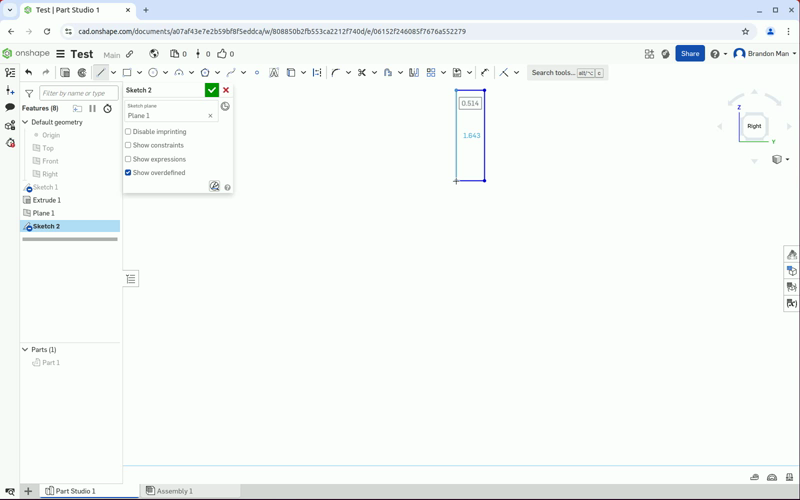
scroll(-6)
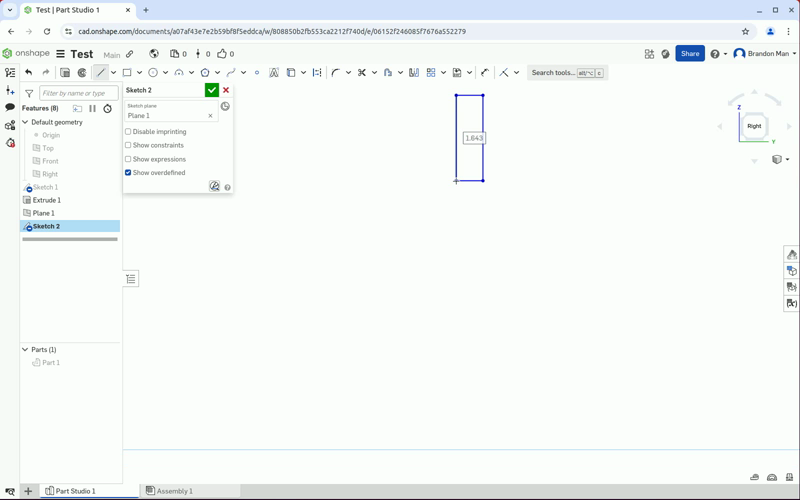
scroll(-6)
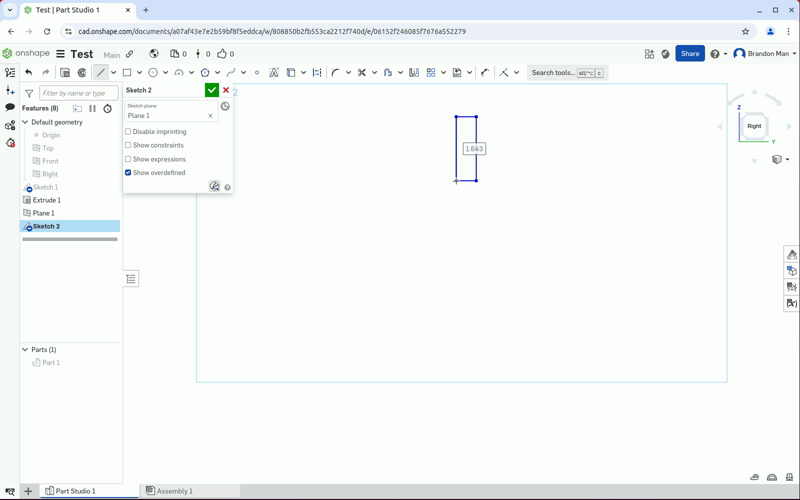
scroll(-6)
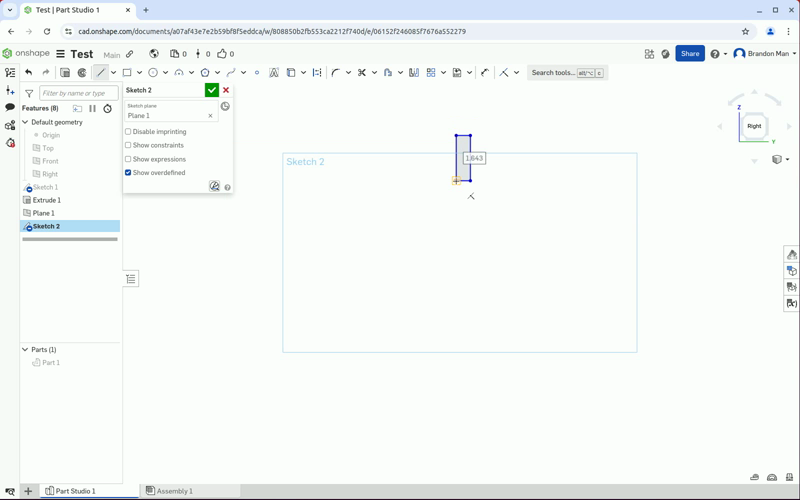
scroll(-6)
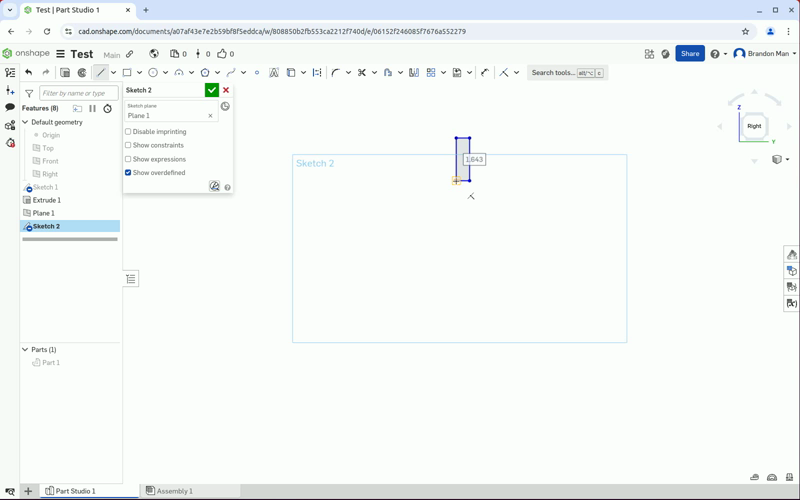
scroll(-6)
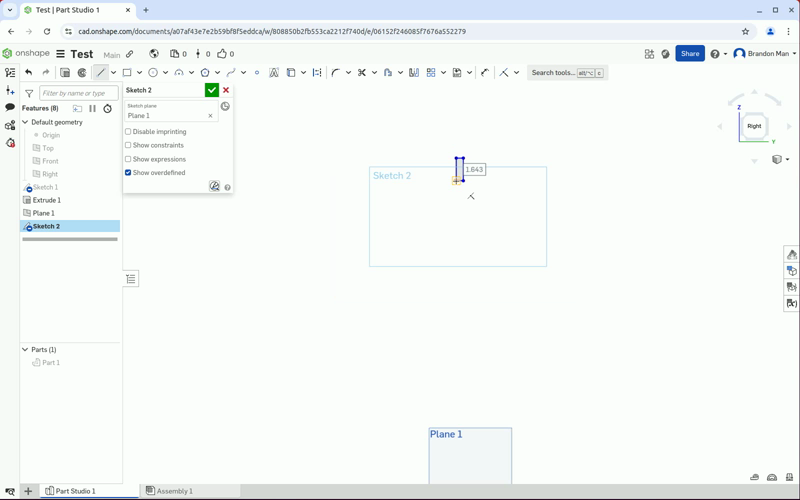
scroll(-6)
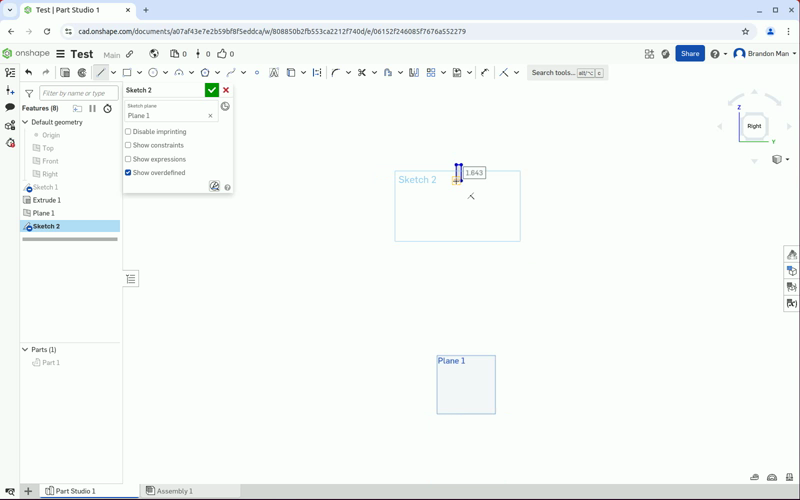
scroll(-6)
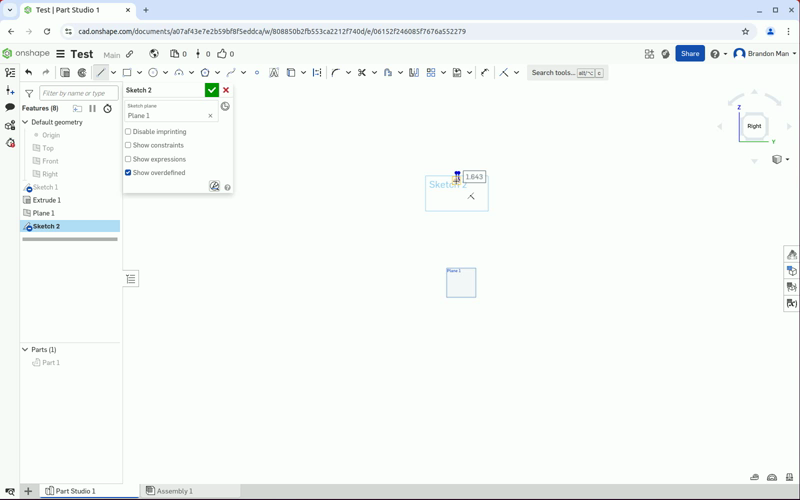
key(esc)
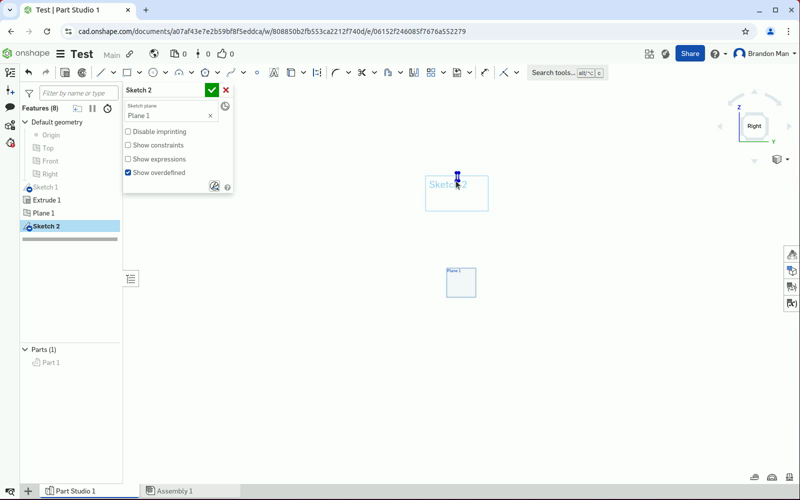
mouse_move(457, 175)
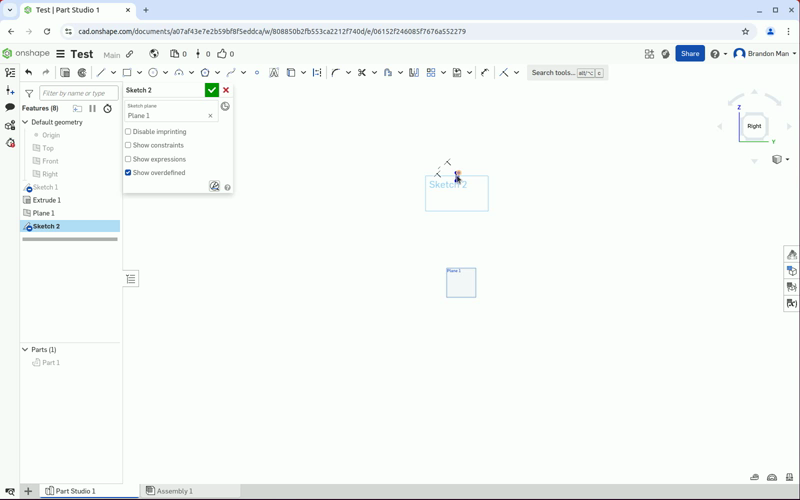
scroll(6)
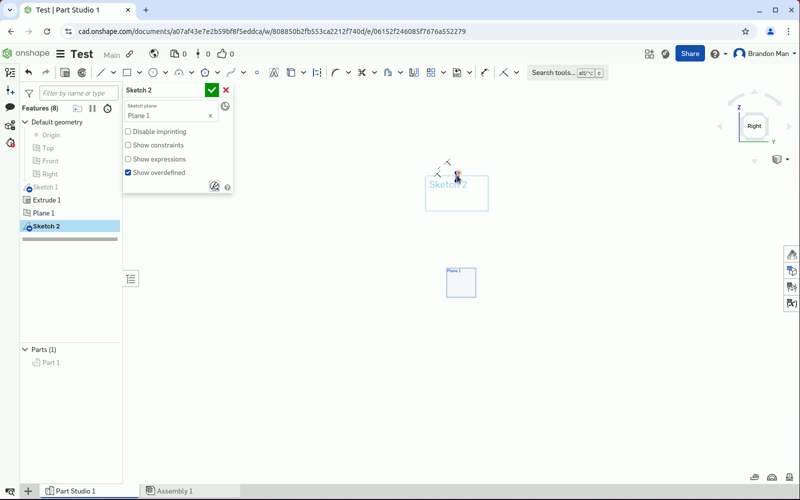
scroll(6)
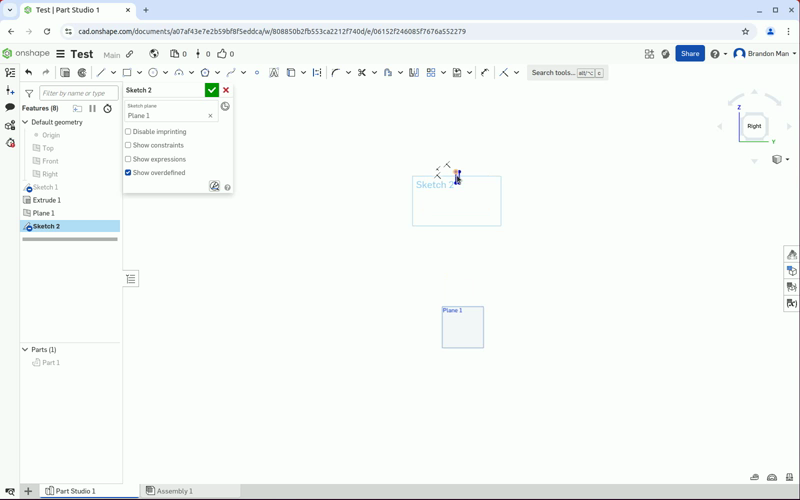
scroll(6)
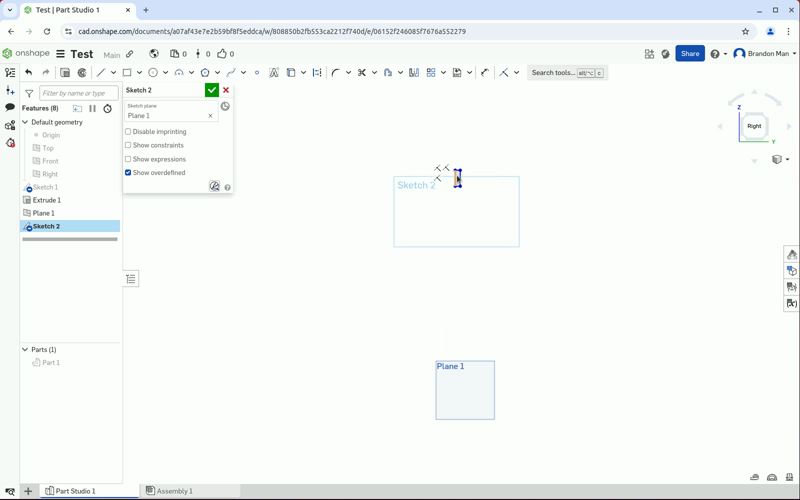
scroll(6)
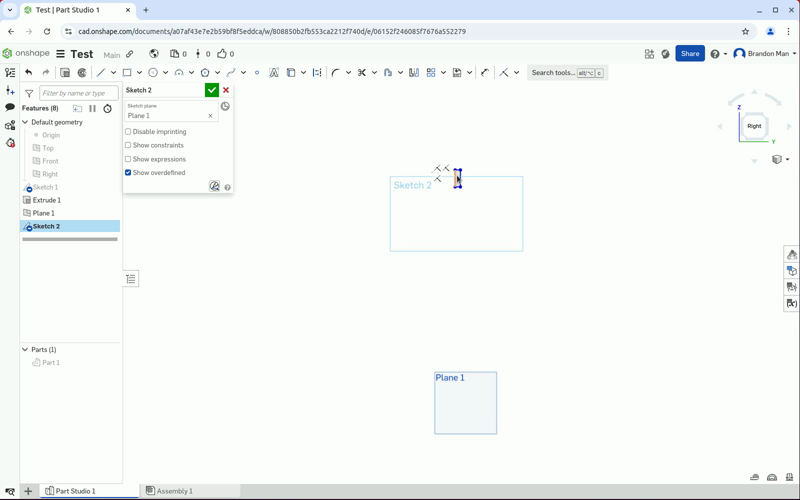
scroll(6)
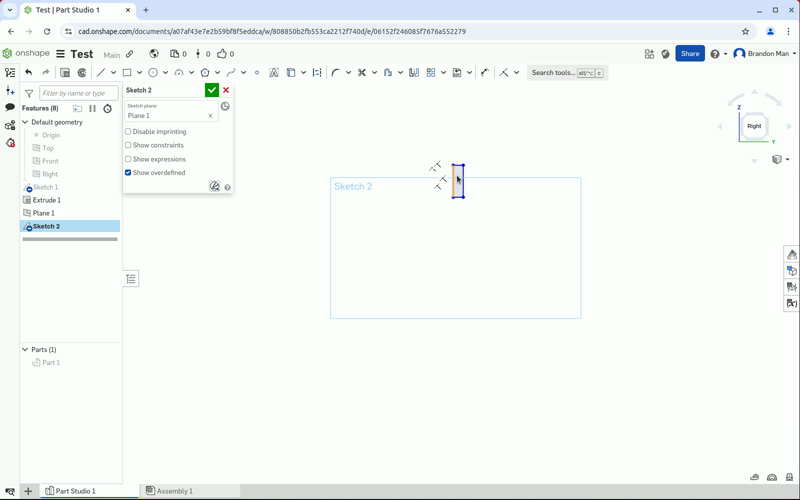
scroll(6)
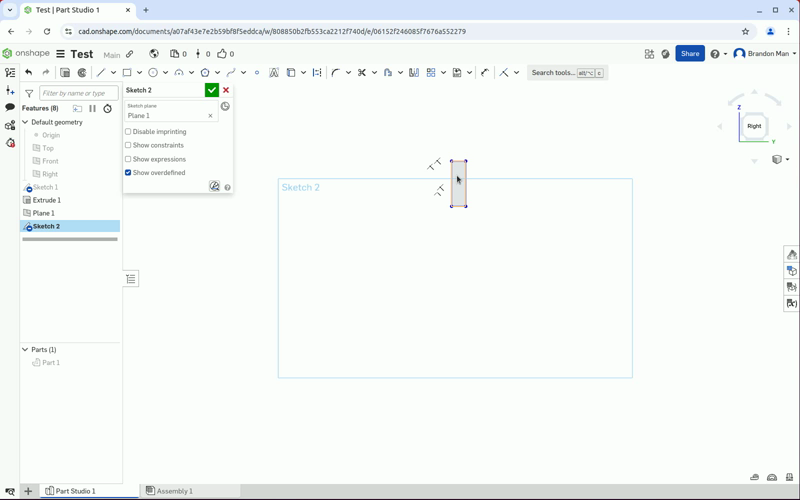
scroll(6)
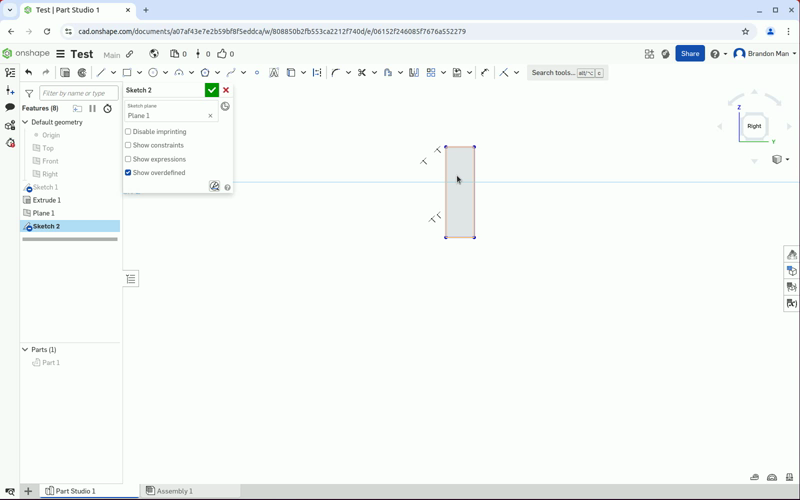
click(457, 175)
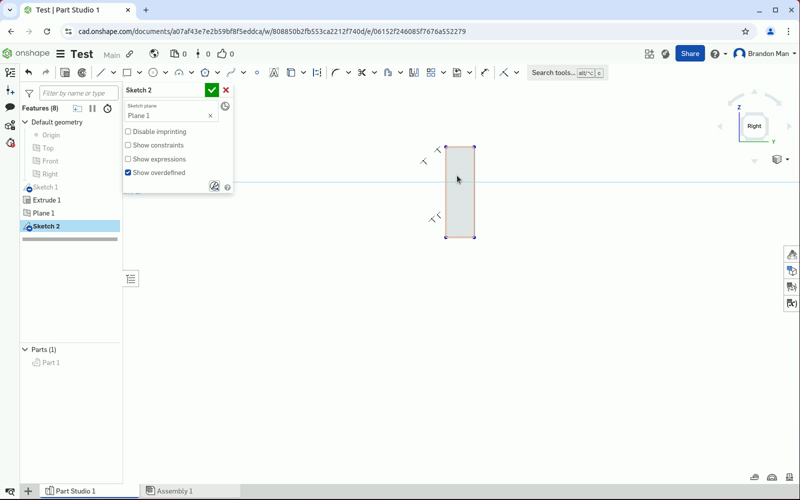
scroll(-6)
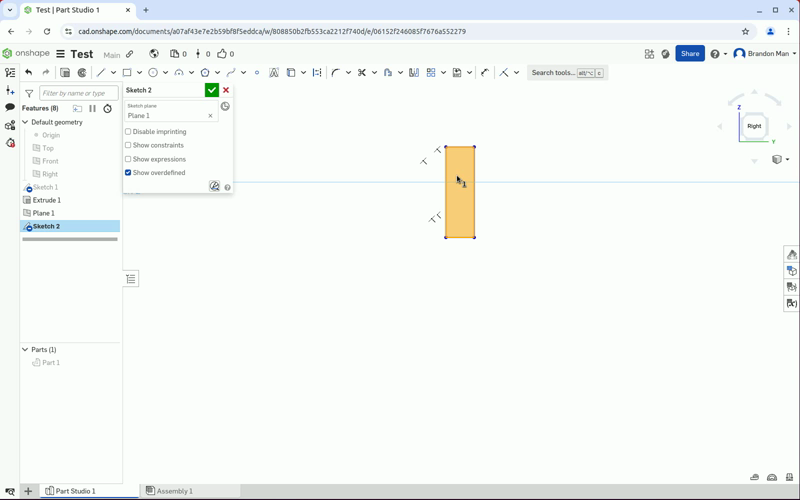
scroll(-6)
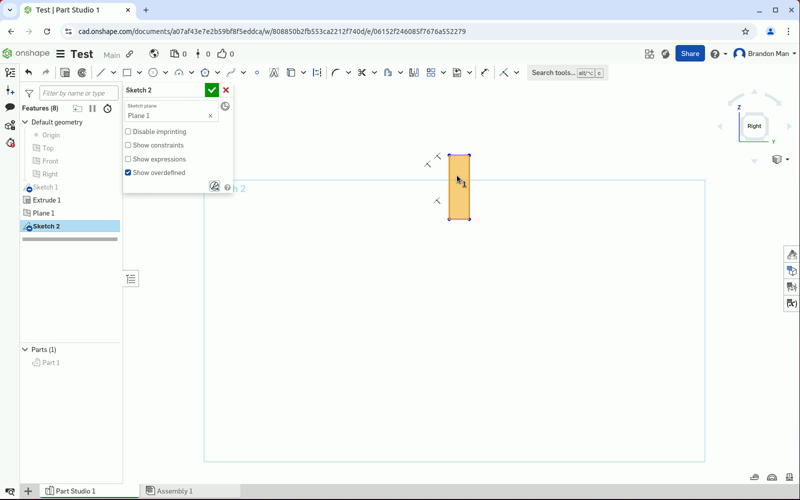
scroll(-6)
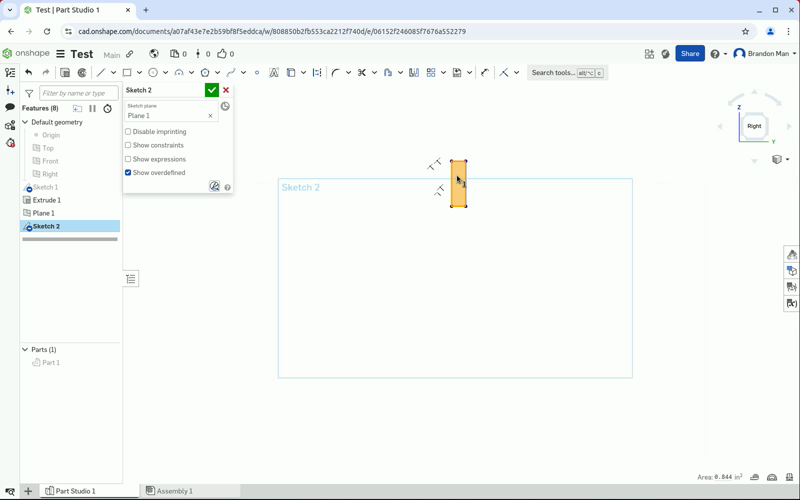
scroll(-6)
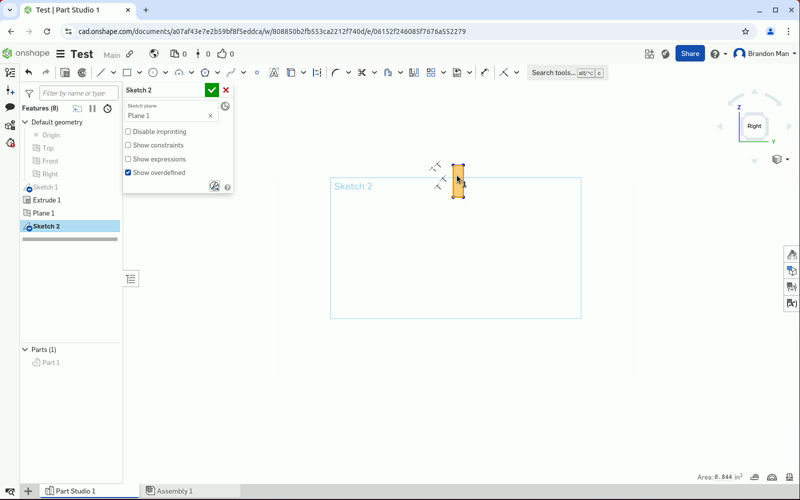
scroll(-6)
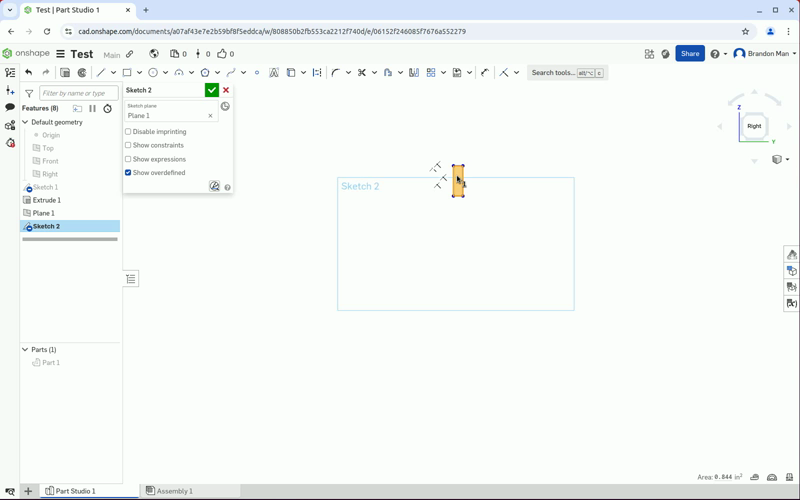
scroll(-6)
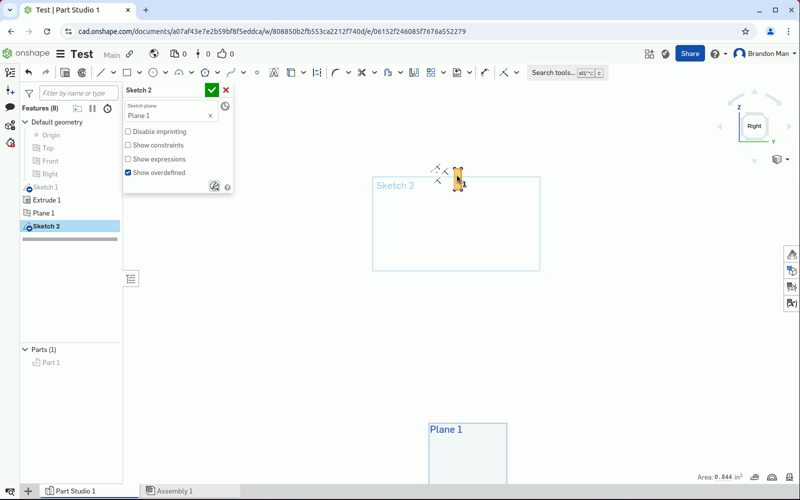
scroll(-6)
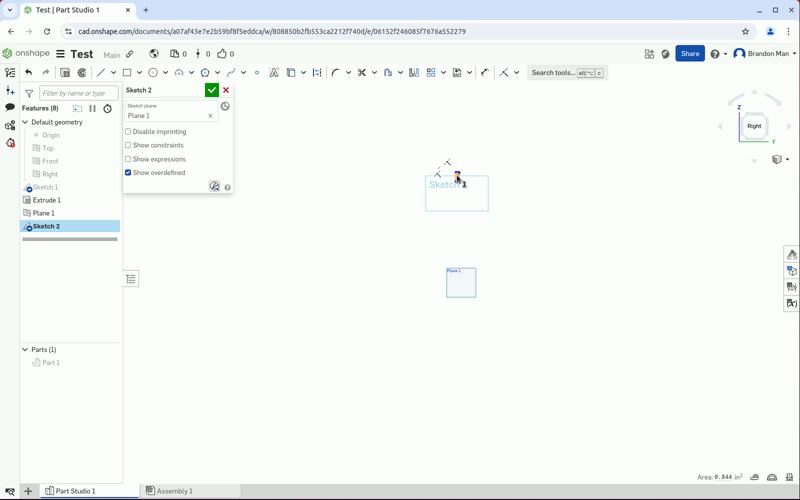
mouse_move(73, 352)
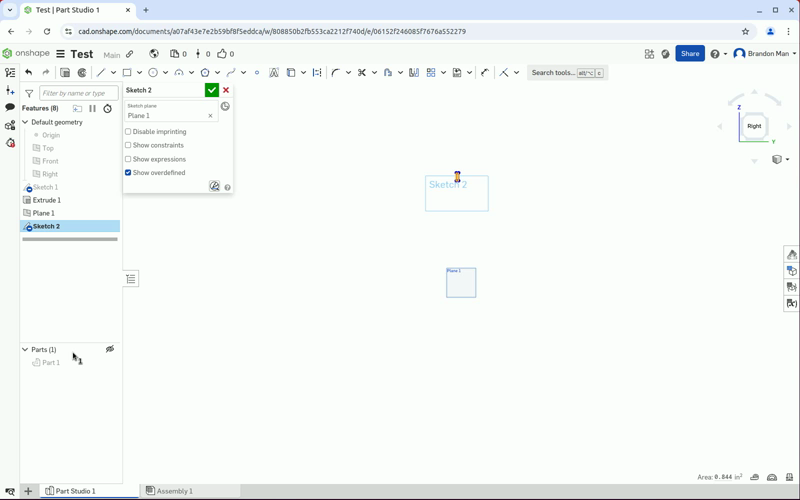
key(shift+y)
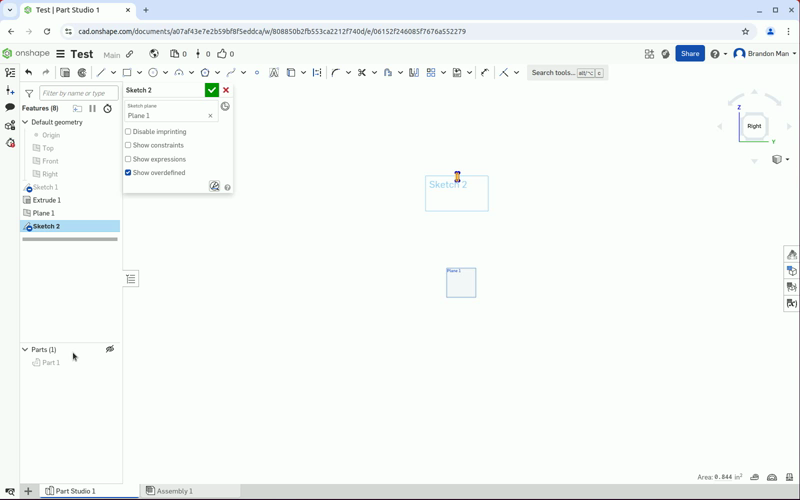
key(shift+e)
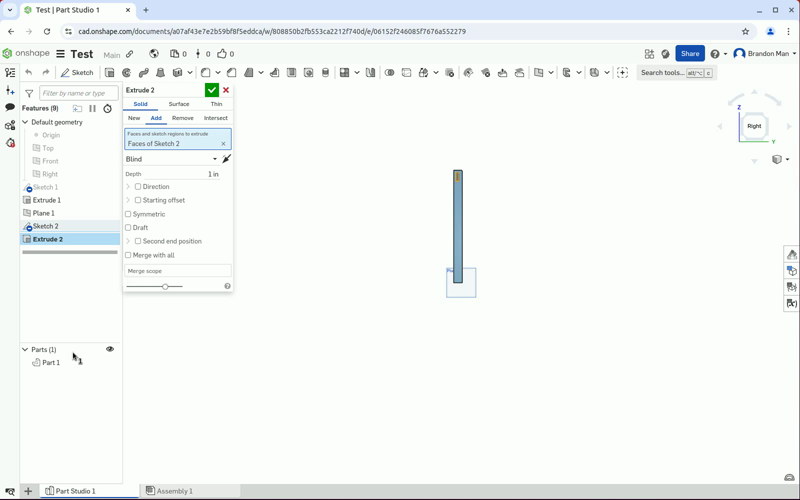
mouse_move(143, 106)
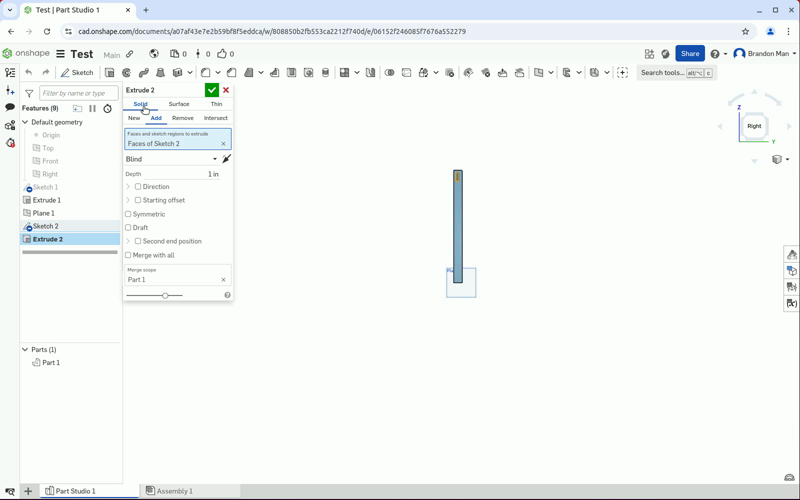
click(143, 106)
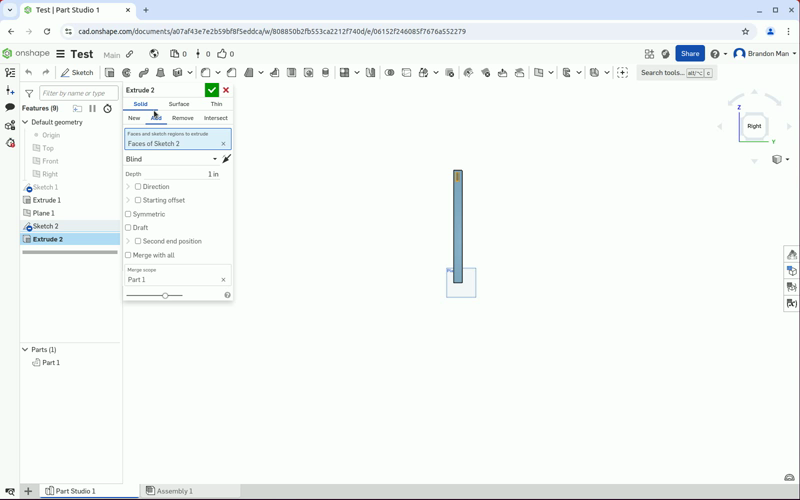
mouse_move(186, 120)
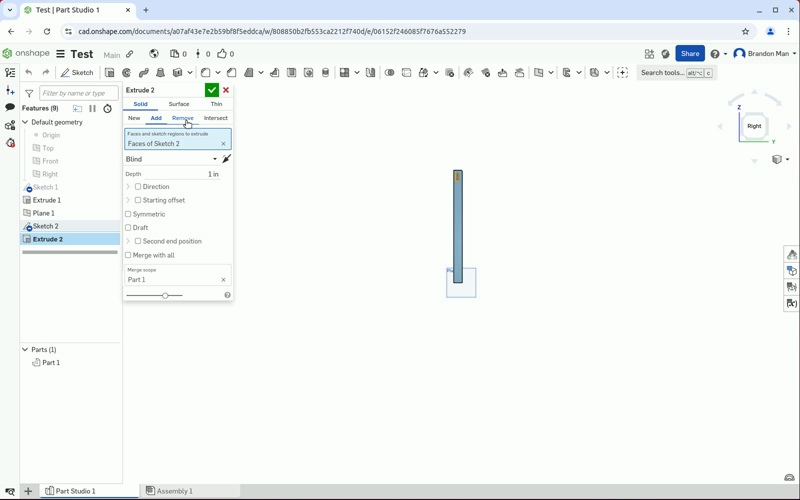
click(186, 120)
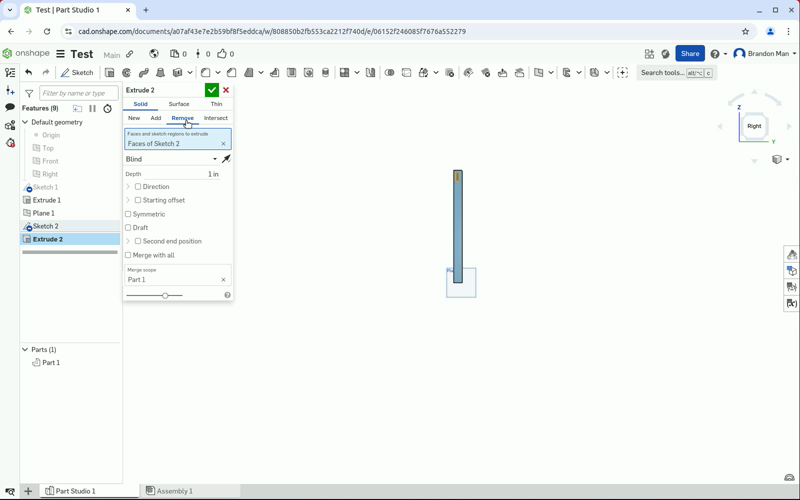
key(tab, 4)
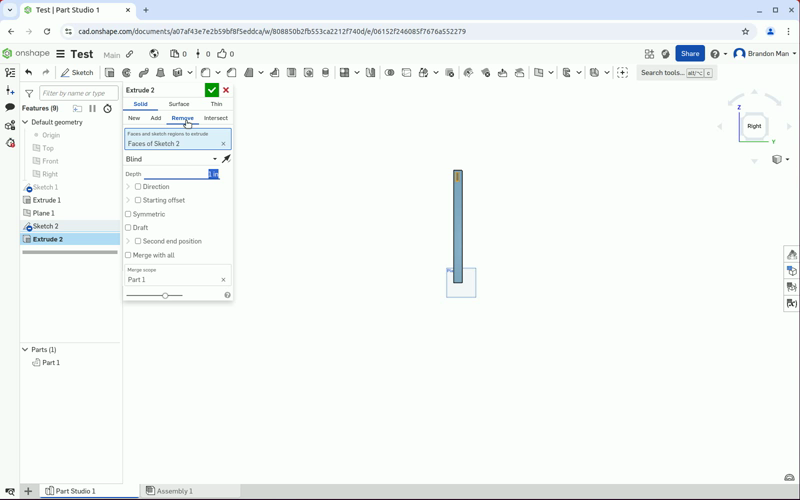
text(0.481)
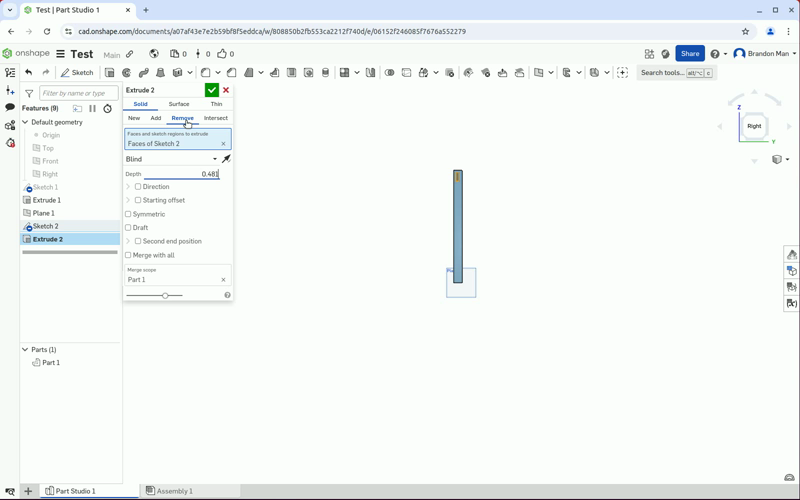
key(tab, 6)
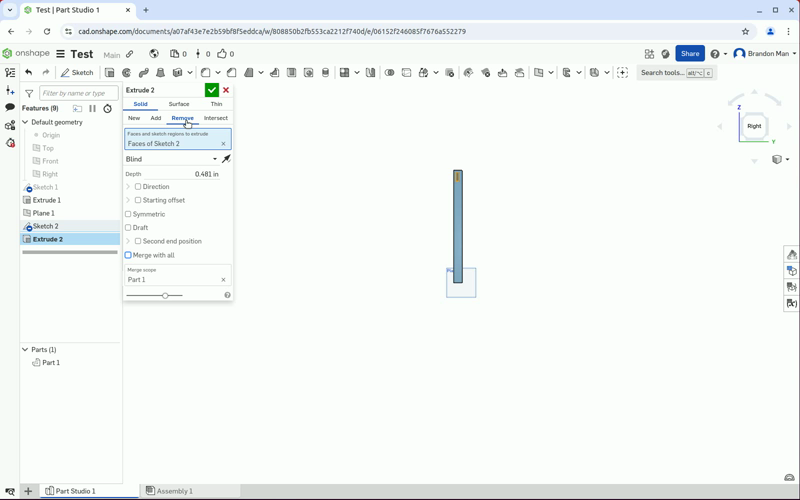
key(space)
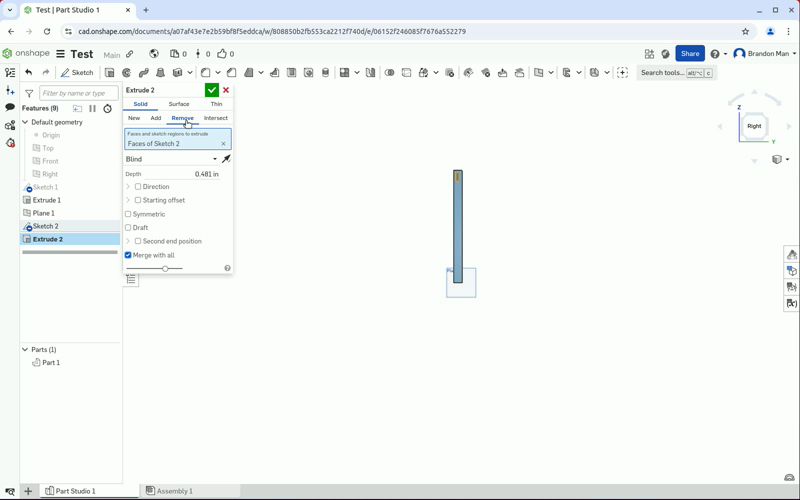
key(enter)
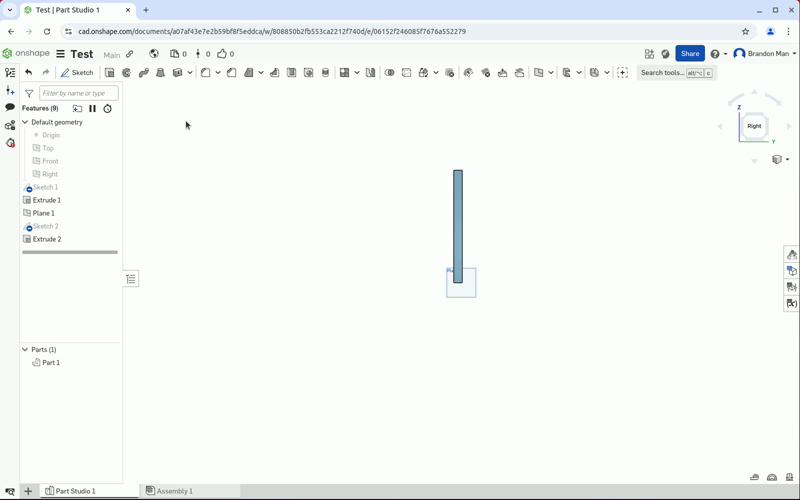
key(shift+h)
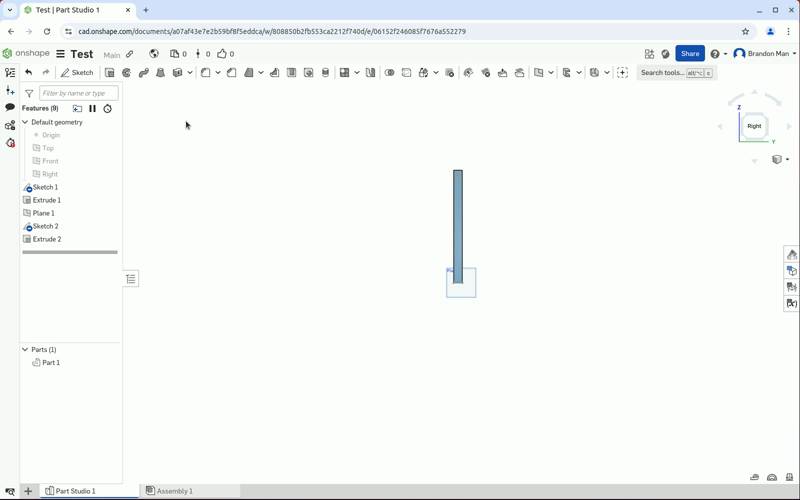
key(shift+h)
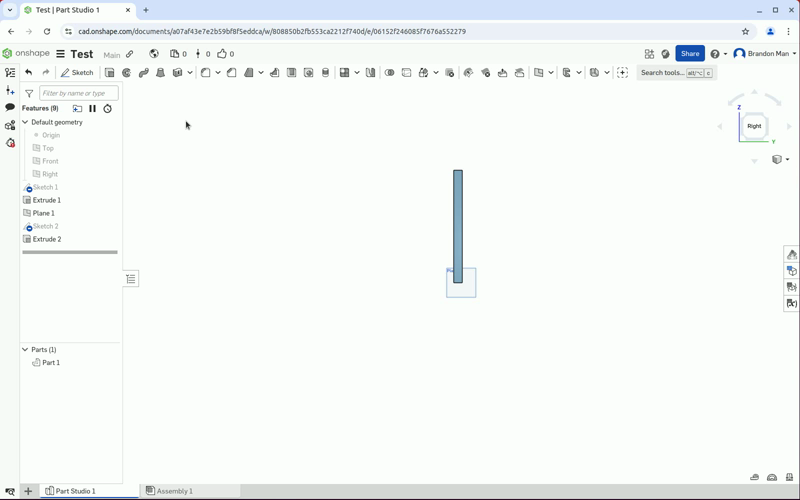
mouse_move(73, 189)
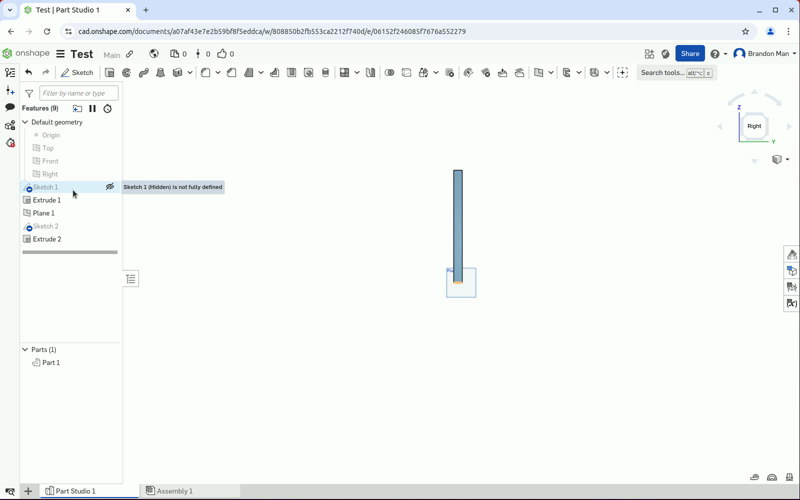
click(73, 189)
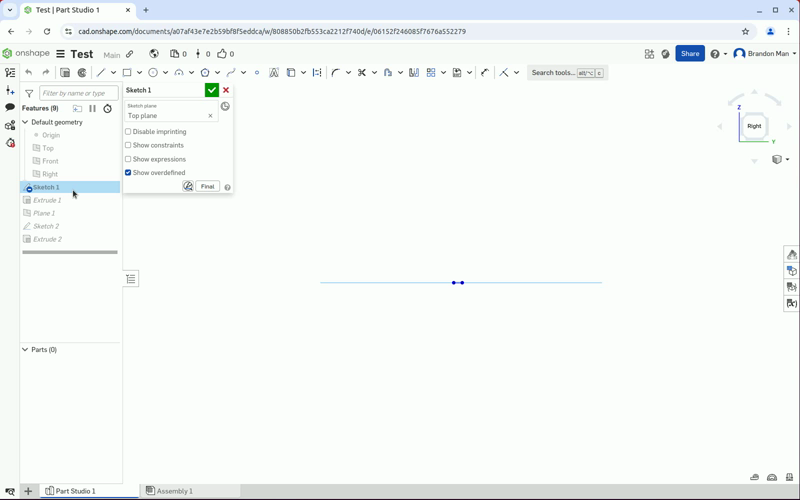
mouse_move(229, 92)
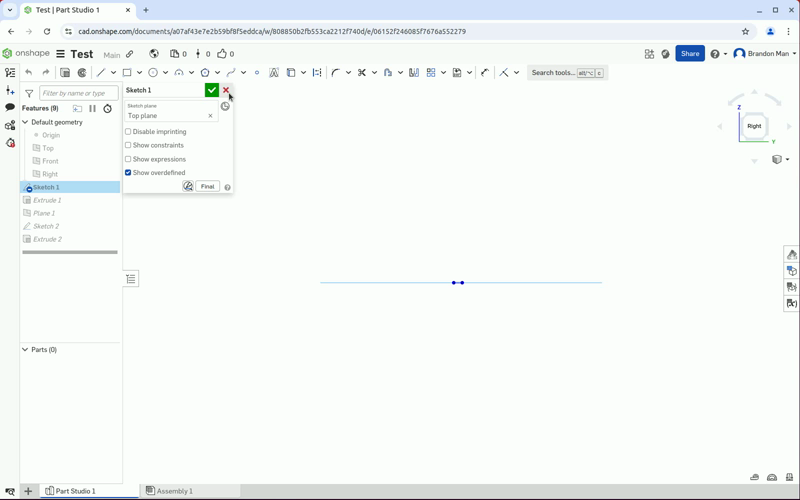
click(229, 92)
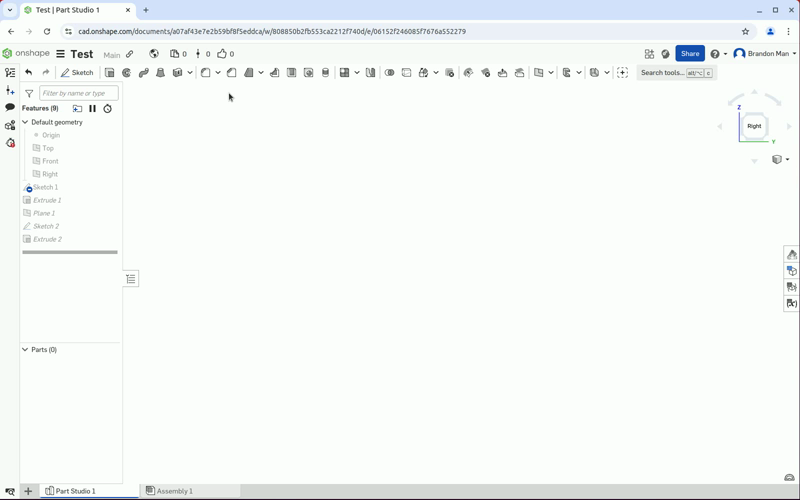
mouse_move(73, 352)
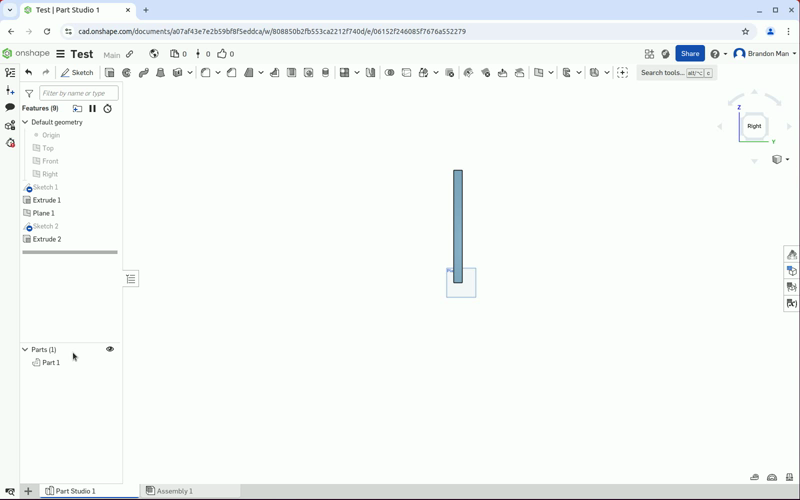
key(y)
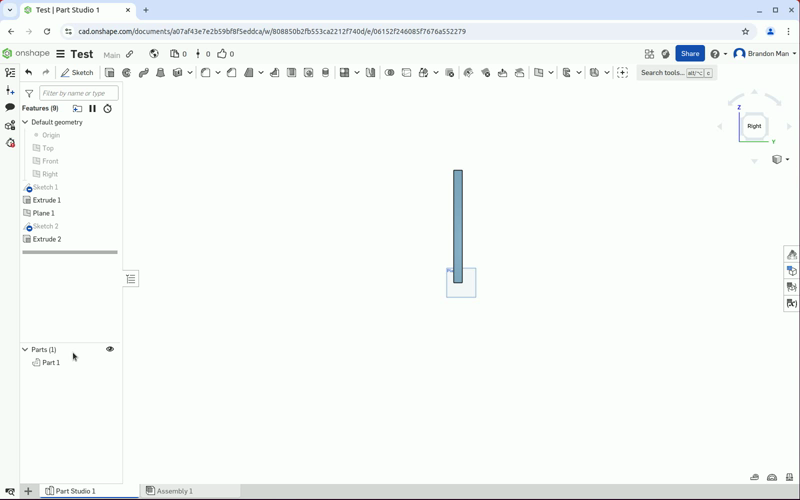
key(shift+p)
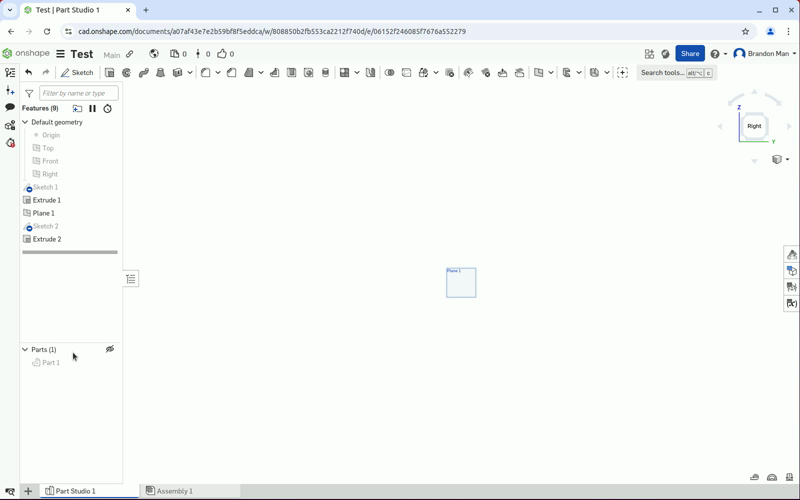
key(space)
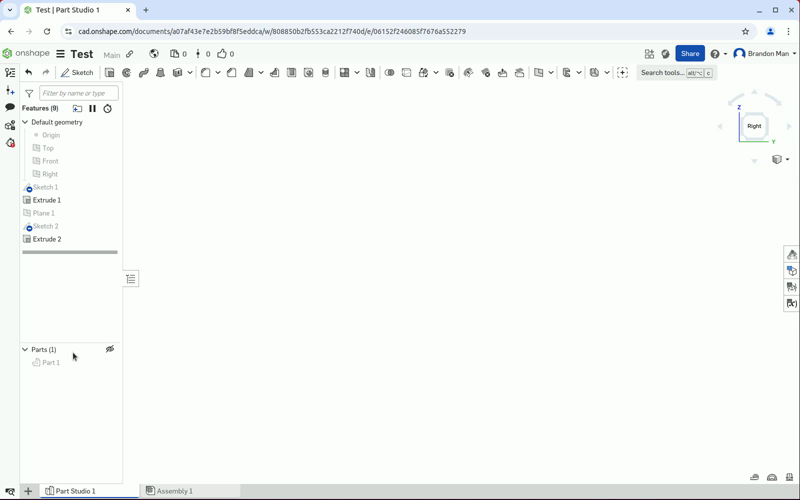
key_down(shift)
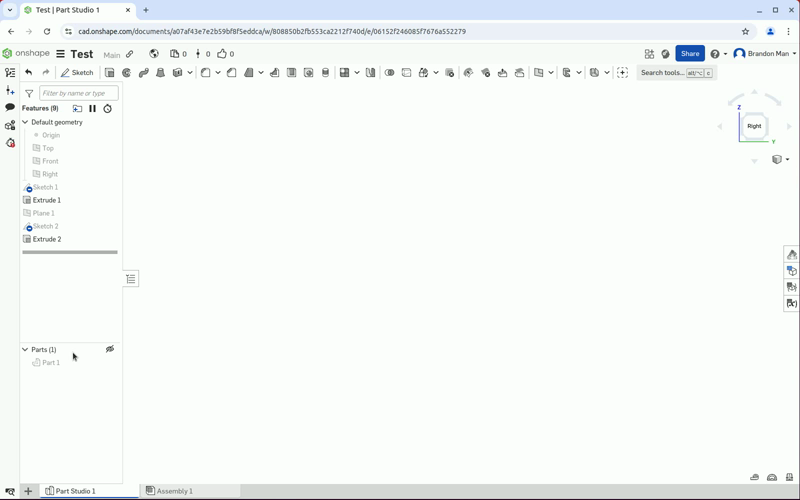
key(right)
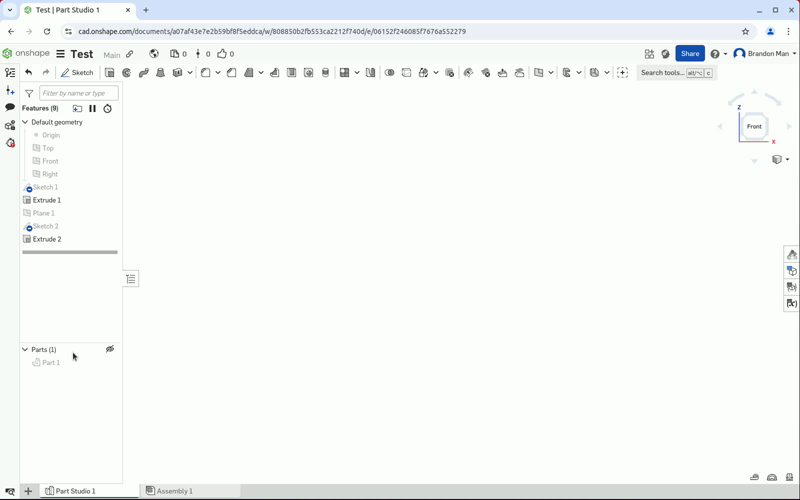
key_up(shift)
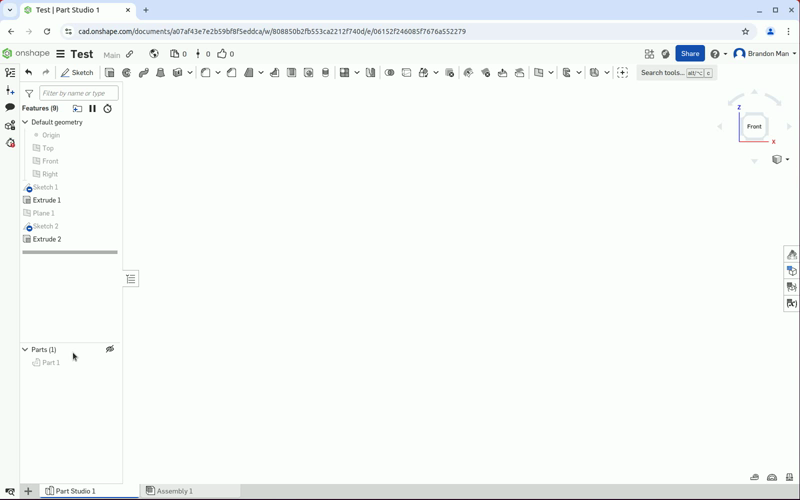
mouse_move(73, 352)
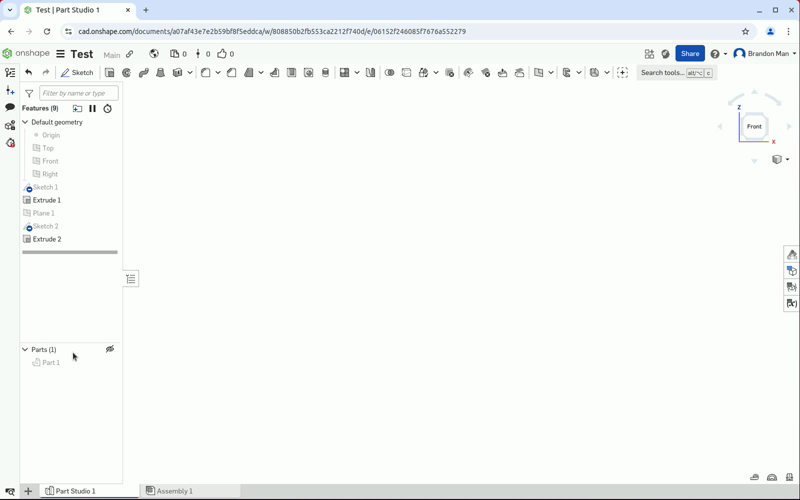
key(shift+y)
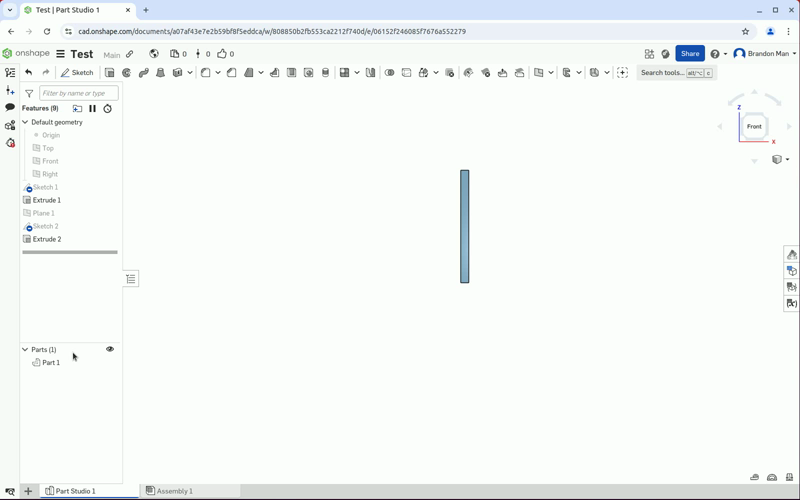
mouse_move(541, 75)
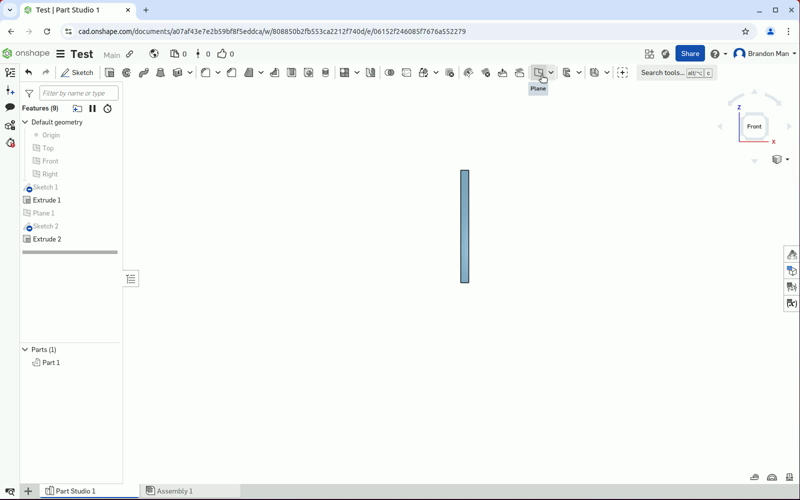
click(541, 75)
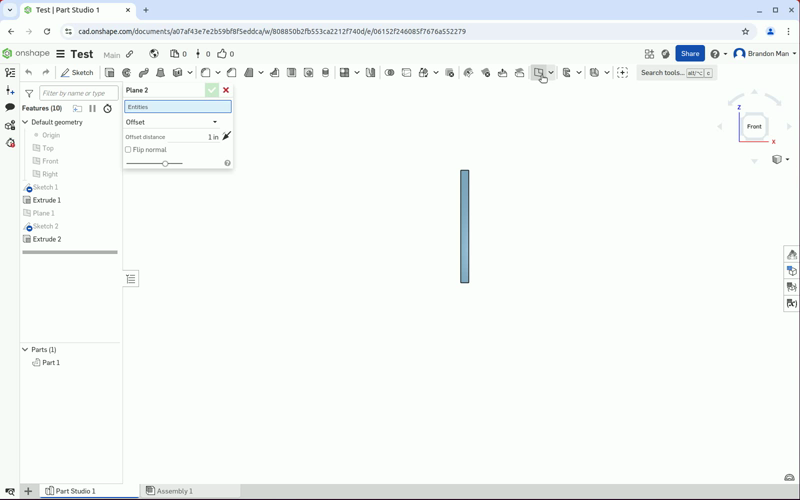
mouse_move(73, 163)
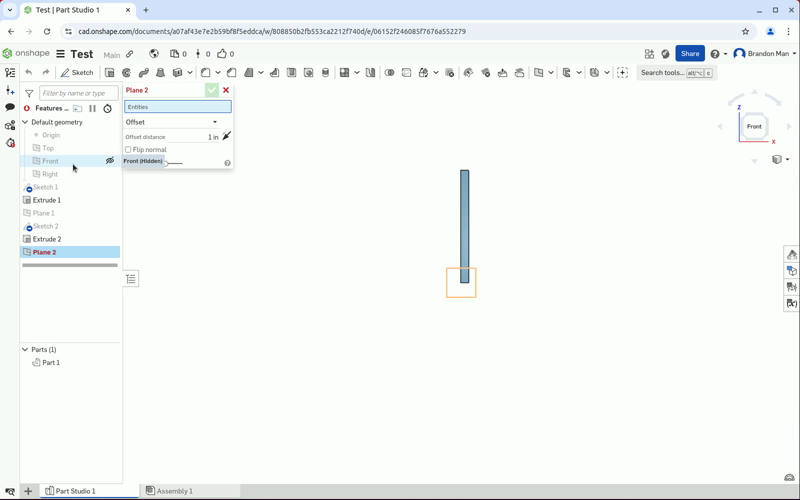
click(73, 163)
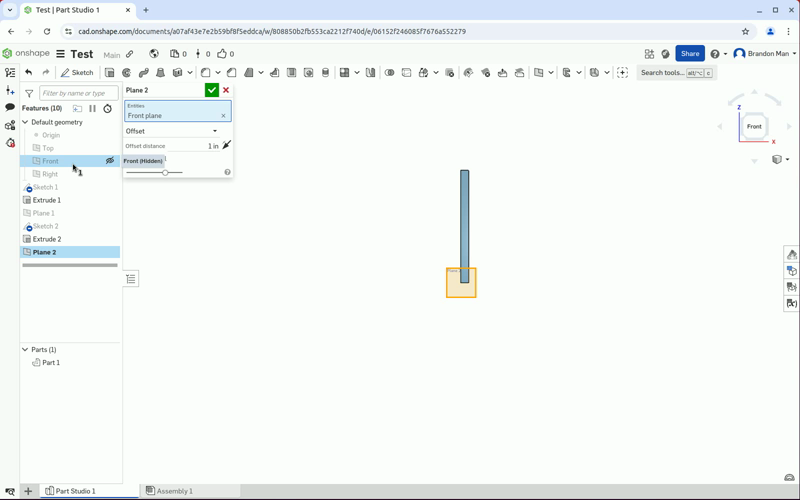
key(tab, 2)
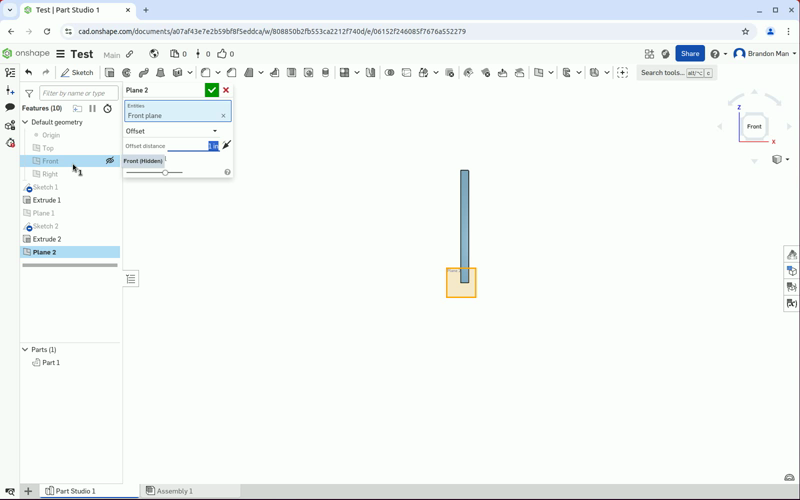
text(1.448)
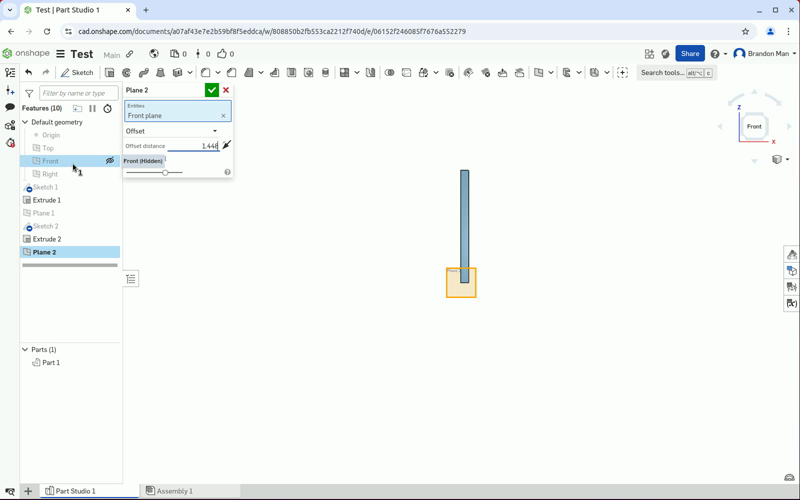
key(enter, 2)
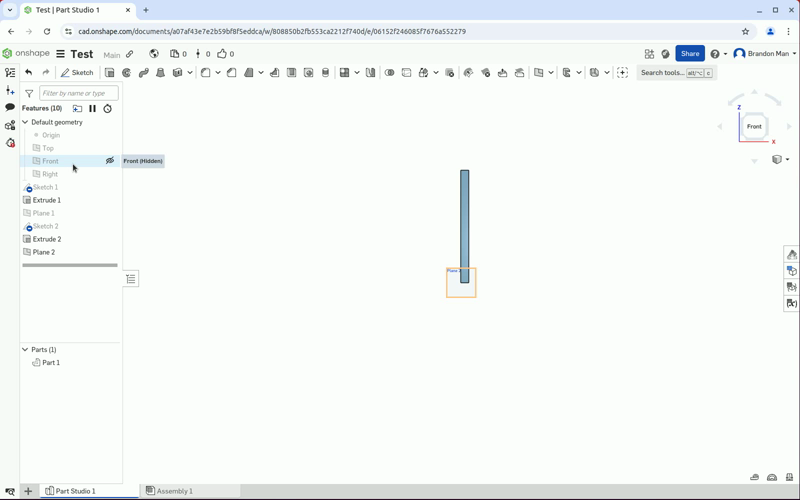
key(shift+s)
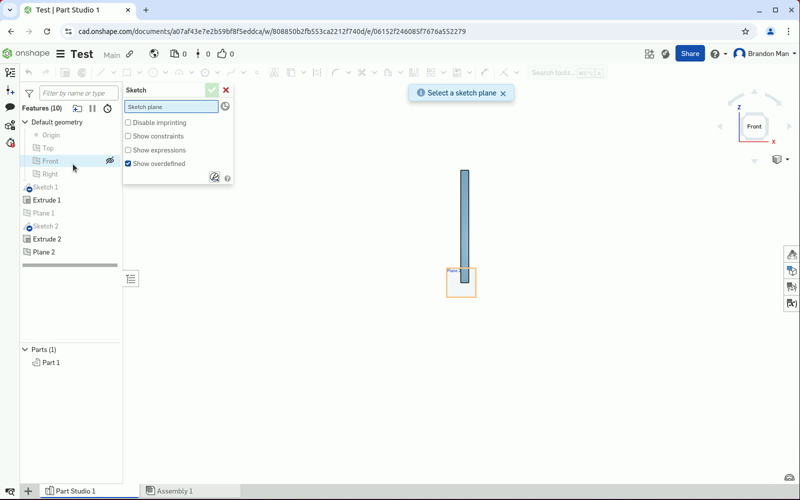
mouse_move(73, 254)
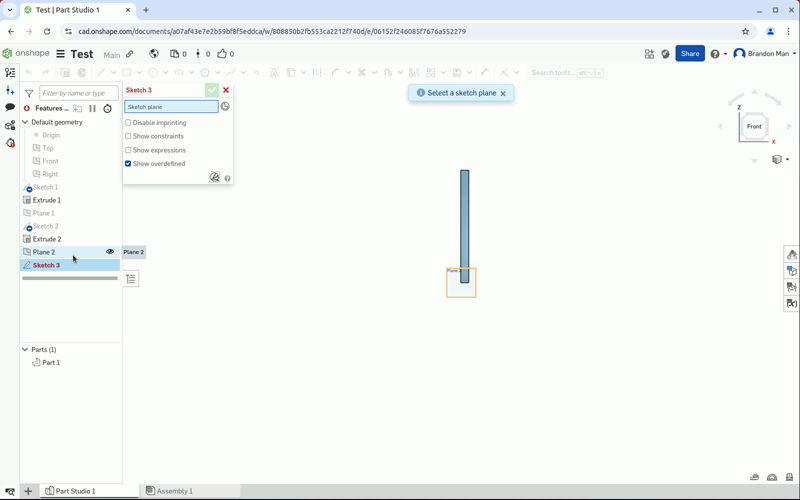
click(73, 254)
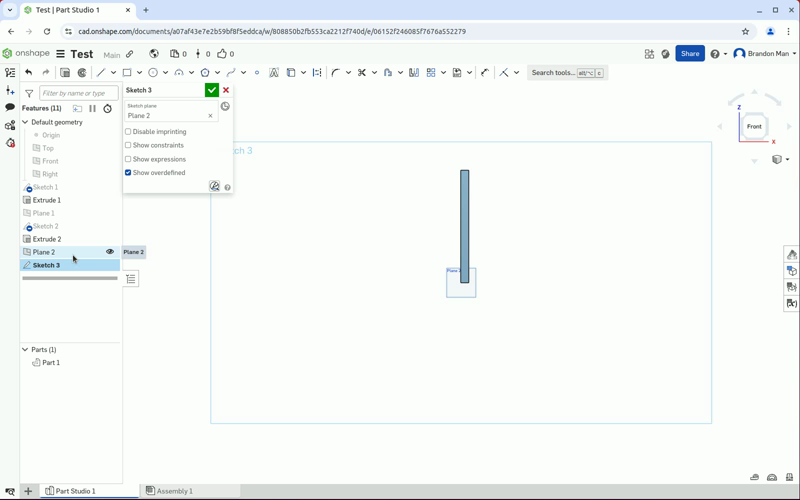
mouse_move(73, 352)
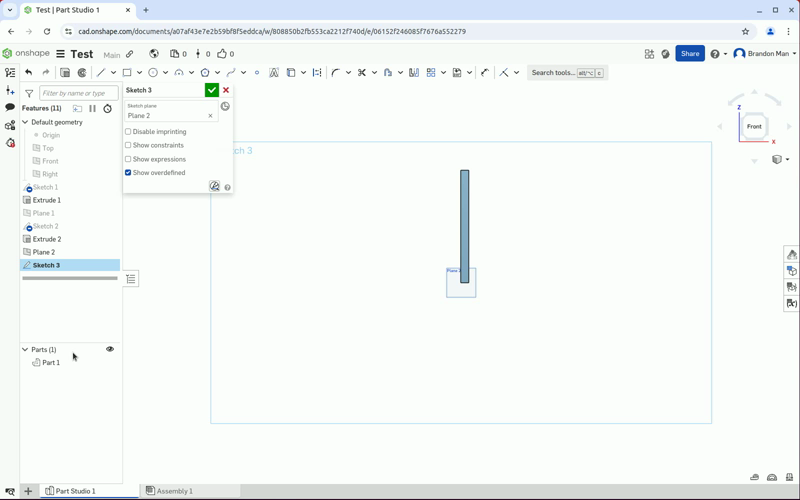
key(y)
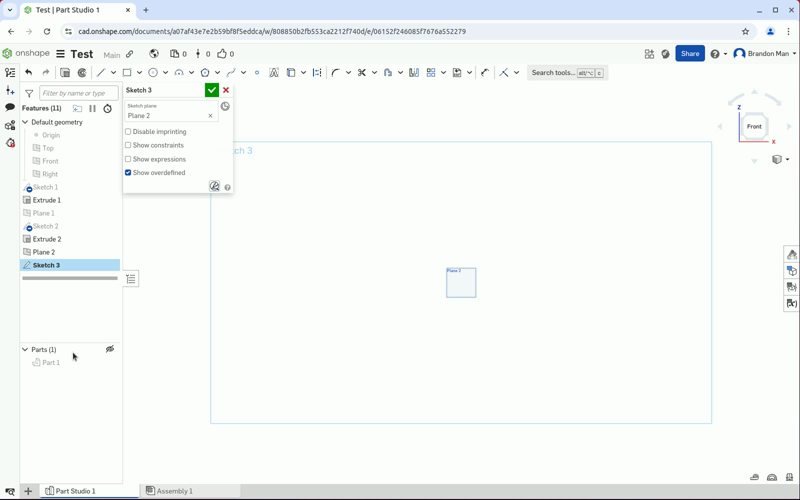
key(l)
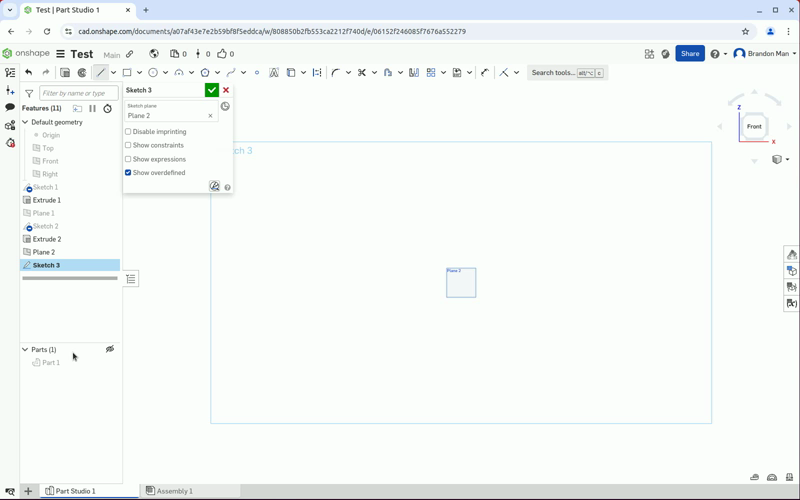
key_down(shift)
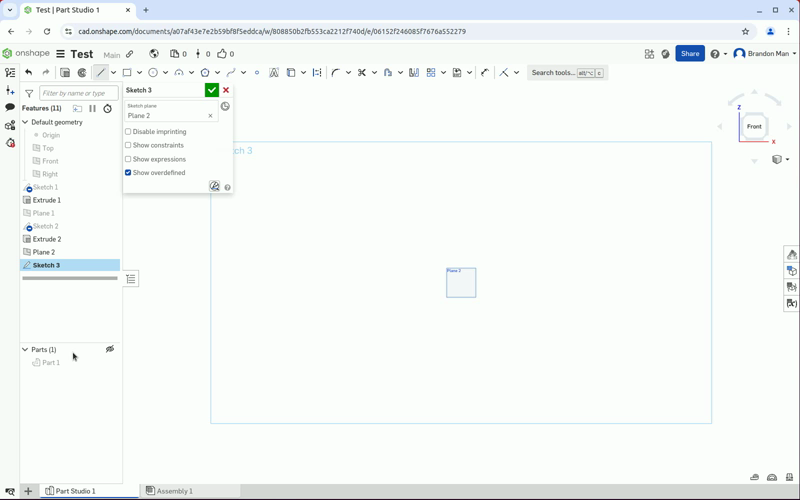
mouse_move(463, 180)
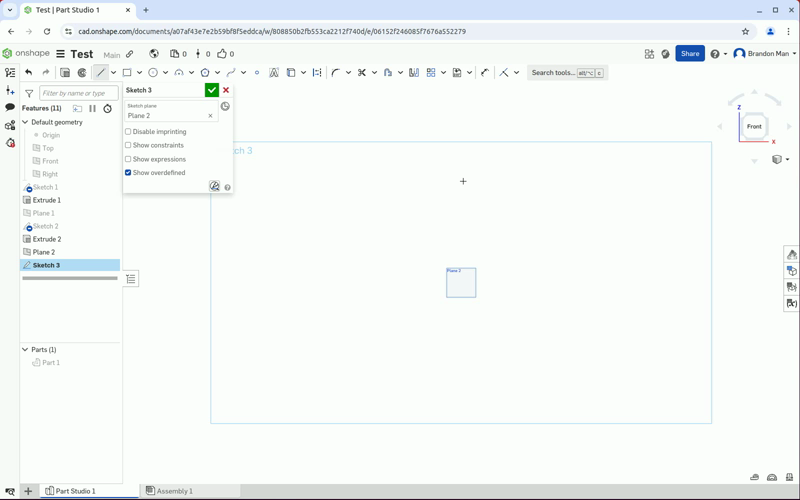
click(463, 180)
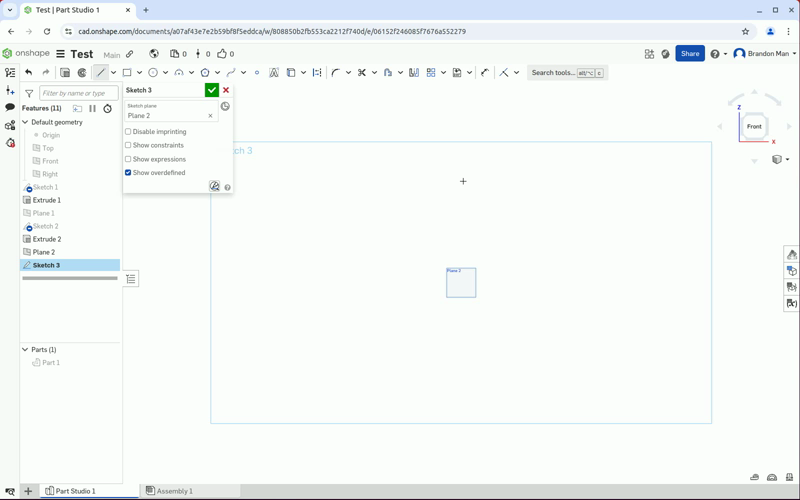
key_up(shift)
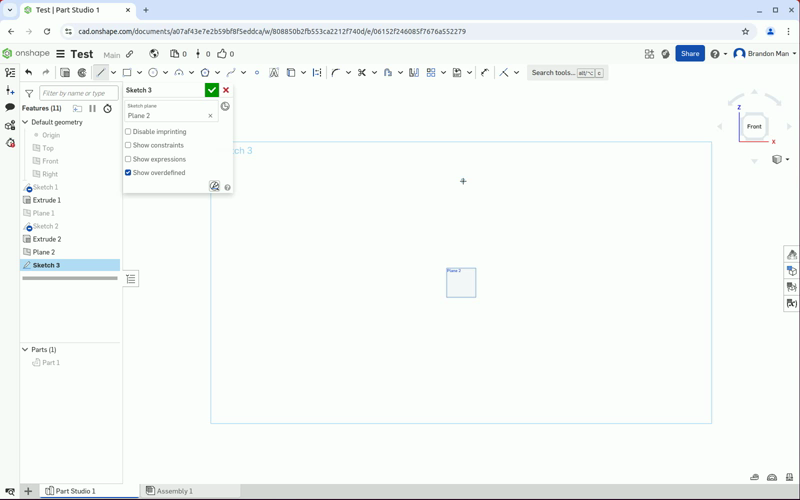
key_down(shift)
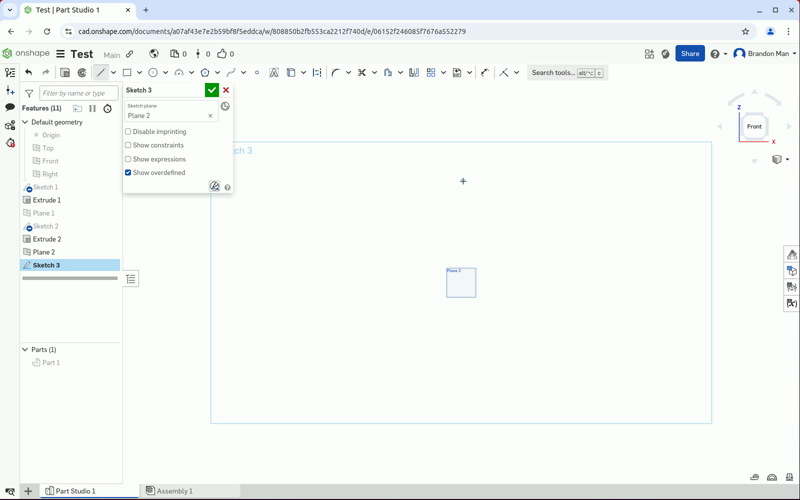
mouse_move(493, 180)
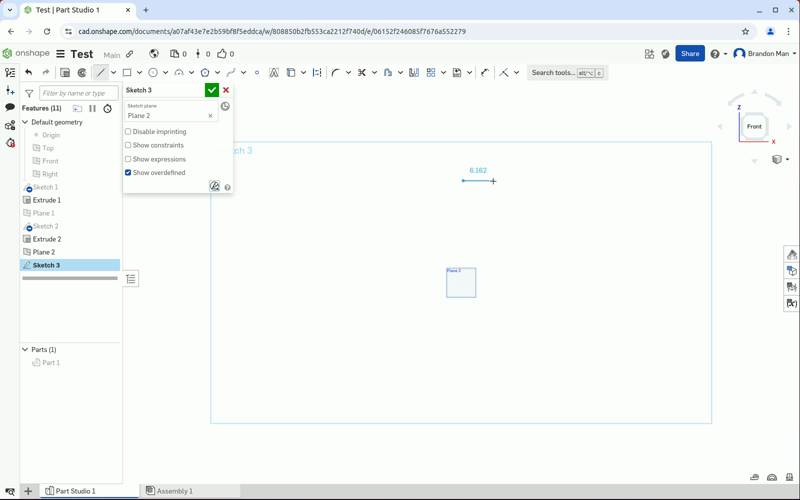
mouse_move(465, 180)
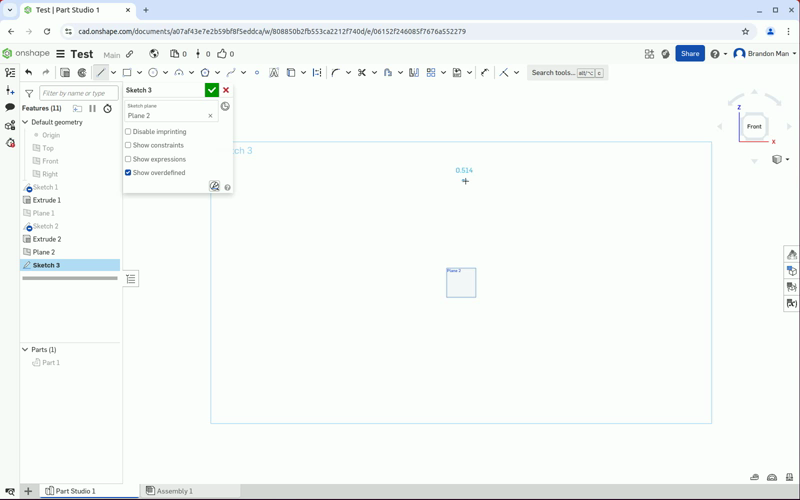
scroll(6)
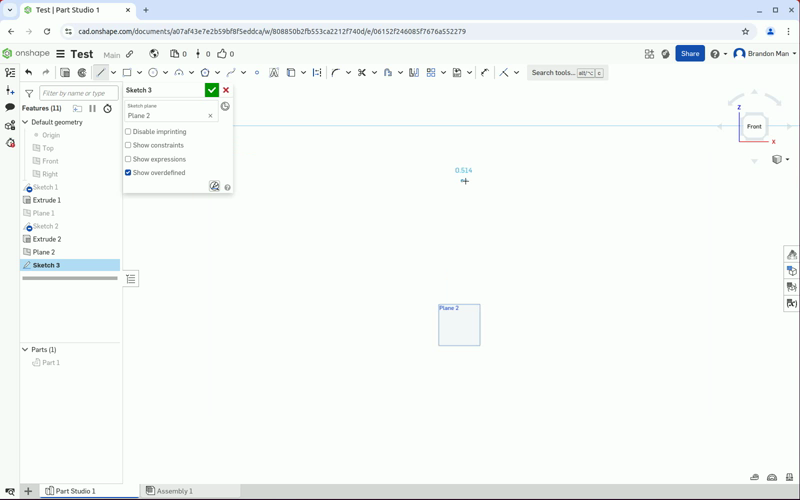
scroll(6)
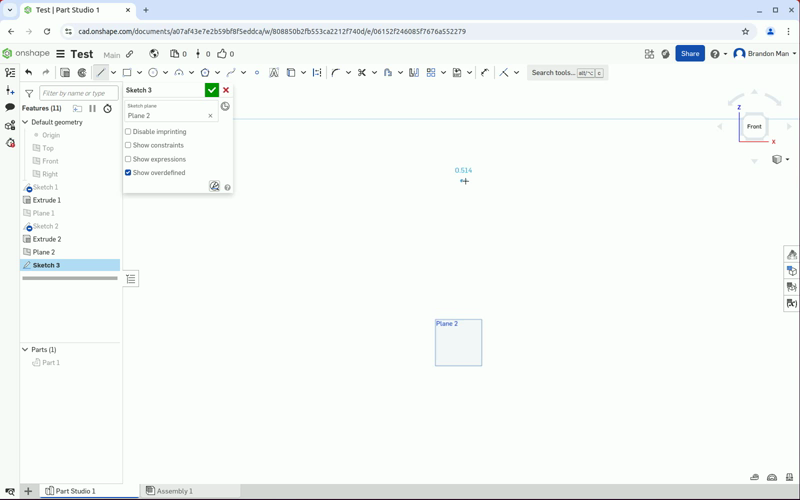
scroll(6)
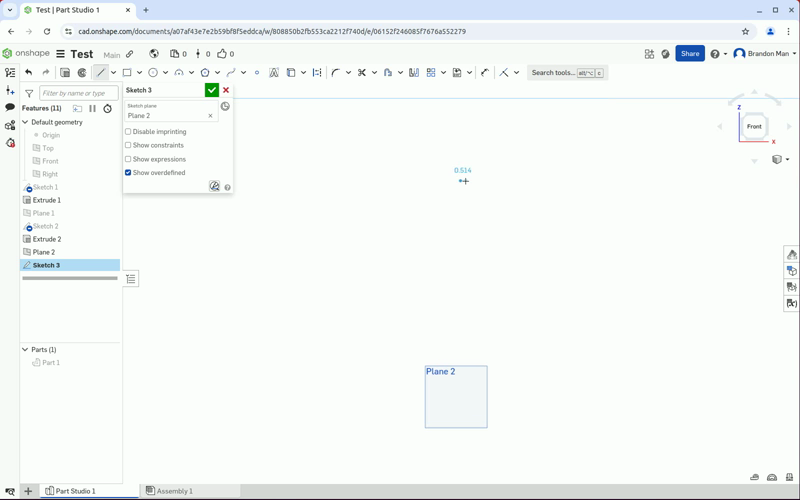
scroll(6)
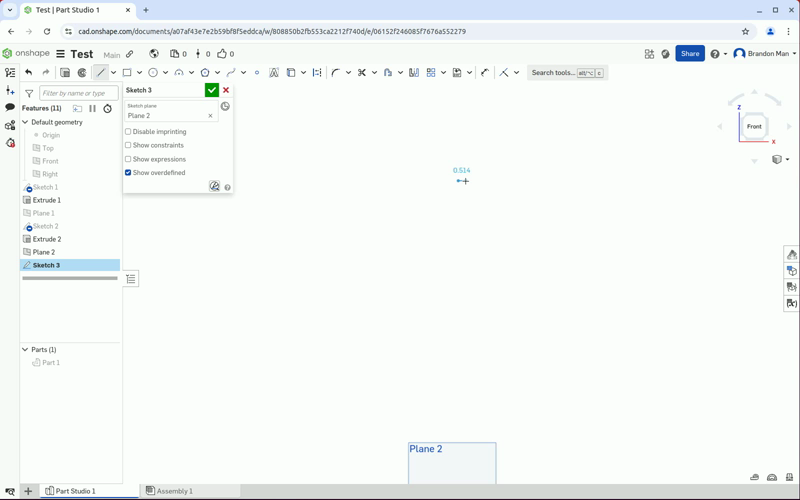
scroll(6)
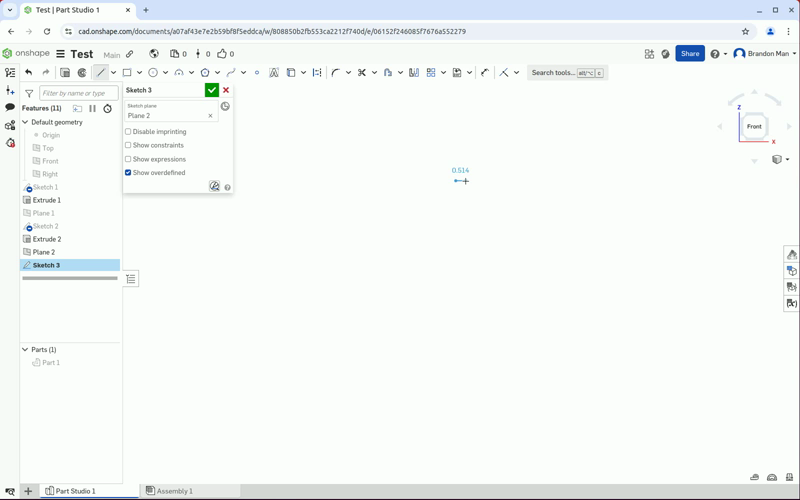
scroll(6)
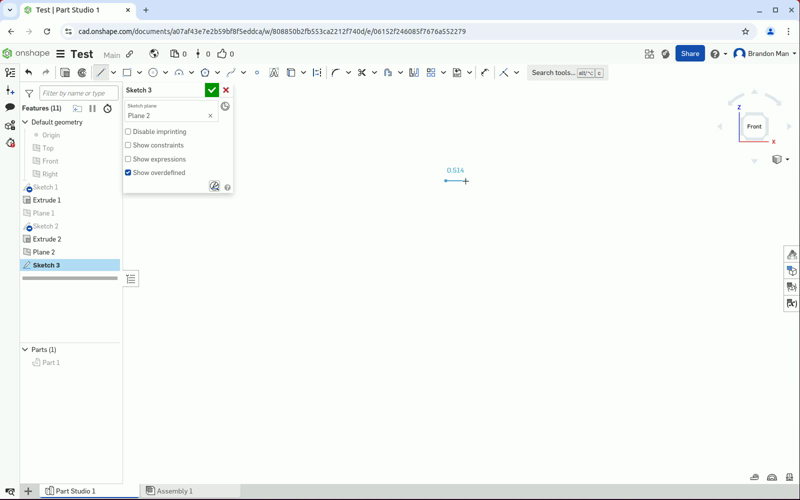
scroll(6)
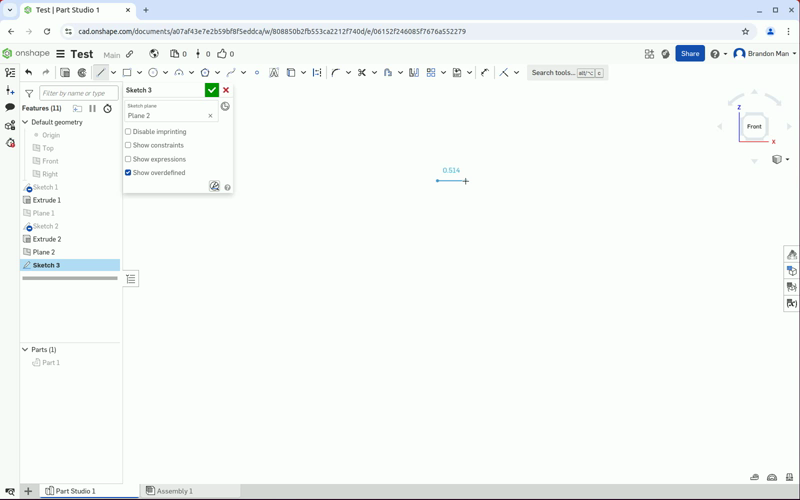
click(465, 180)
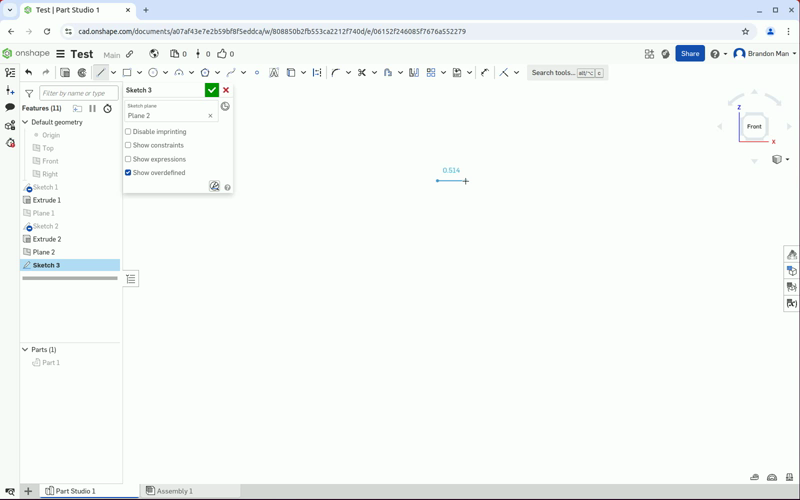
scroll(-6)
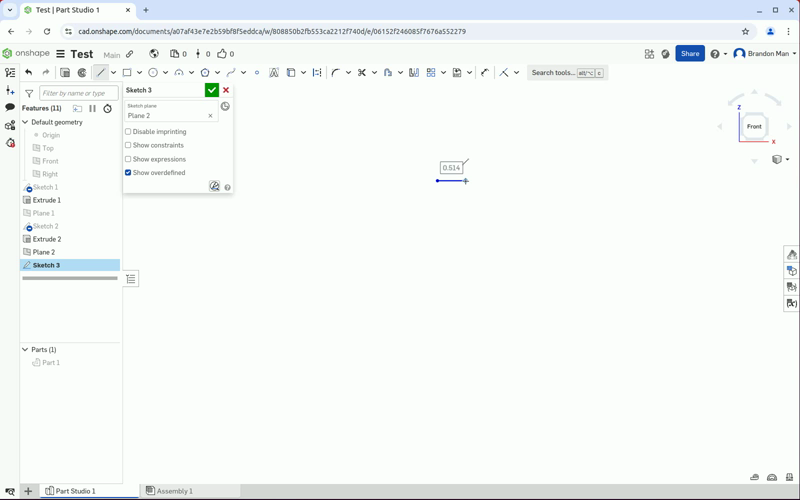
scroll(-6)
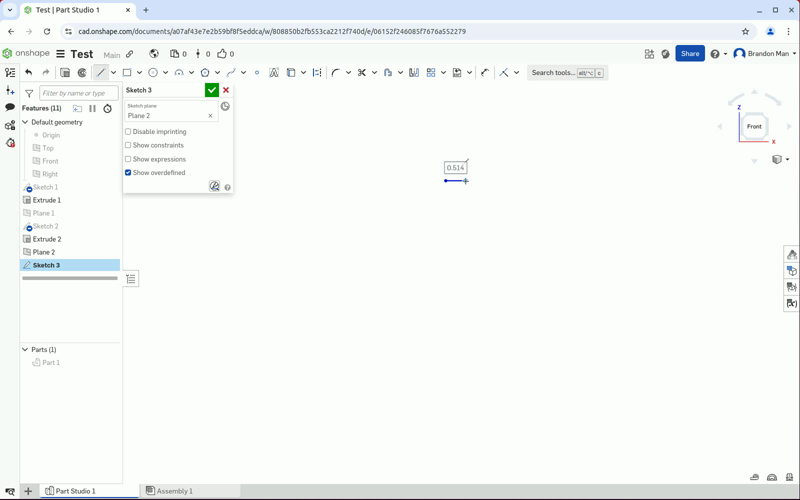
scroll(-6)
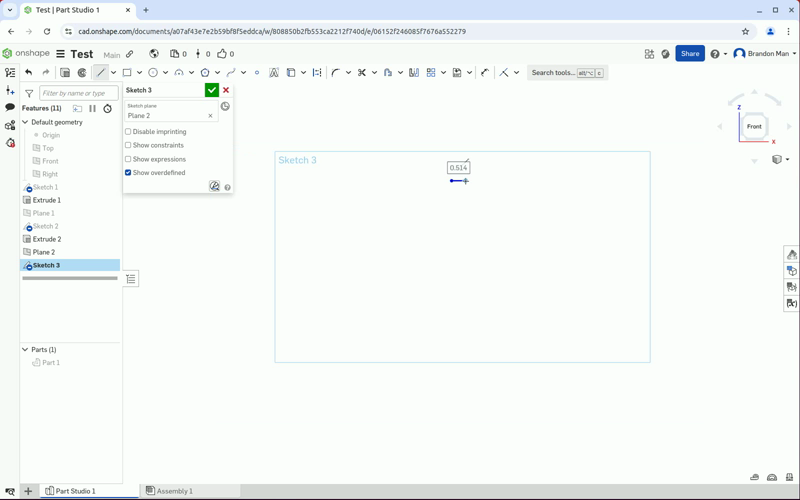
scroll(-6)
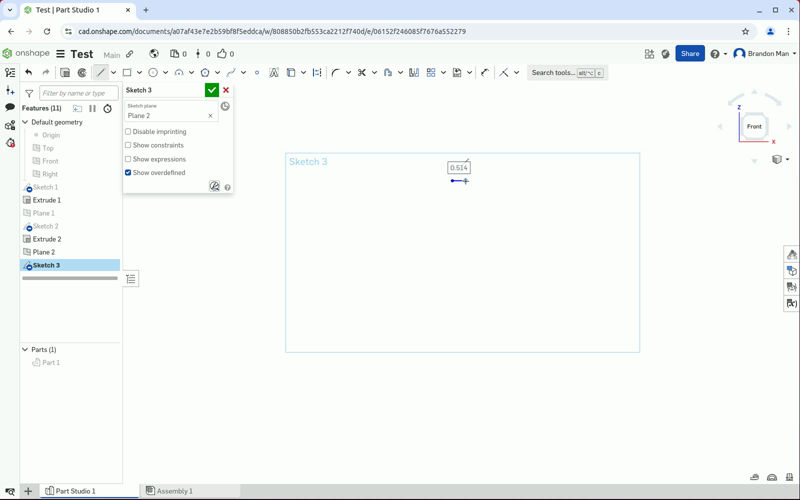
scroll(-6)
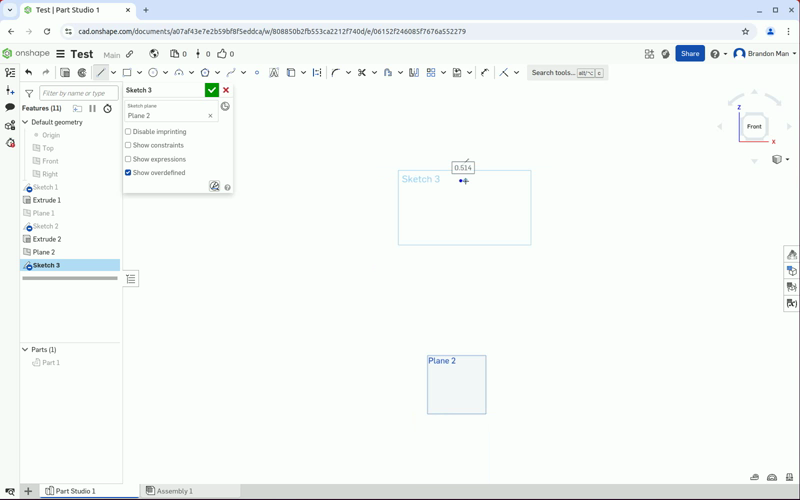
scroll(-6)
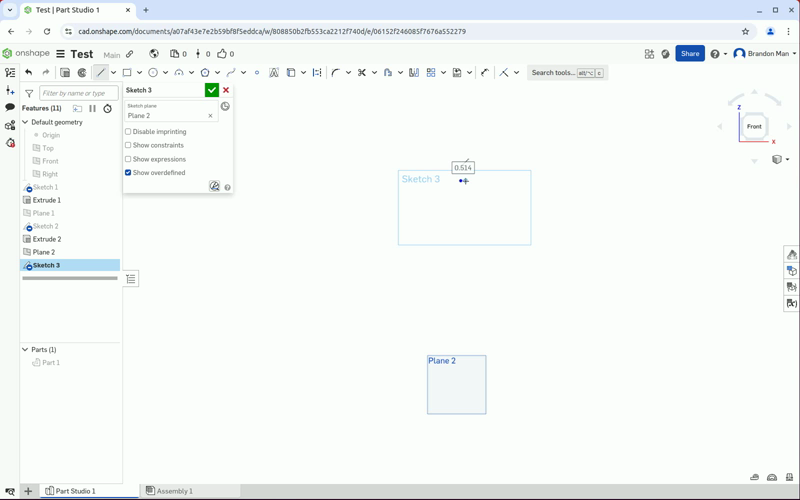
scroll(-6)
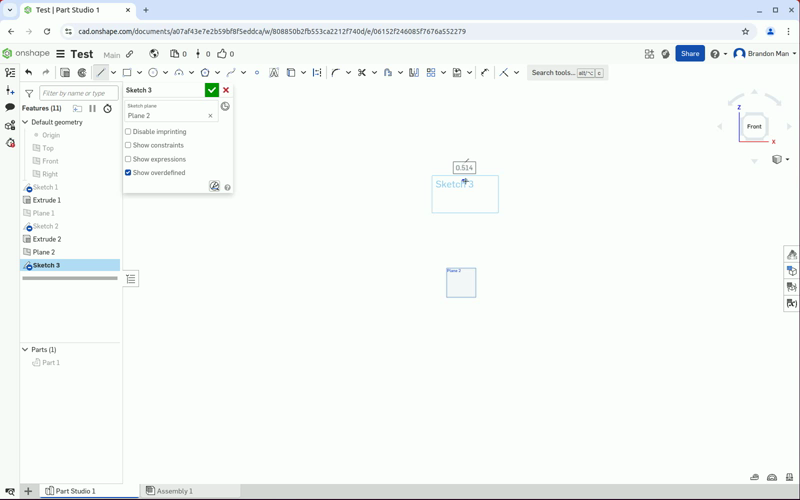
key_up(shift)
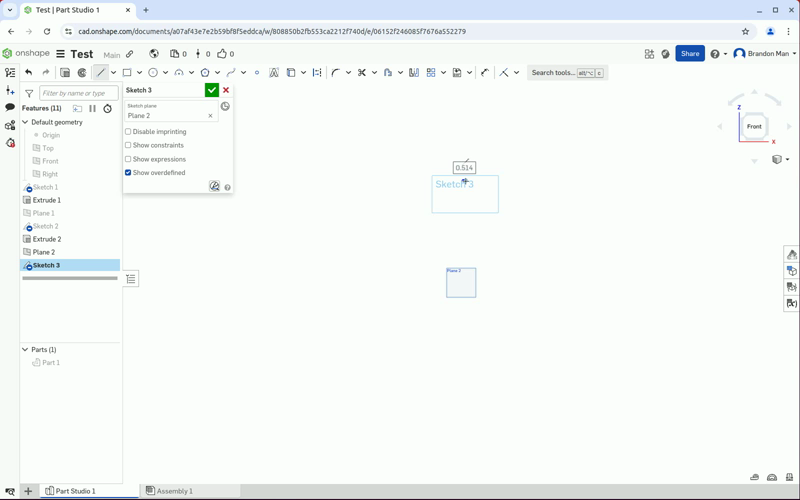
key_down(shift)
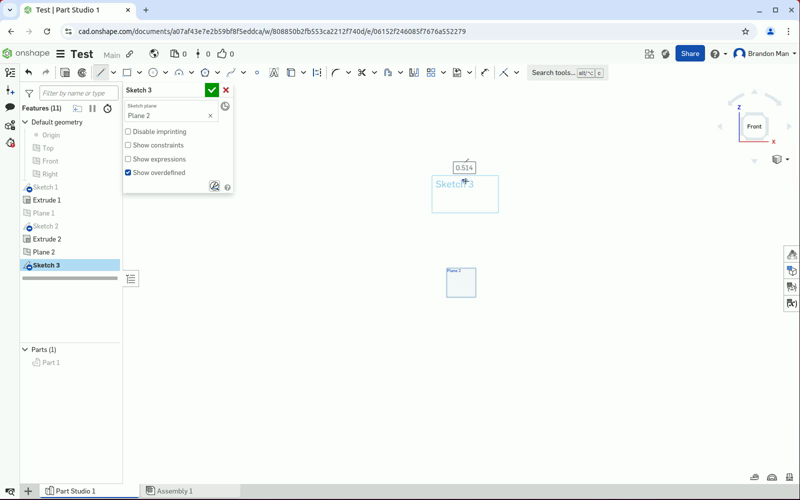
mouse_move(495, 180)
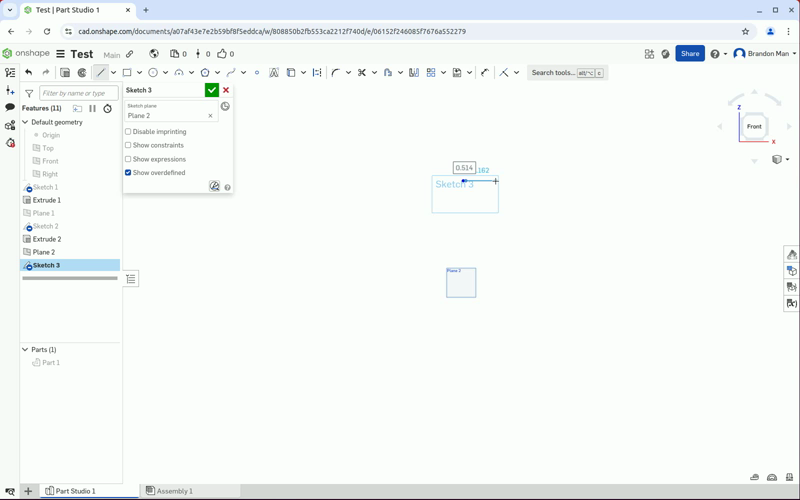
mouse_move(465, 172)
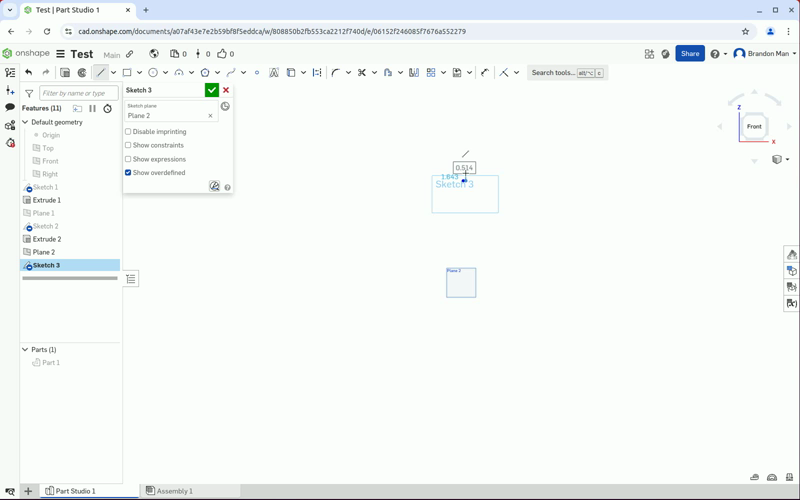
click(465, 172)
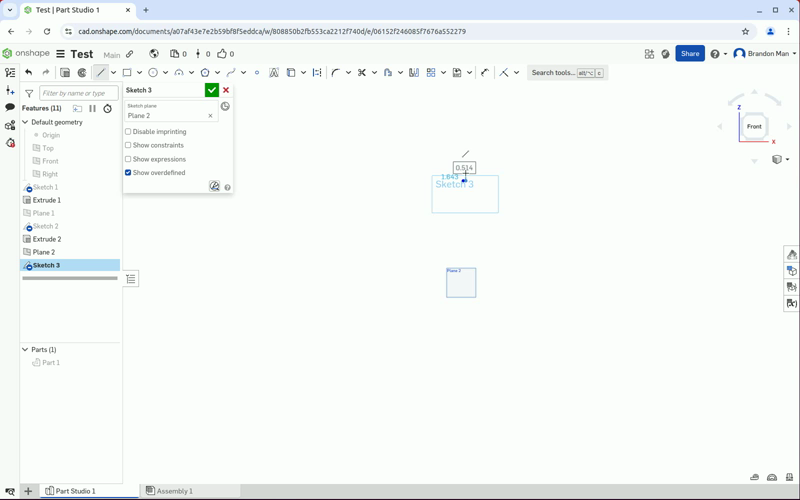
key_up(shift)
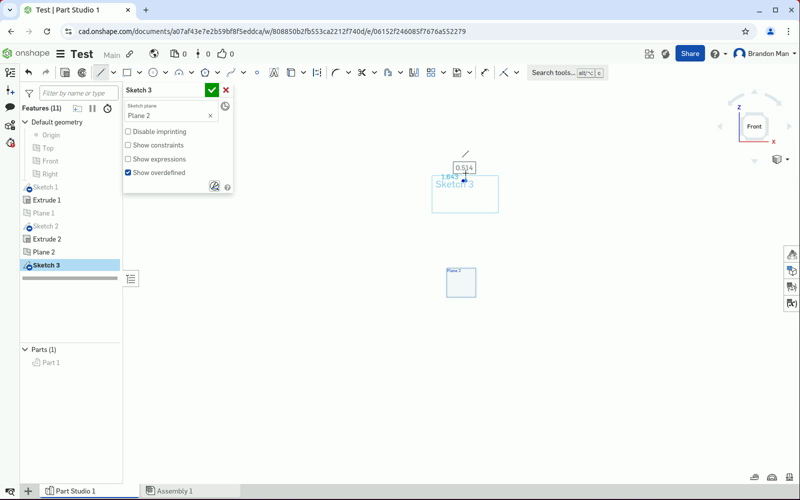
key_down(shift)
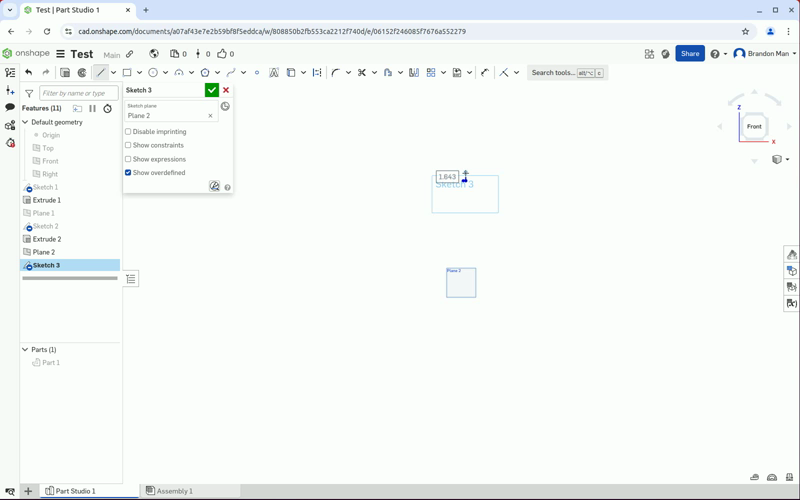
mouse_move(495, 172)
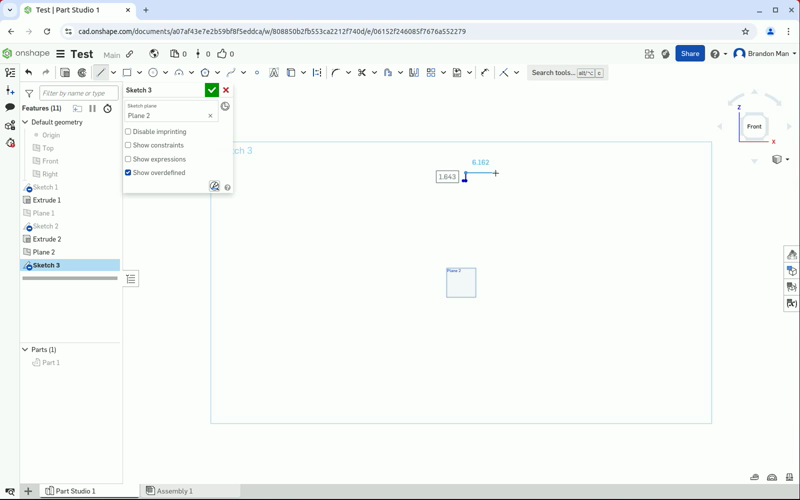
mouse_move(463, 172)
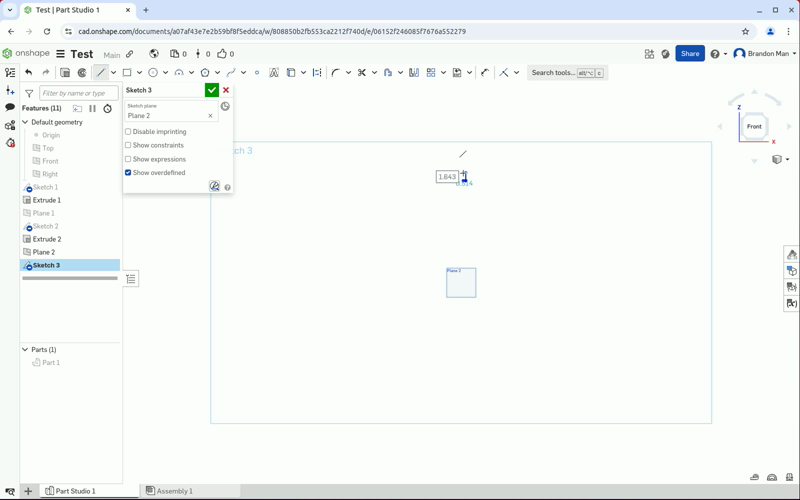
scroll(6)
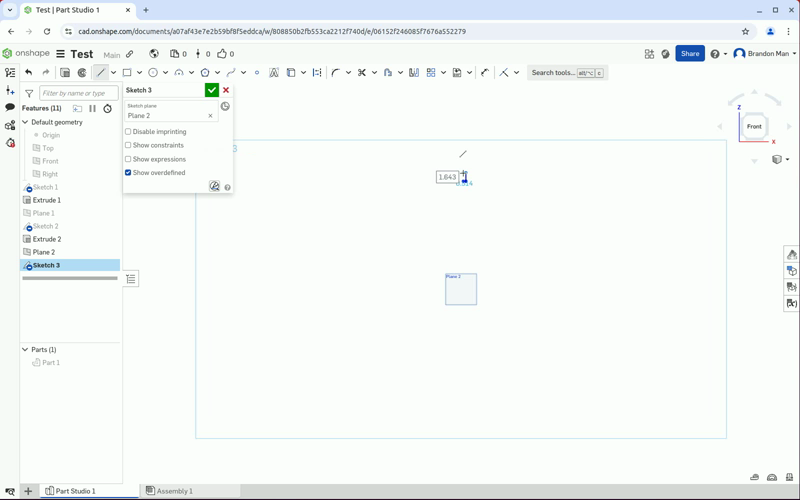
scroll(6)
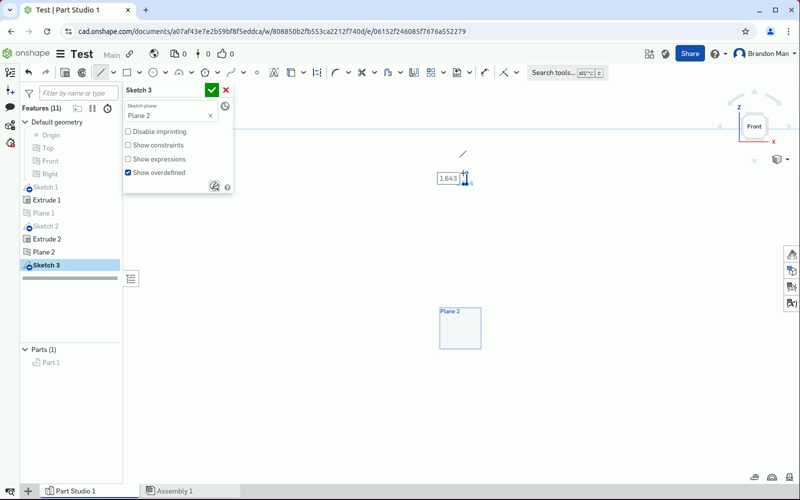
scroll(6)
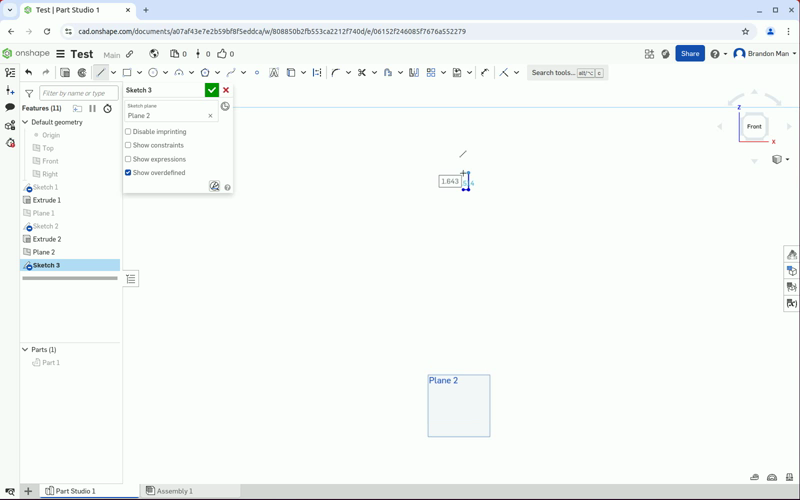
scroll(6)
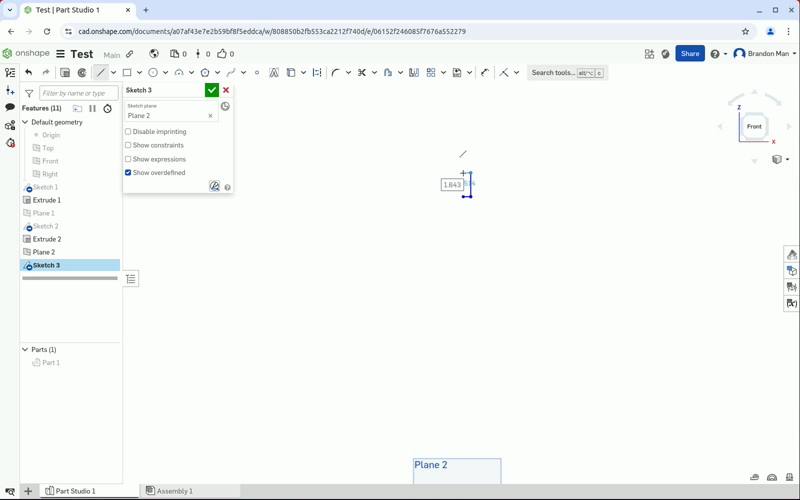
scroll(6)
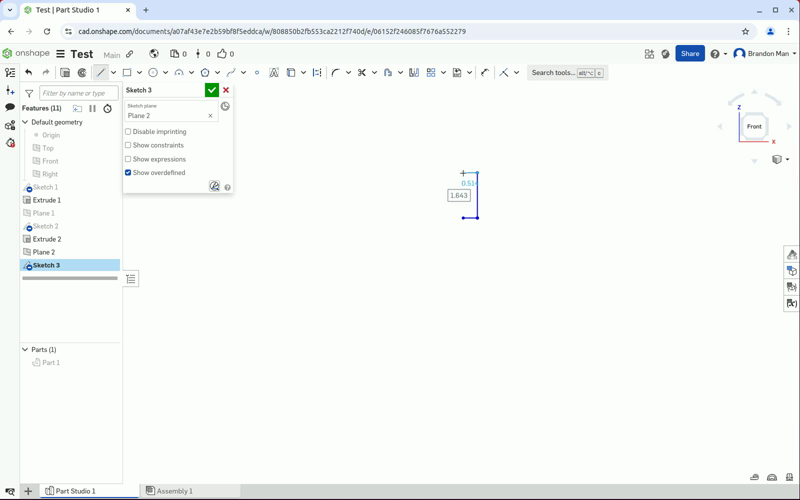
scroll(6)
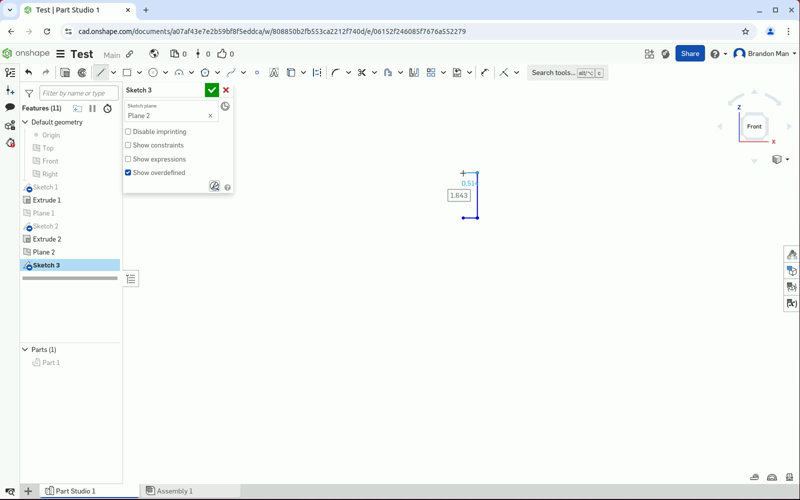
scroll(6)
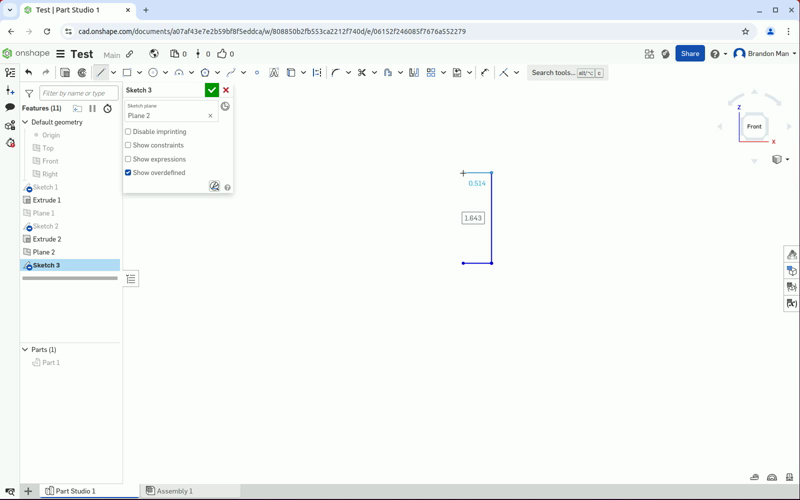
click(463, 172)
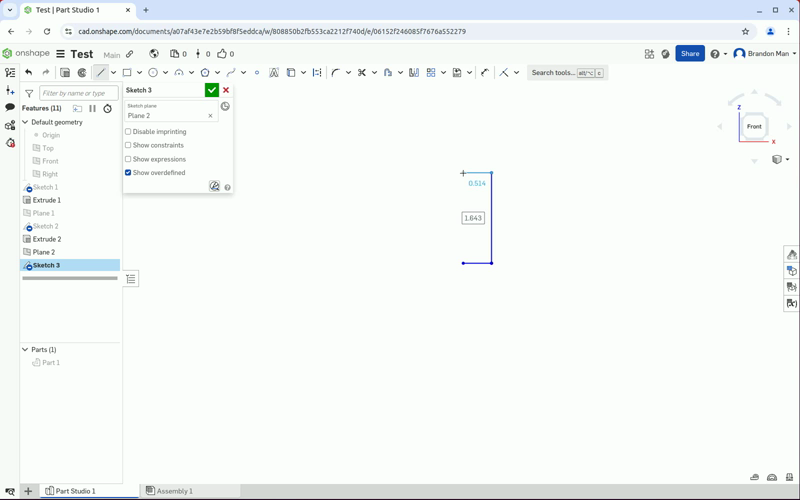
scroll(-6)
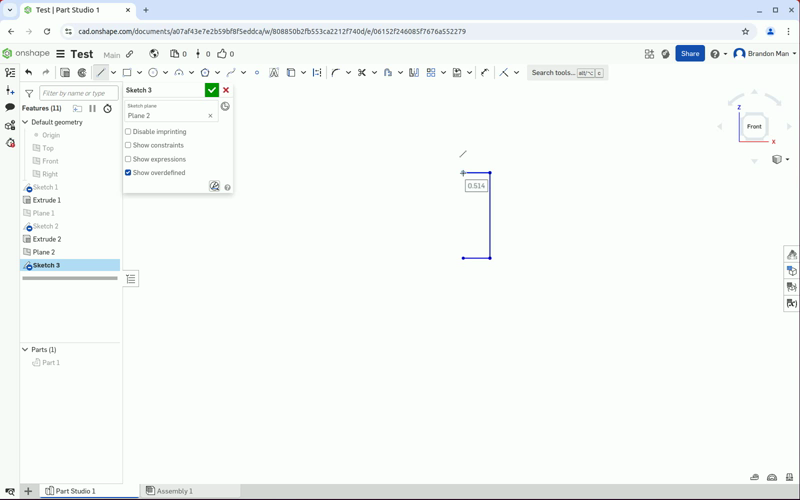
scroll(-6)
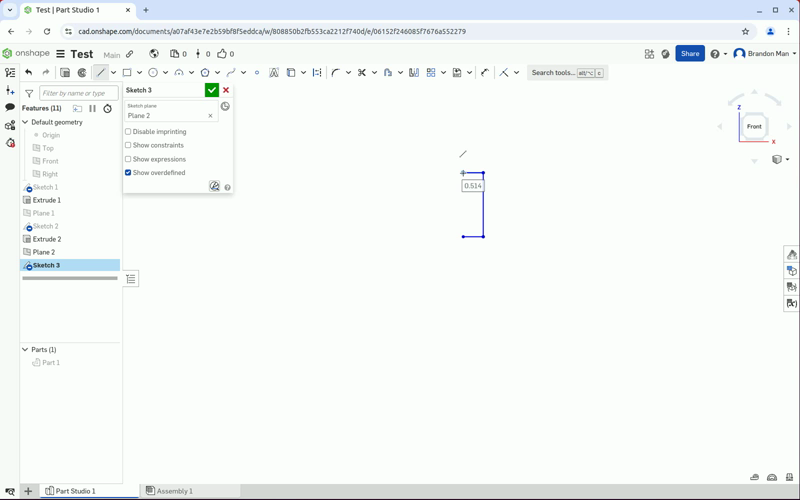
scroll(-6)
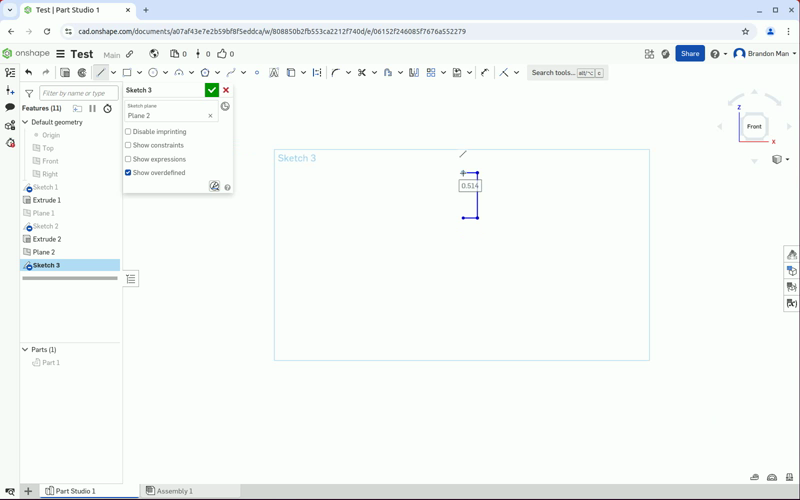
scroll(-6)
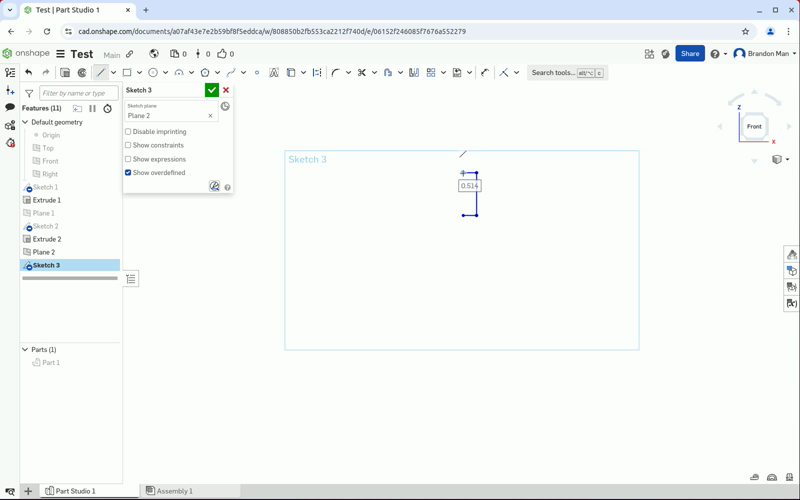
scroll(-6)
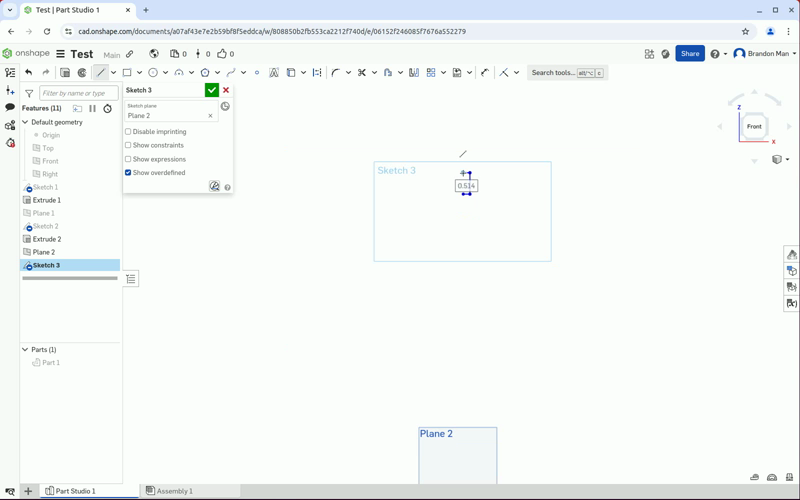
scroll(-6)
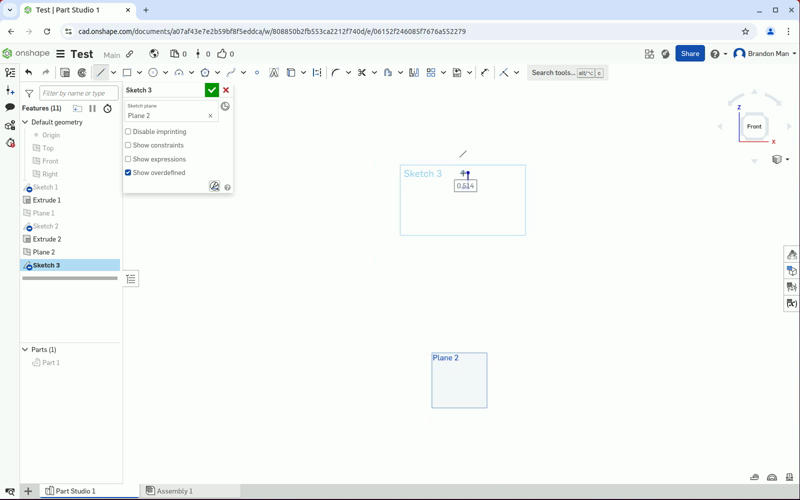
scroll(-6)
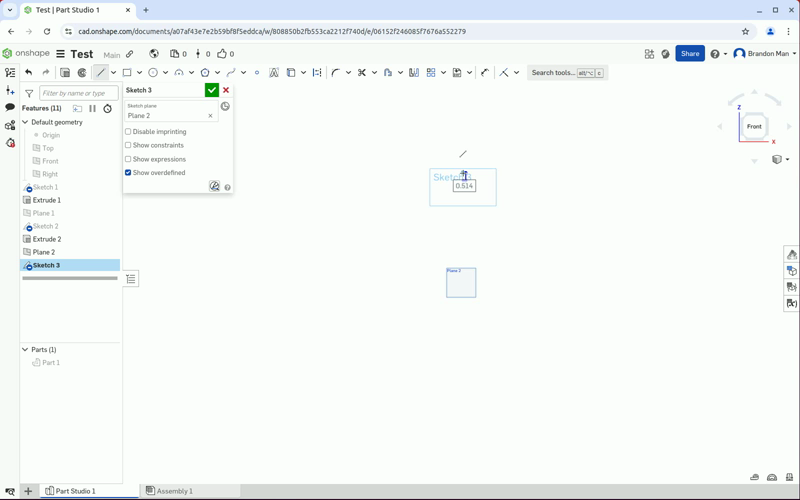
key_up(shift)
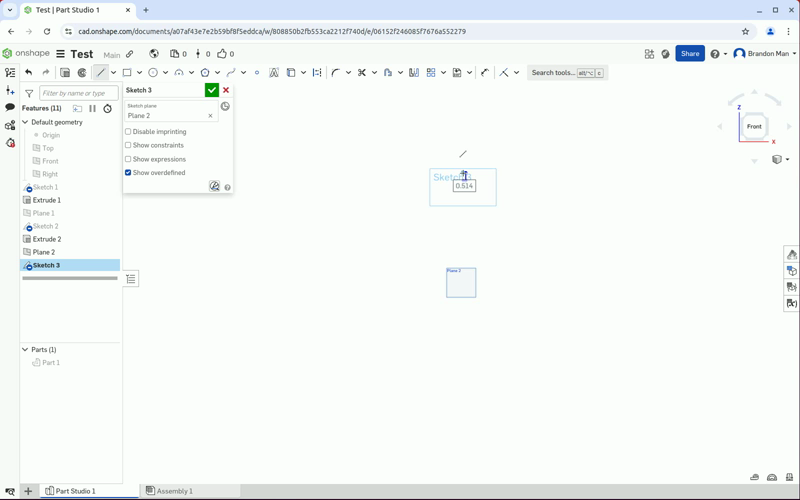
mouse_move(493, 172)
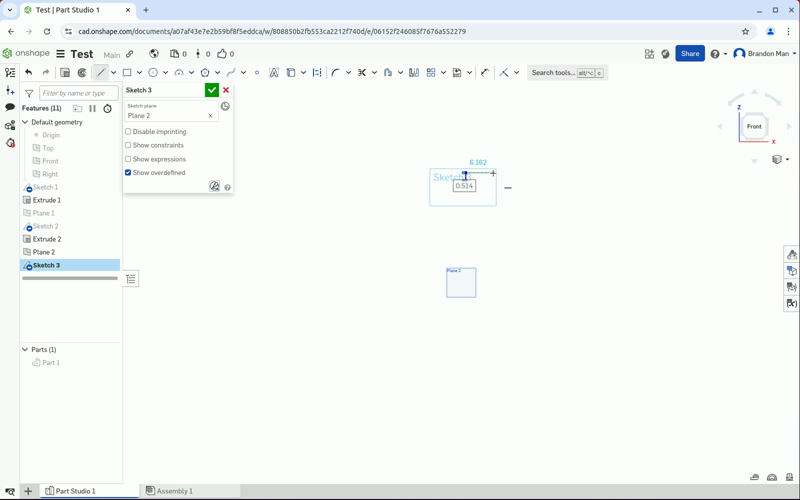
key_down(shift)
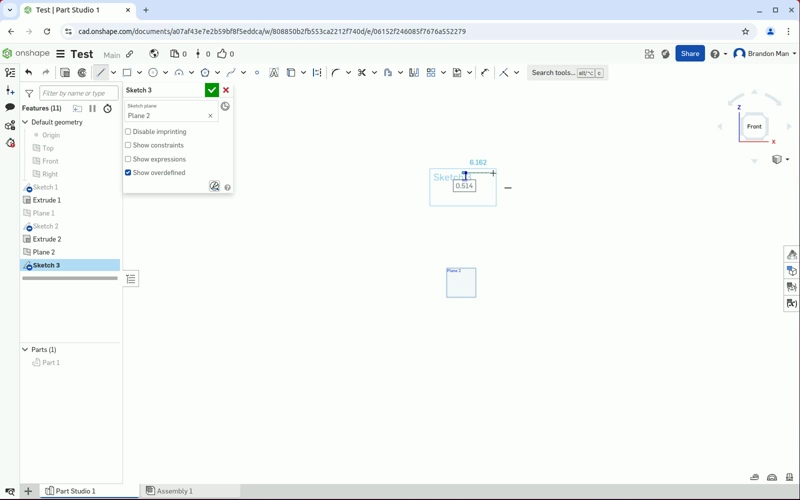
mouse_move(463, 180)
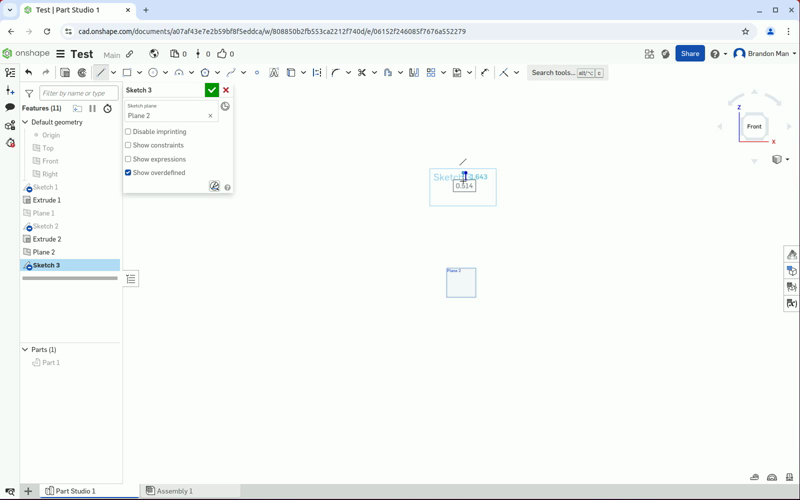
scroll(6)
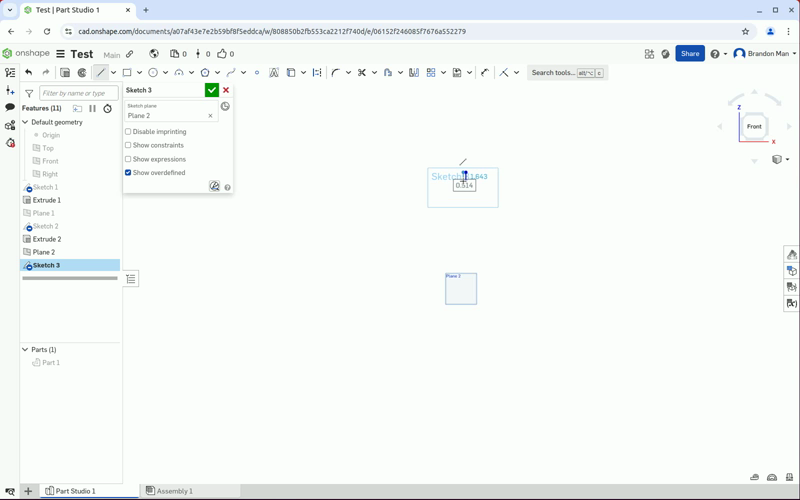
scroll(6)
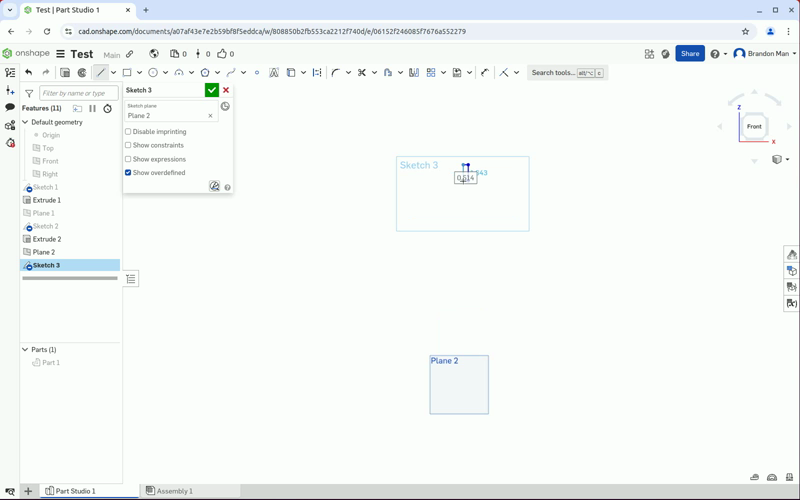
scroll(6)
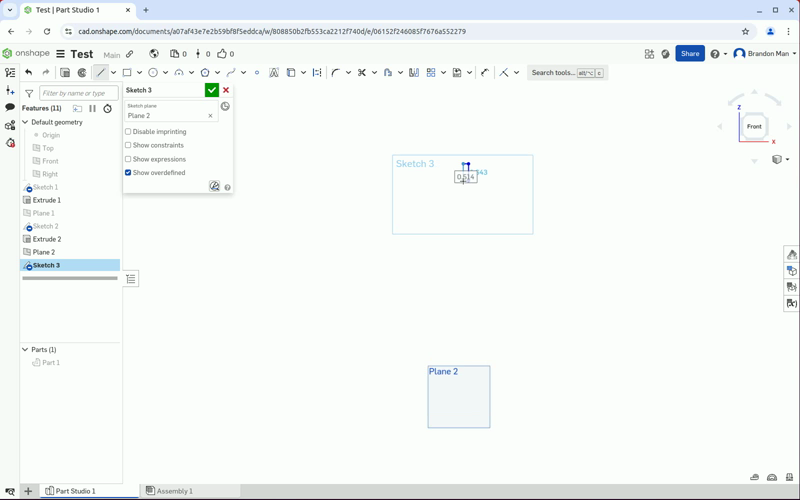
scroll(6)
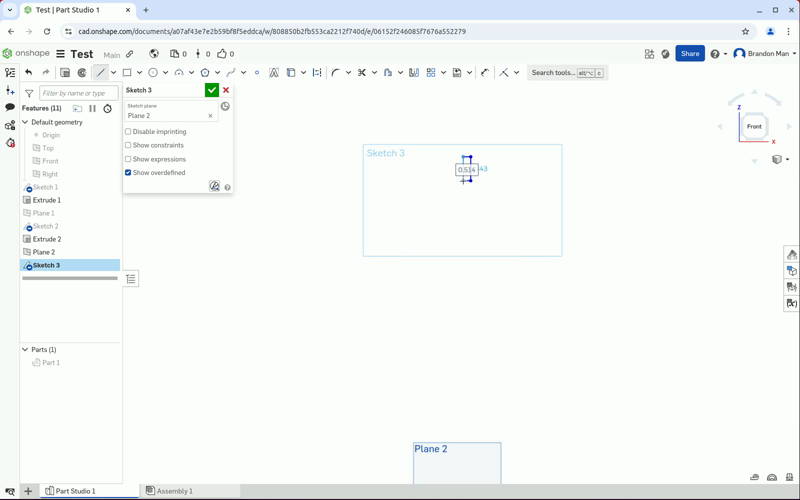
scroll(6)
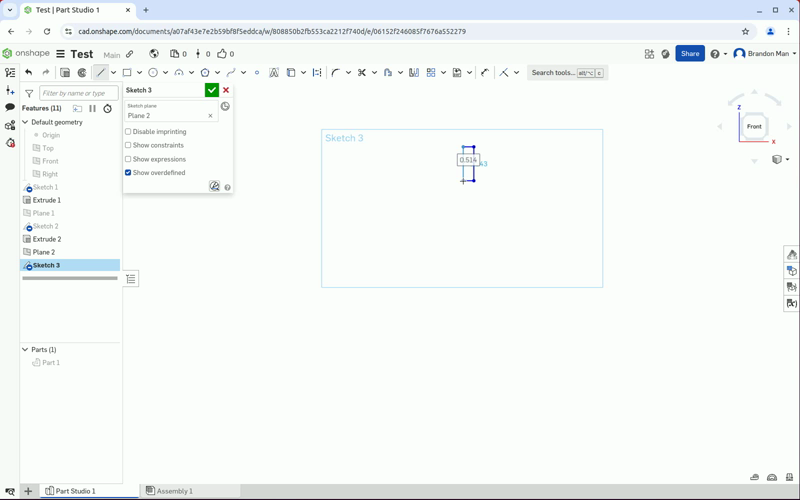
scroll(6)
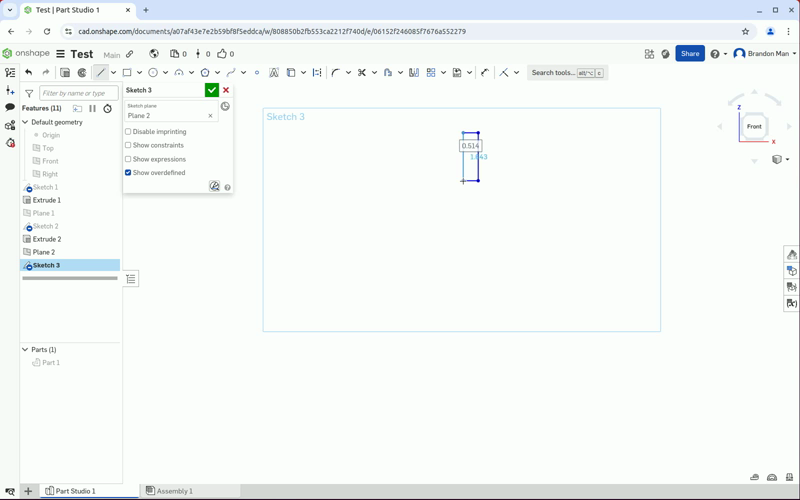
scroll(6)
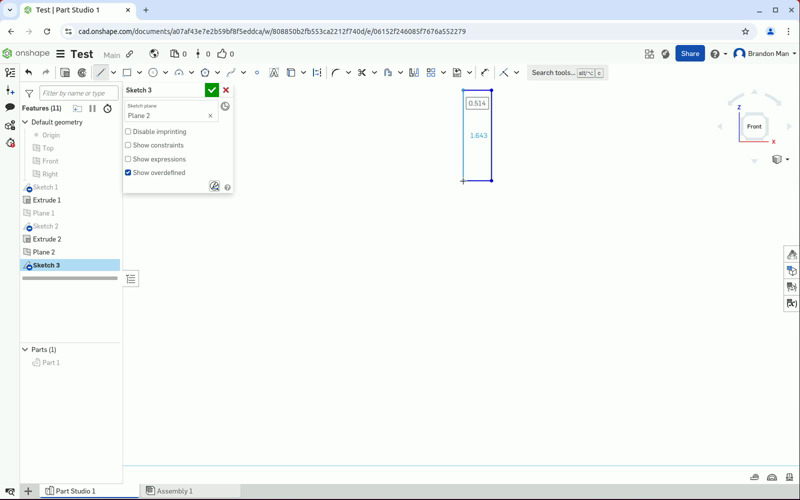
key_up(shift)
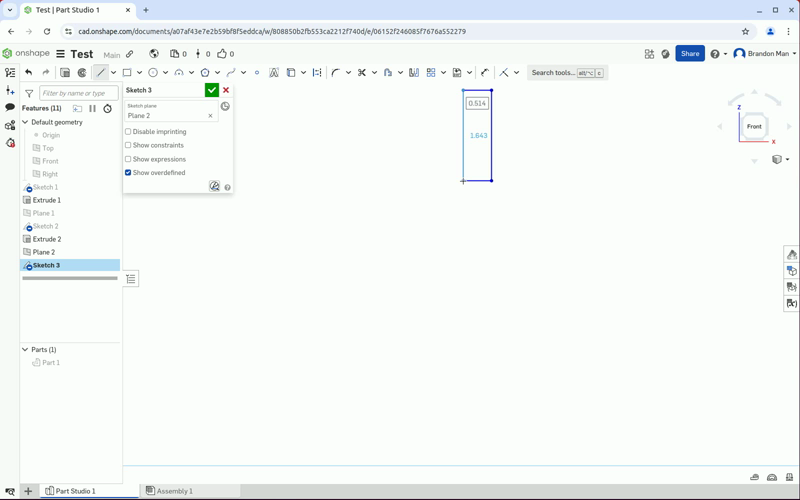
click(463, 180)
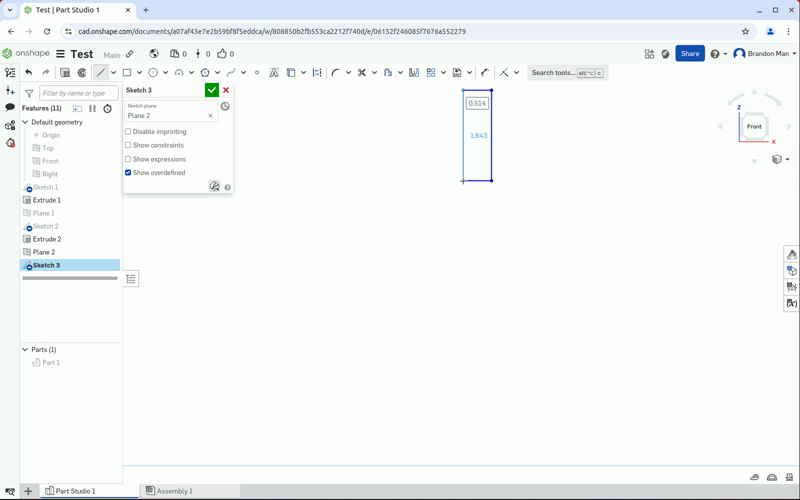
scroll(-6)
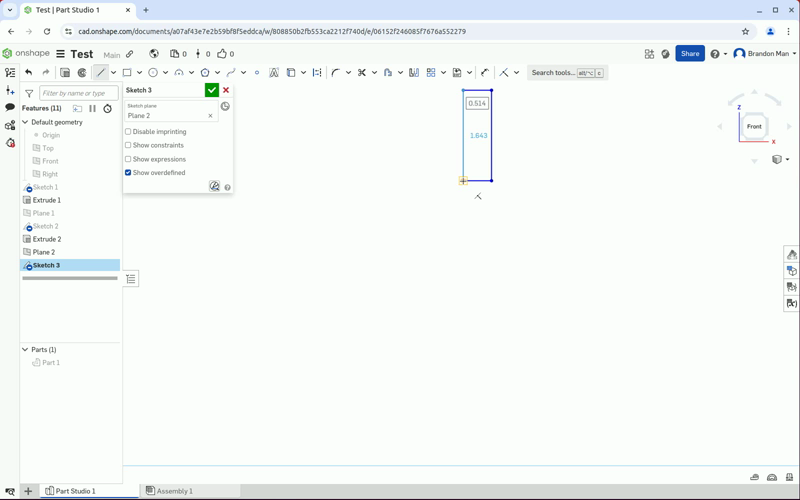
scroll(-6)
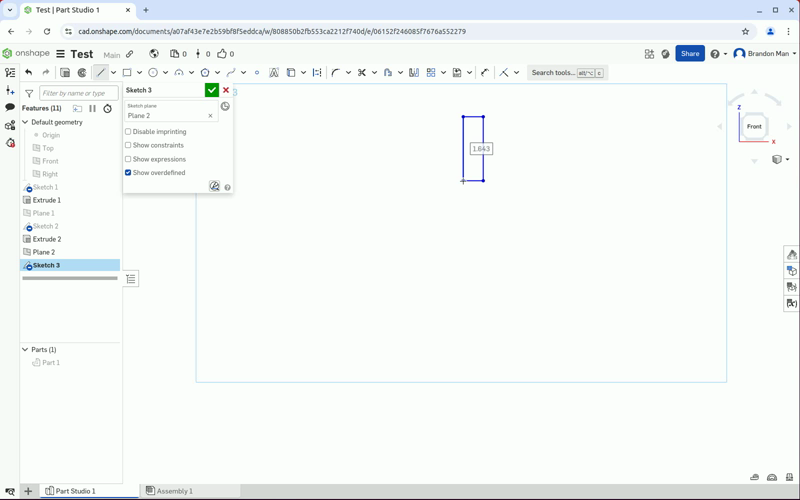
scroll(-6)
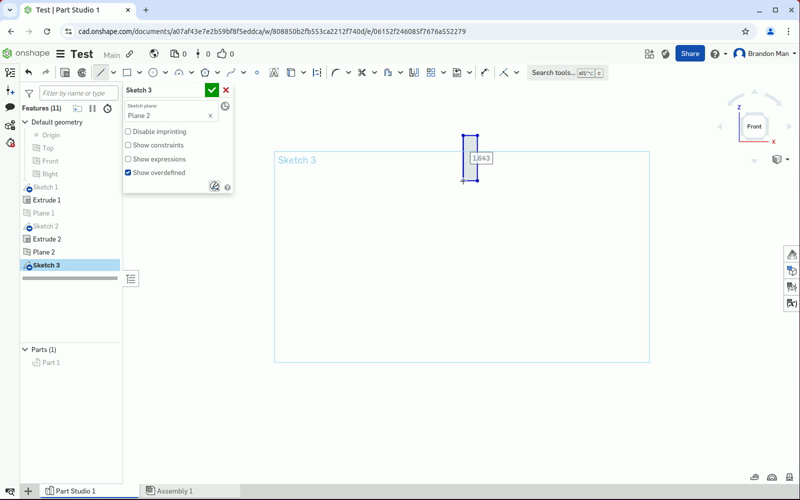
scroll(-6)
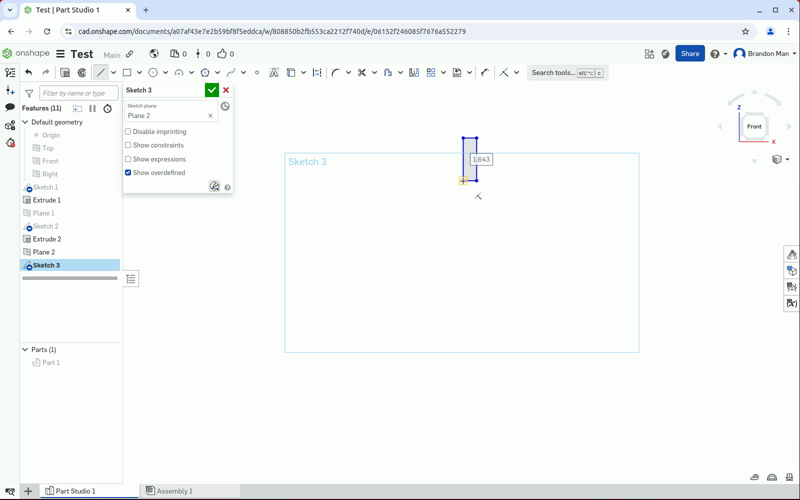
scroll(-6)
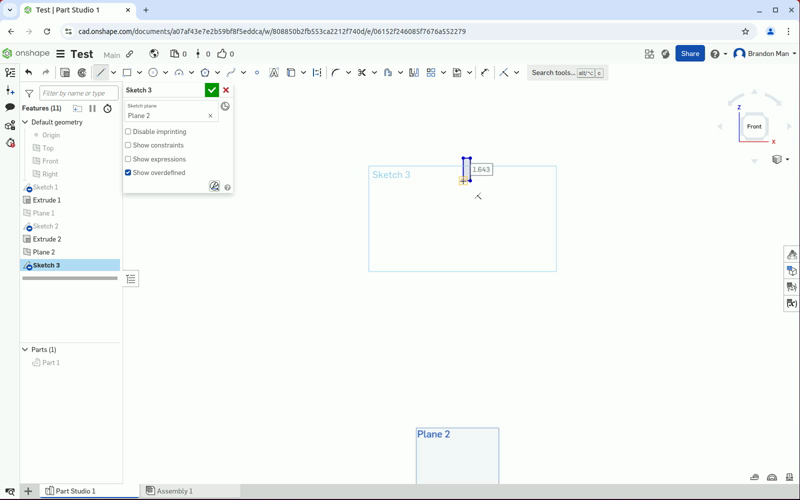
scroll(-6)
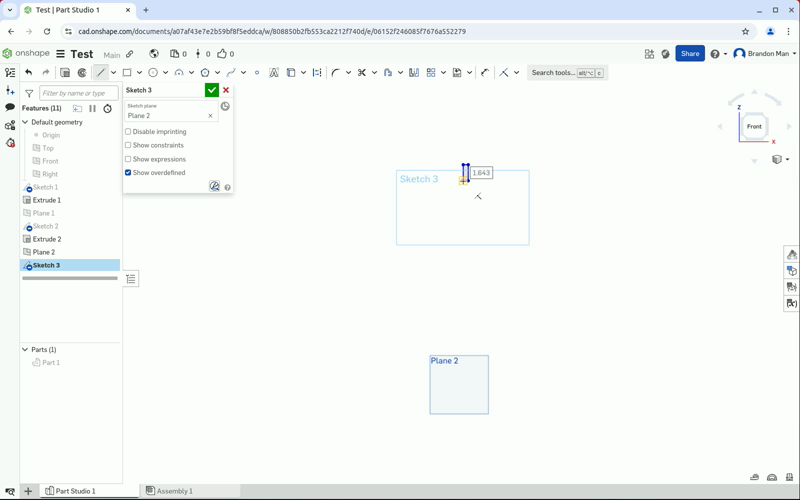
scroll(-6)
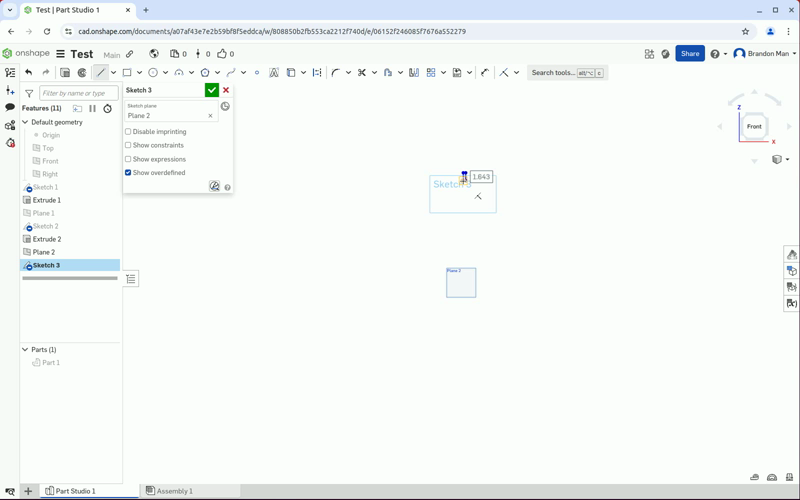
key(esc)
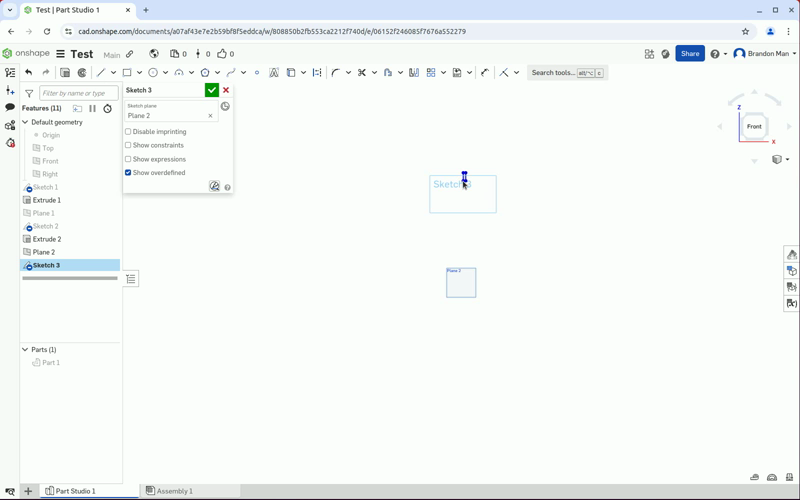
mouse_move(463, 180)
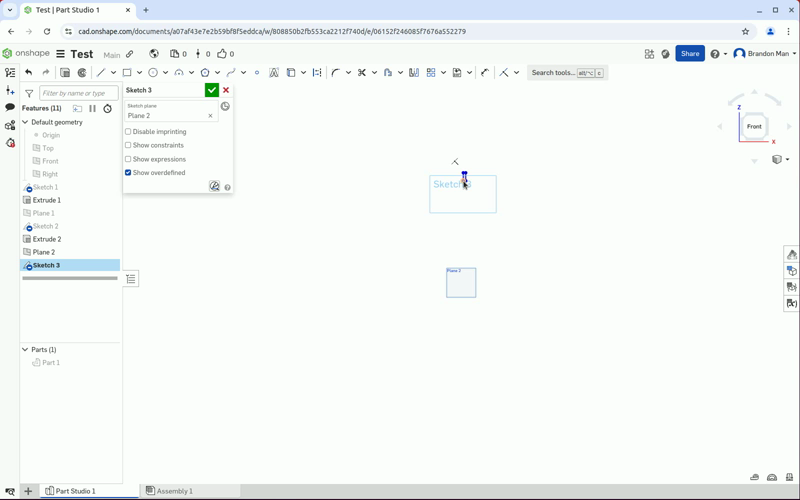
scroll(6)
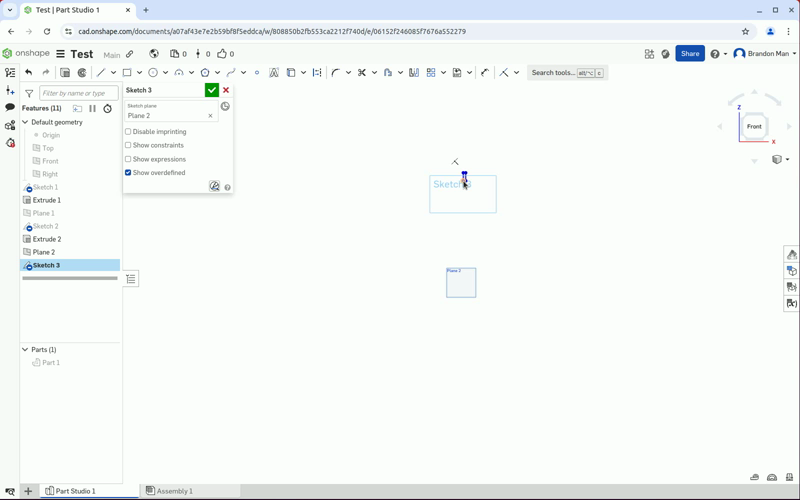
scroll(6)
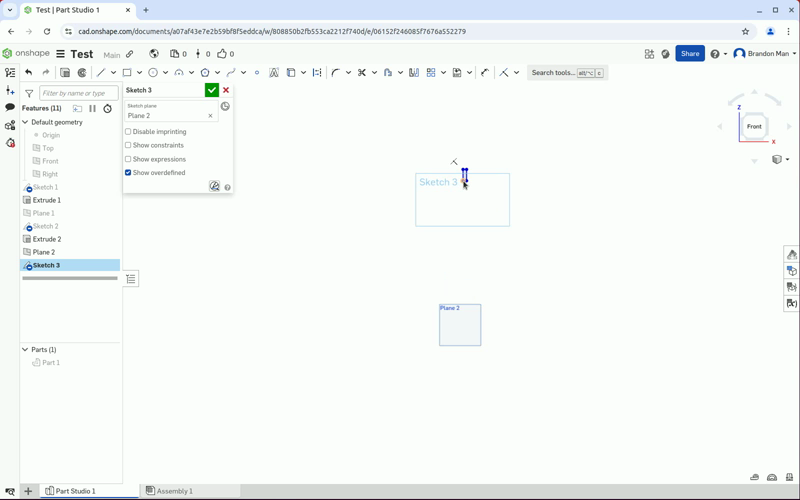
scroll(6)
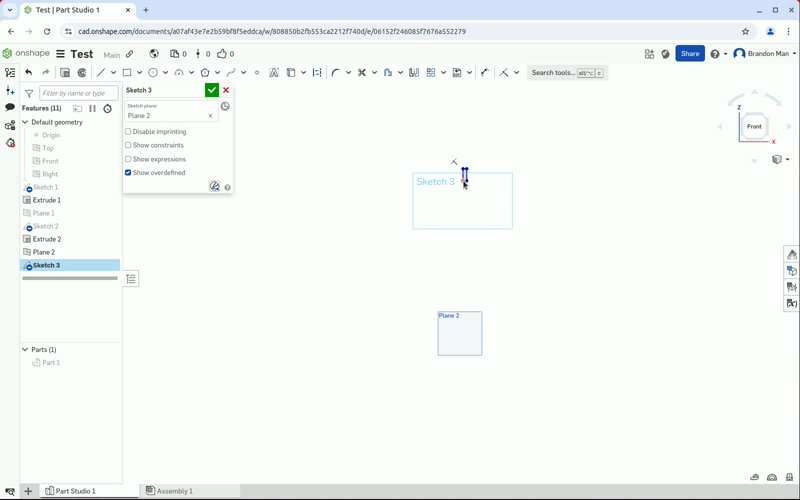
scroll(6)
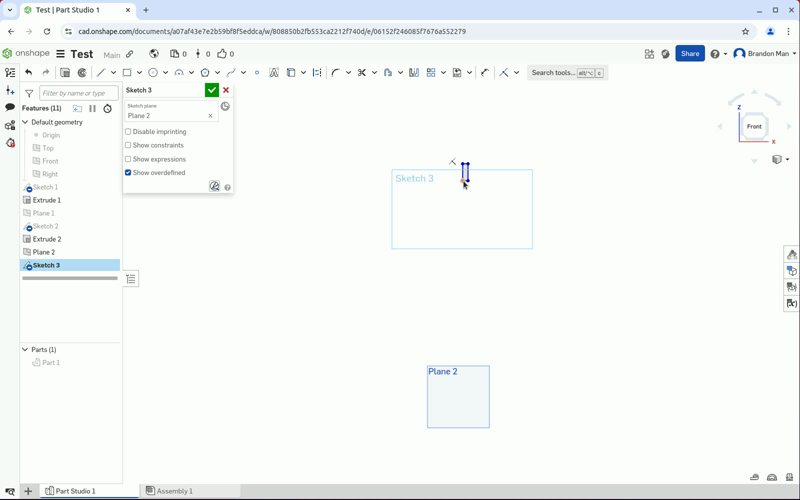
scroll(6)
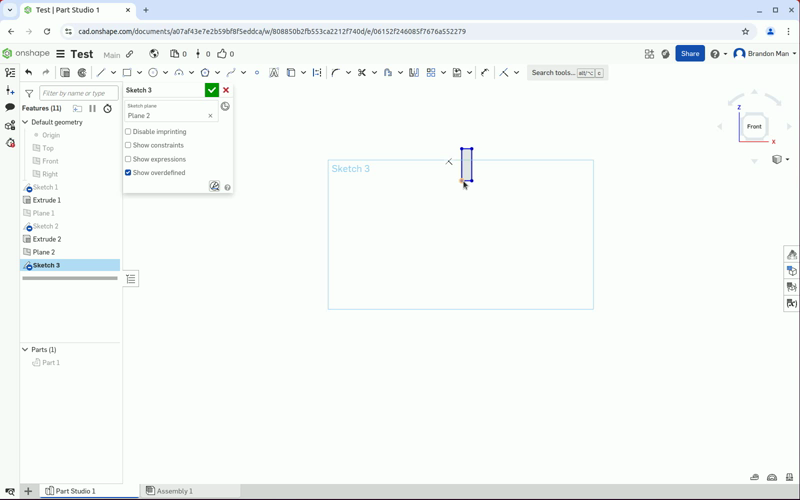
scroll(6)
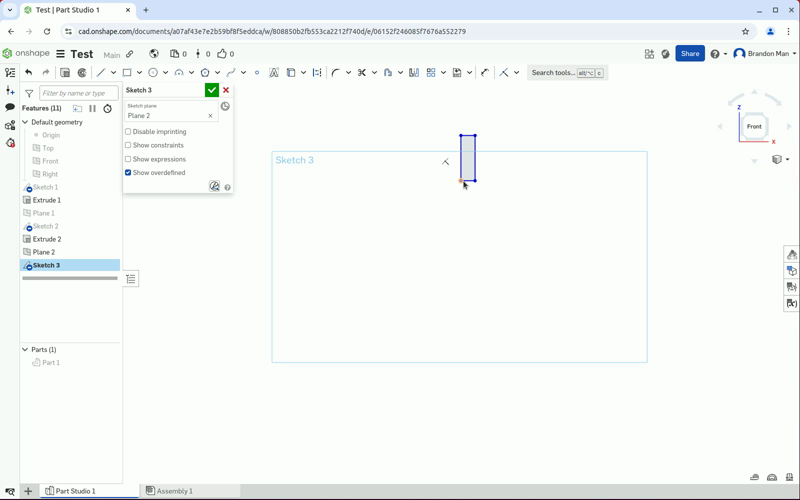
scroll(6)
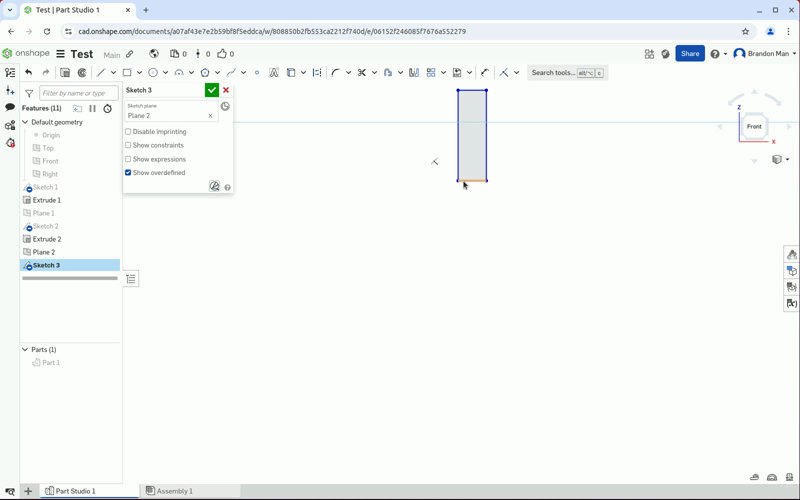
click(463, 180)
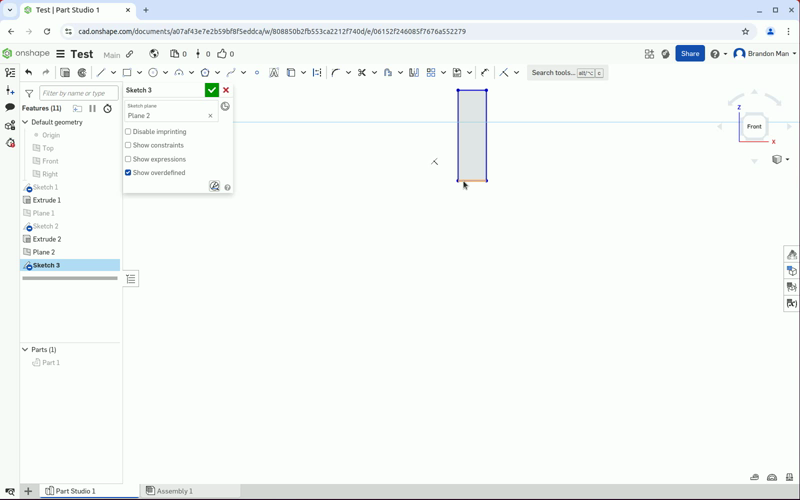
scroll(-6)
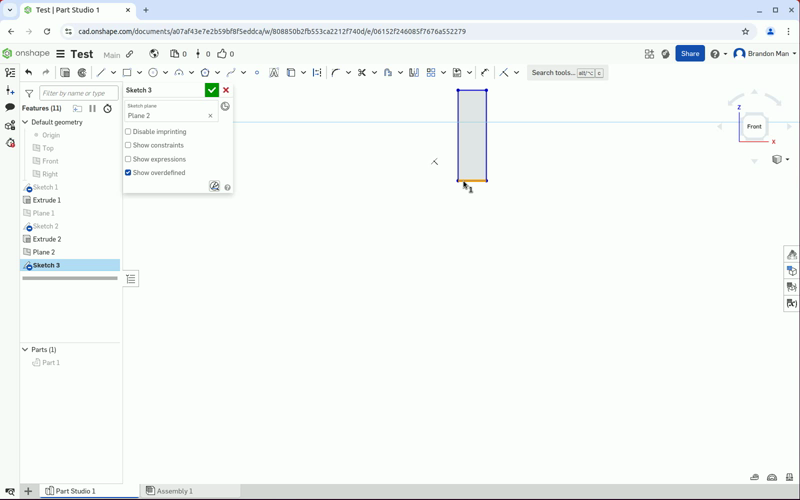
scroll(-6)
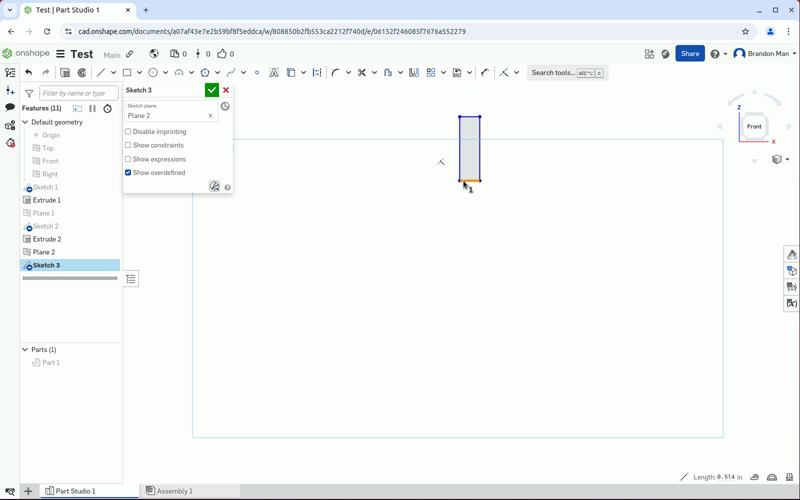
scroll(-6)
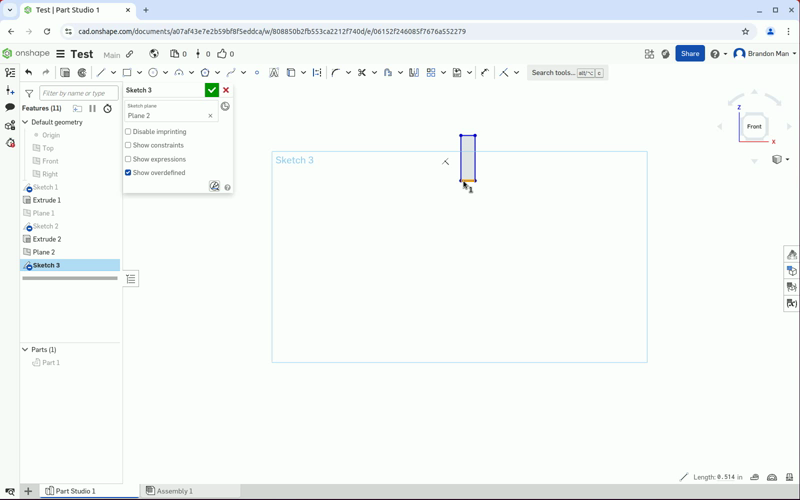
scroll(-6)
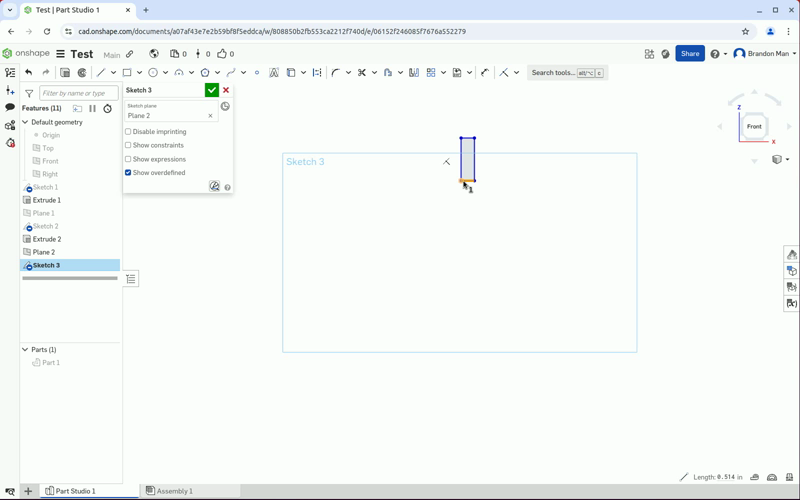
scroll(-6)
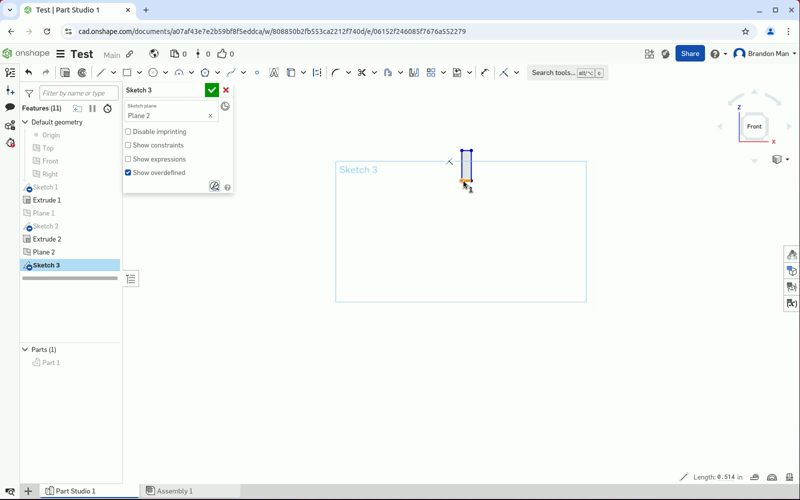
scroll(-6)
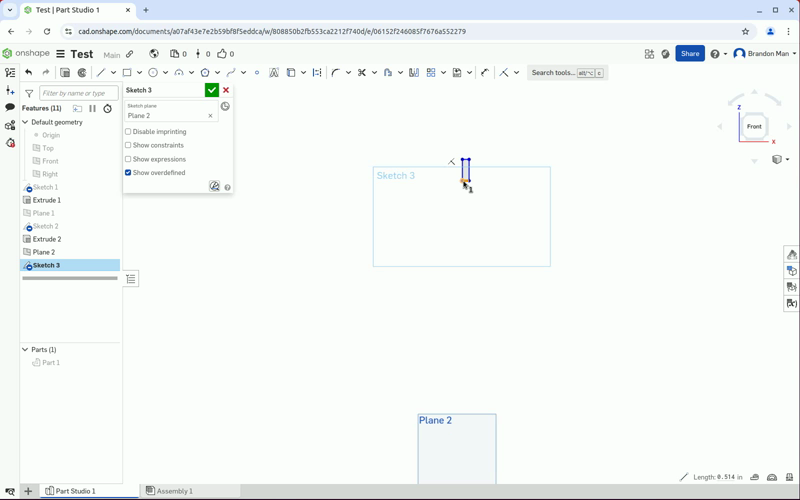
scroll(-6)
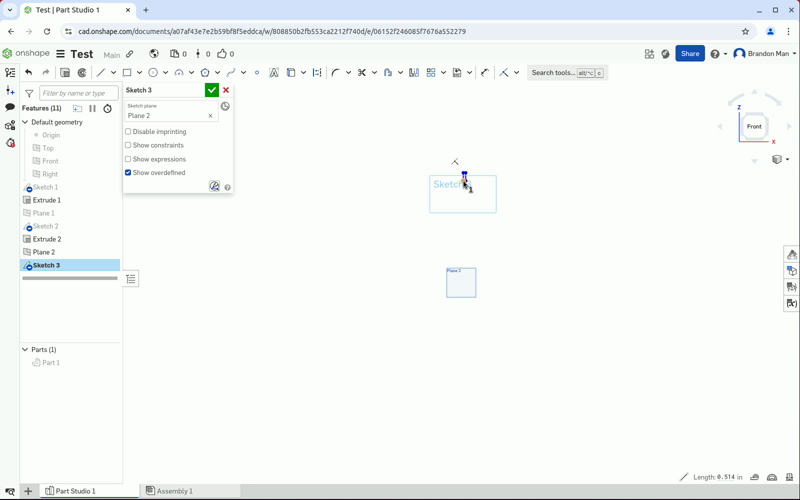
mouse_move(73, 352)
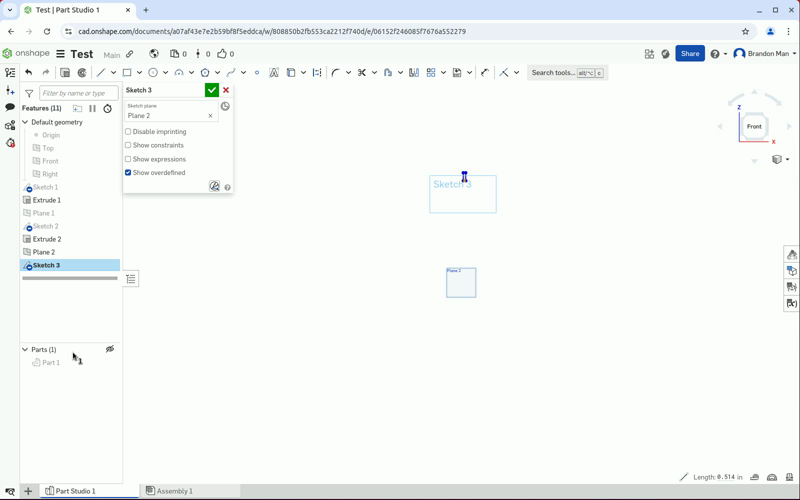
key(shift+y)
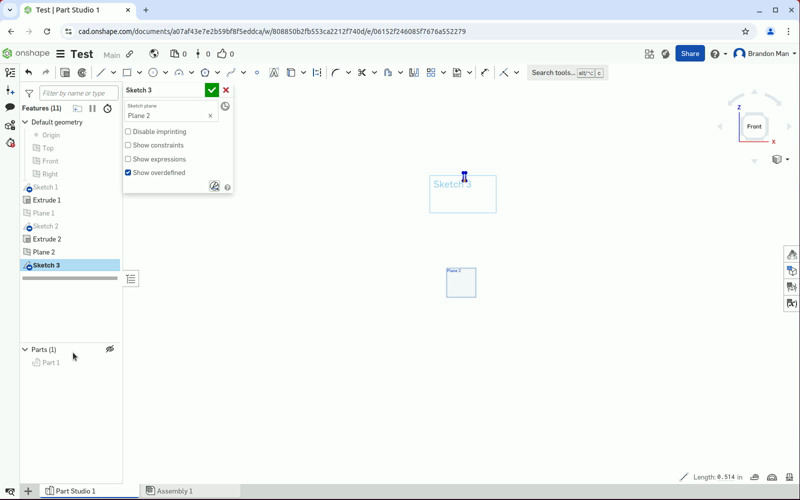
key(shift+e)
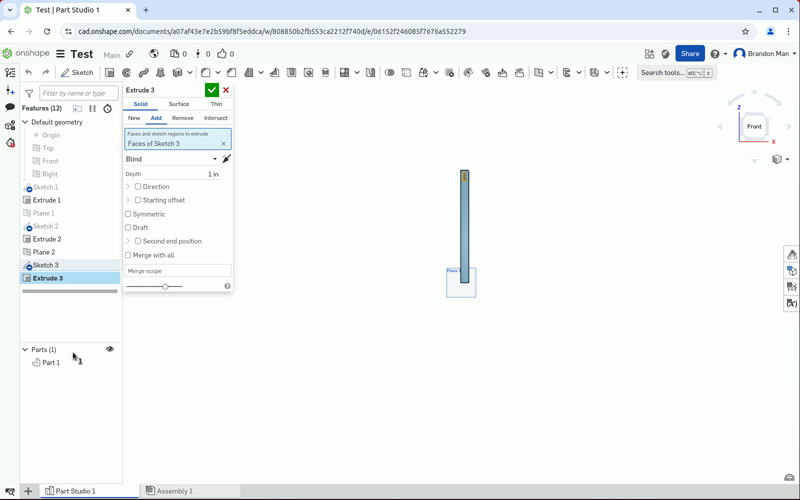
mouse_move(143, 106)
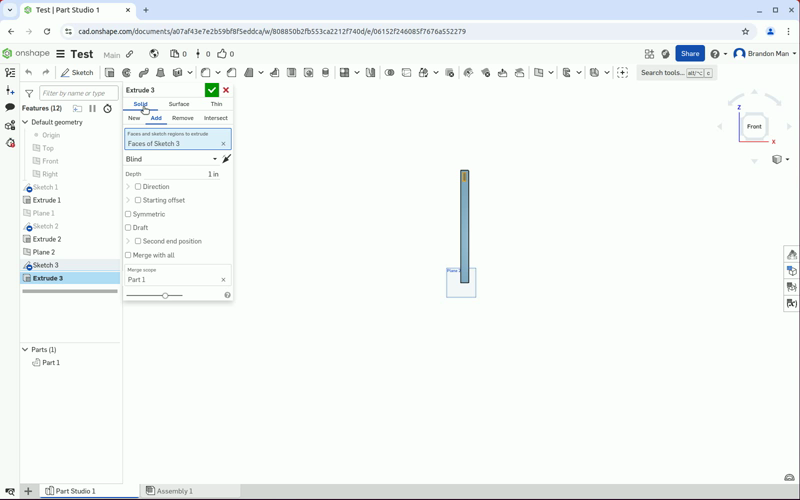
click(143, 106)
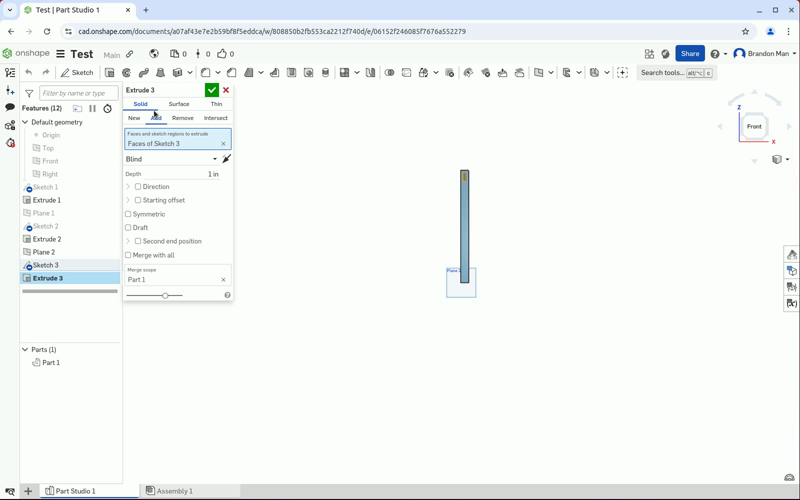
mouse_move(186, 120)
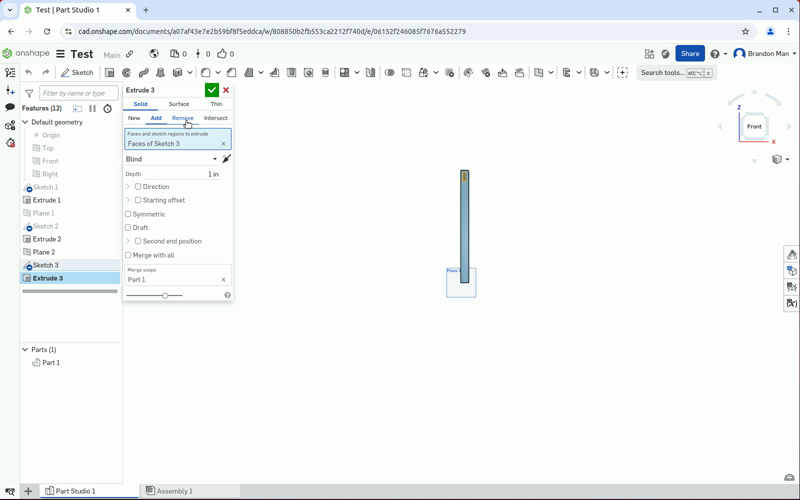
click(186, 120)
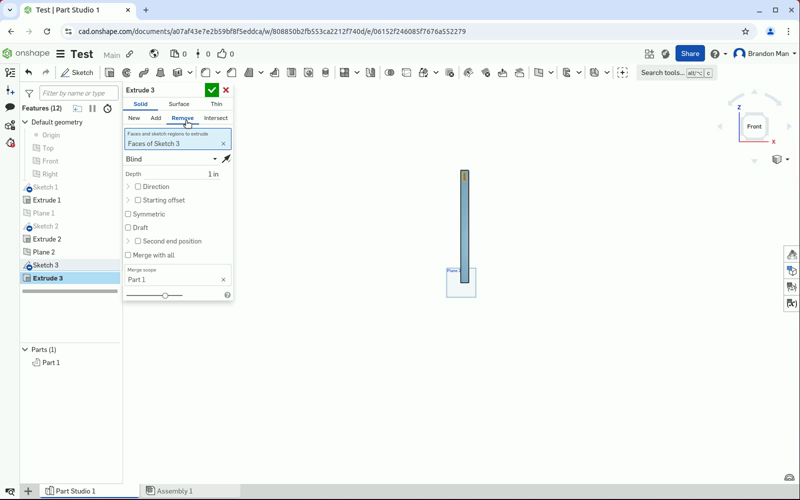
key(tab, 4)
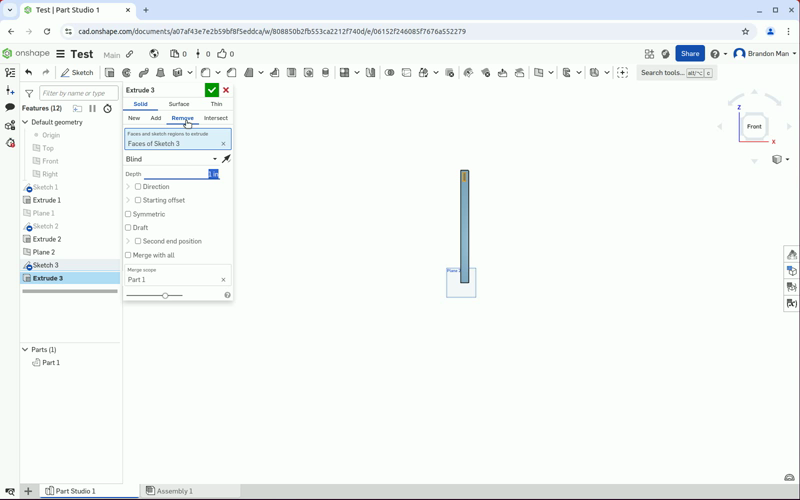
text(0.481)
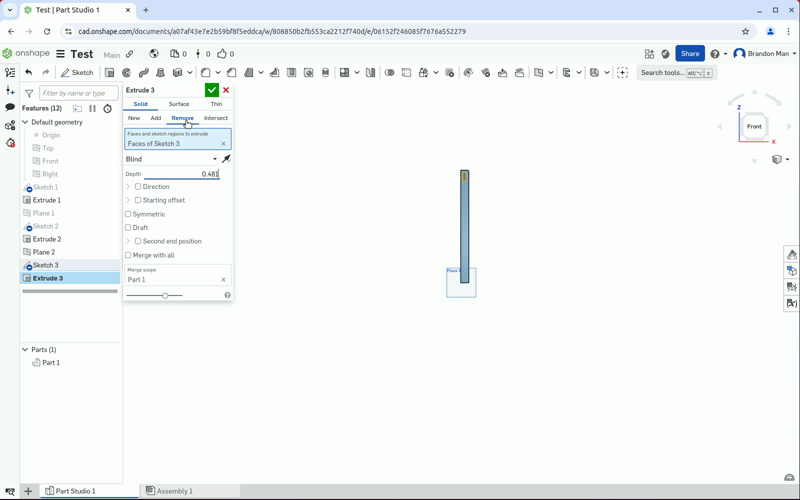
key(tab, 6)
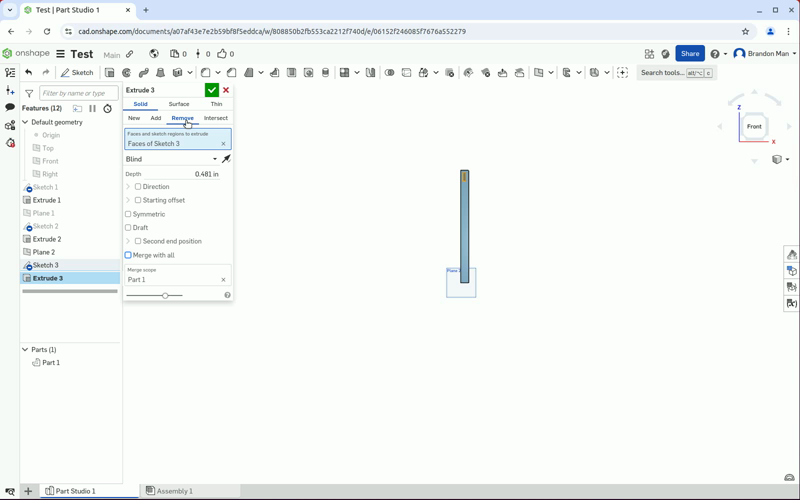
key(space)
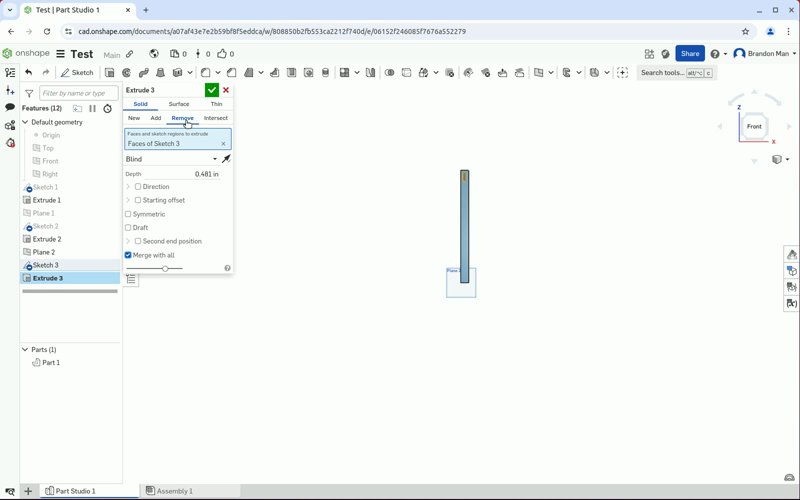
key(enter)
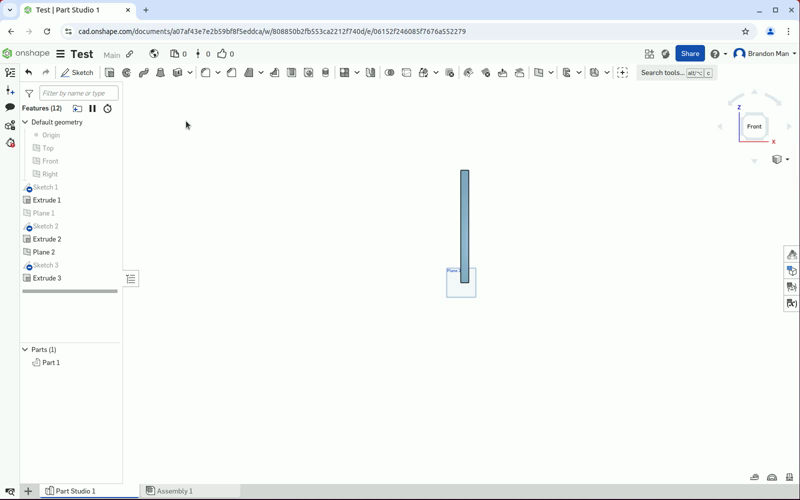
key(shift+h)
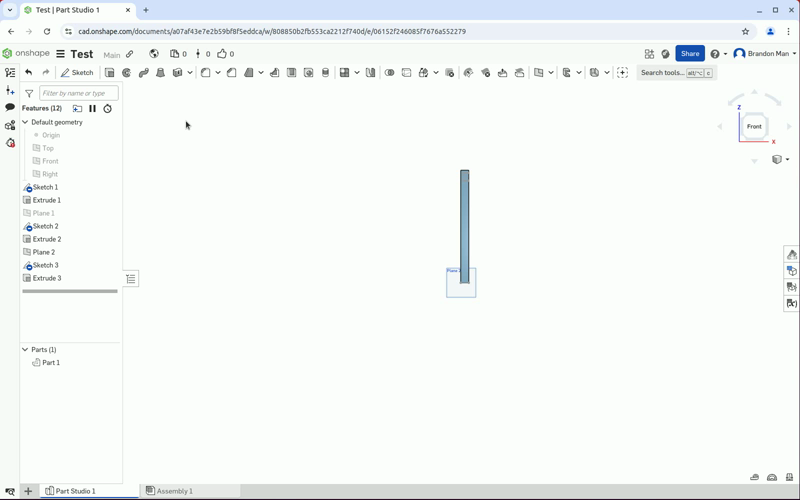
key(shift+h)
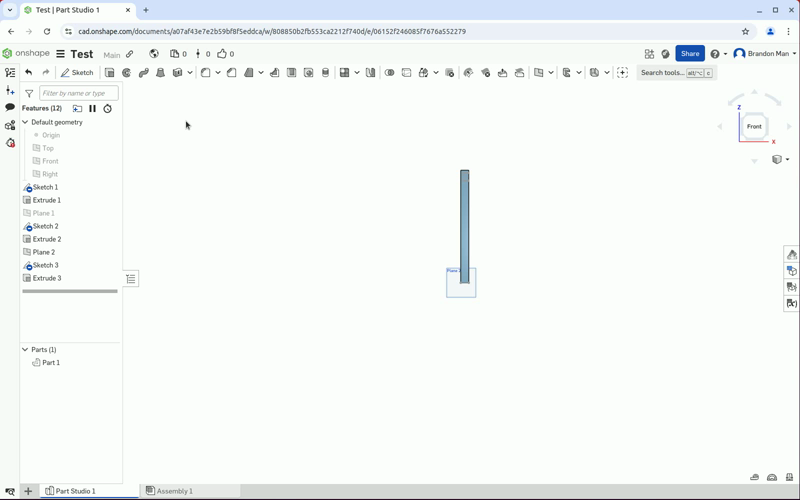
key(shift+7)
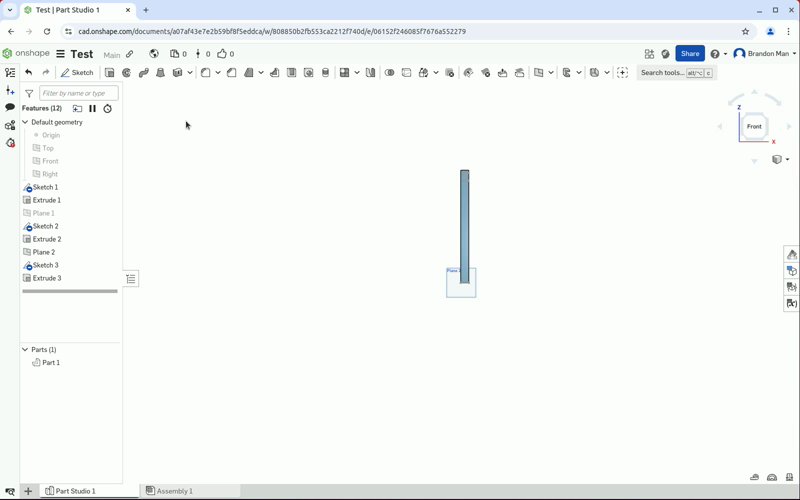
key(left, 2)
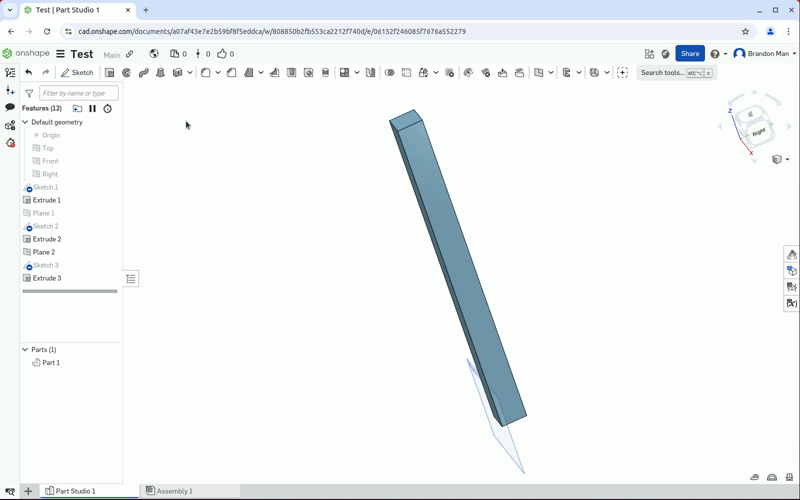
key(down, 2)
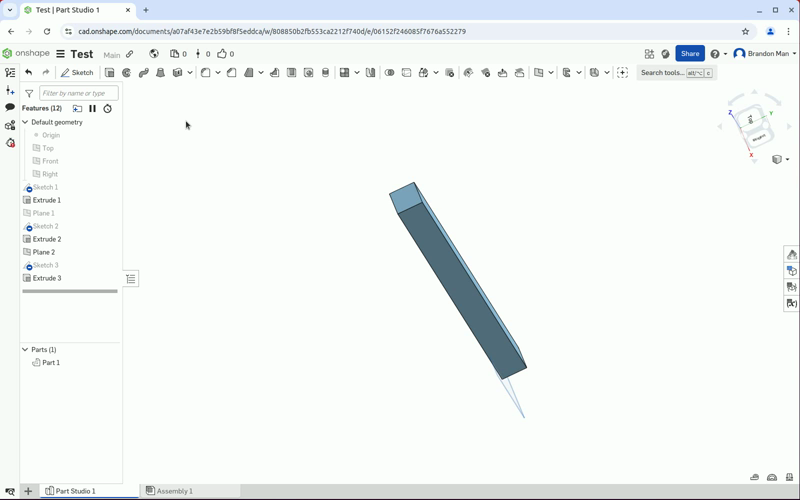
key(up, 2)
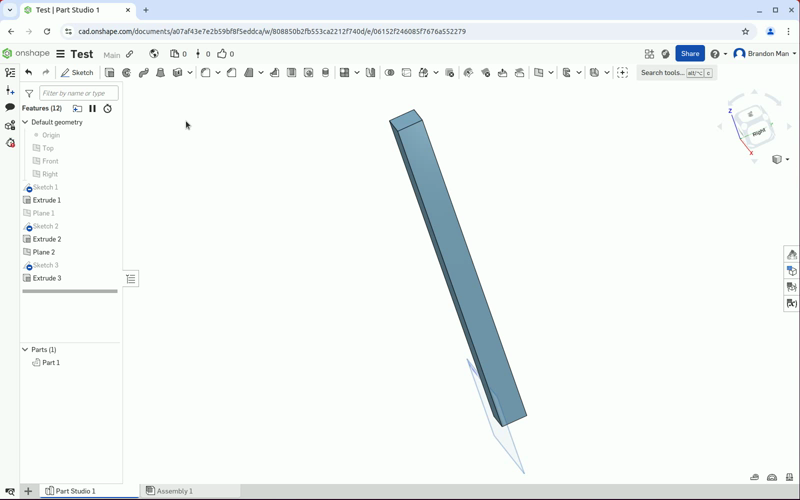
key(right, 2)
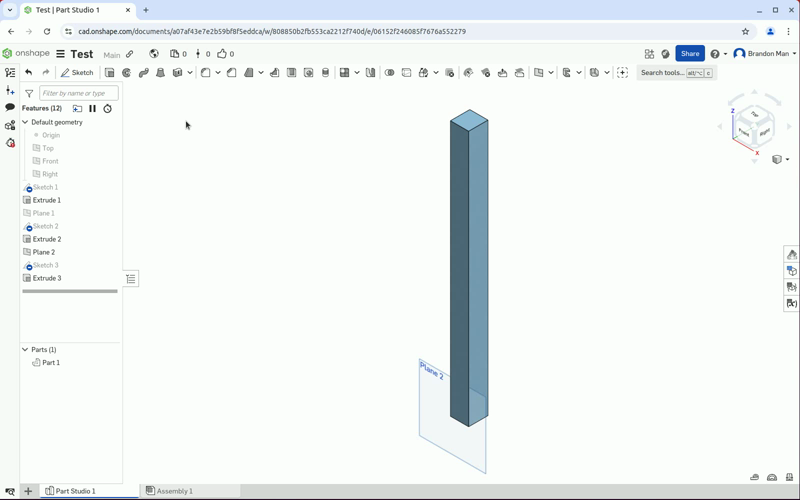
mouse_move(73, 189)
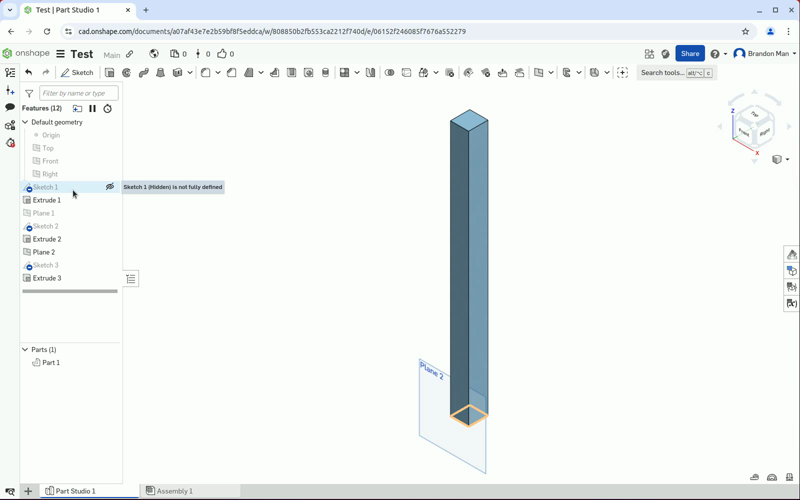
click(73, 189)